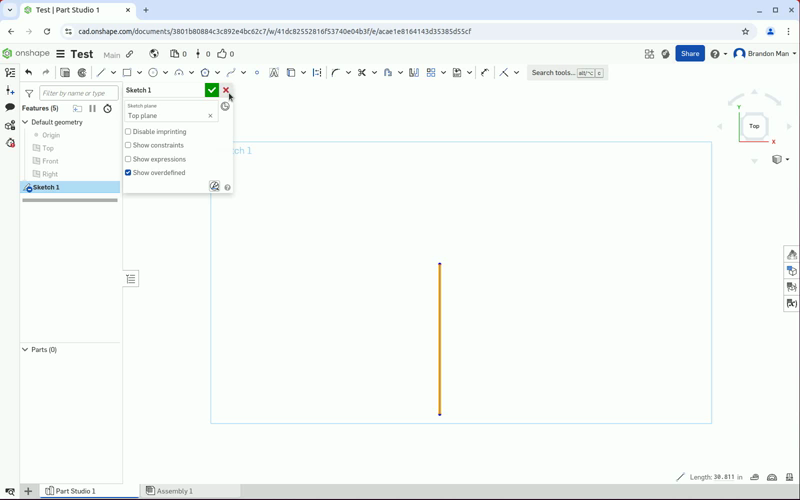
key(shift+h)
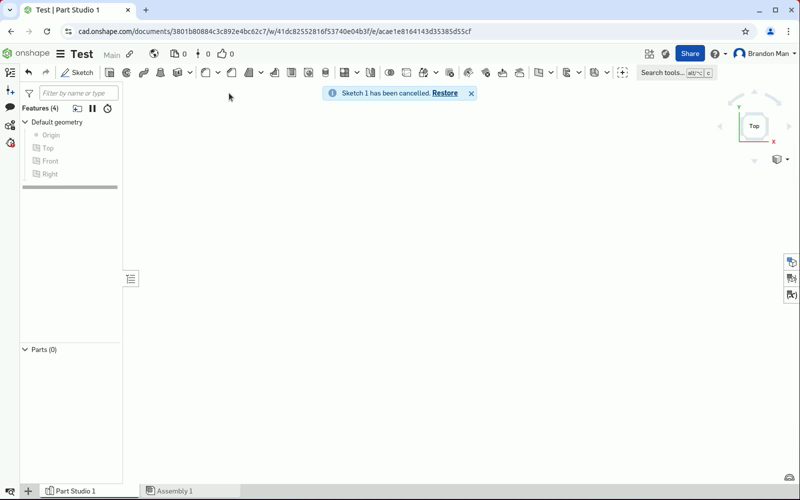
mouse_move(73, 352)
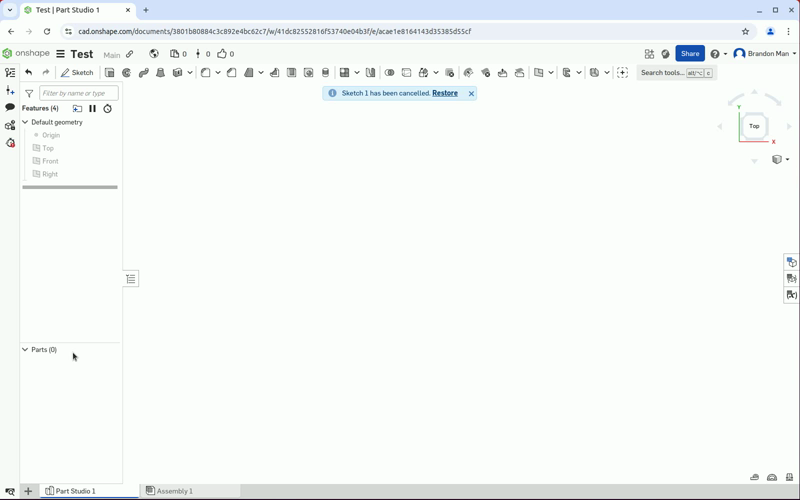
key(y)
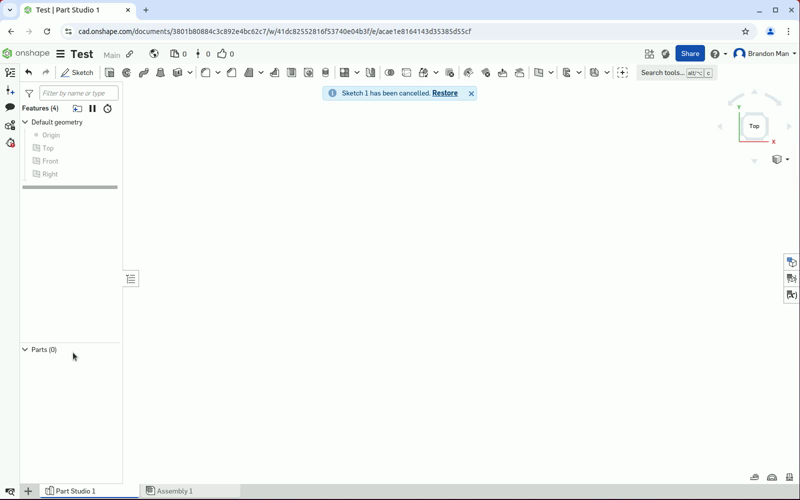
key(shift+p)
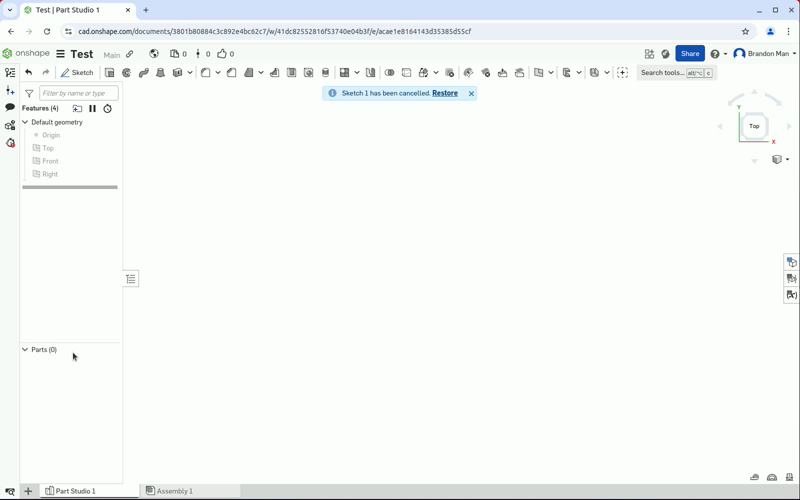
key(space)
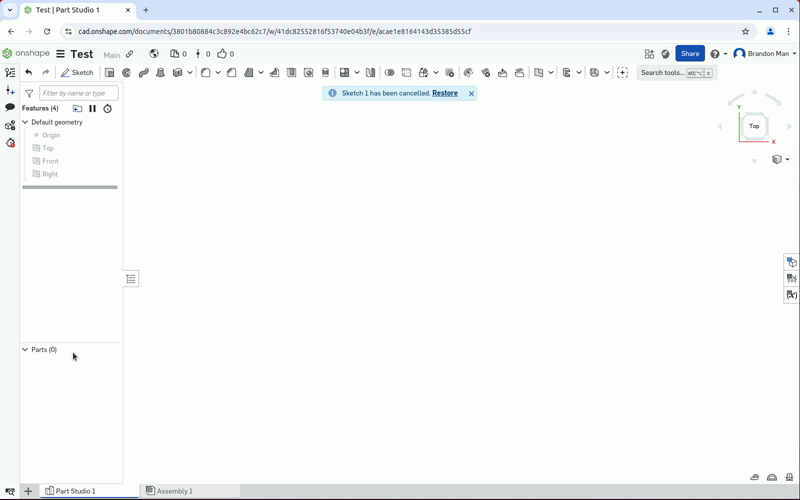
key_down(shift)
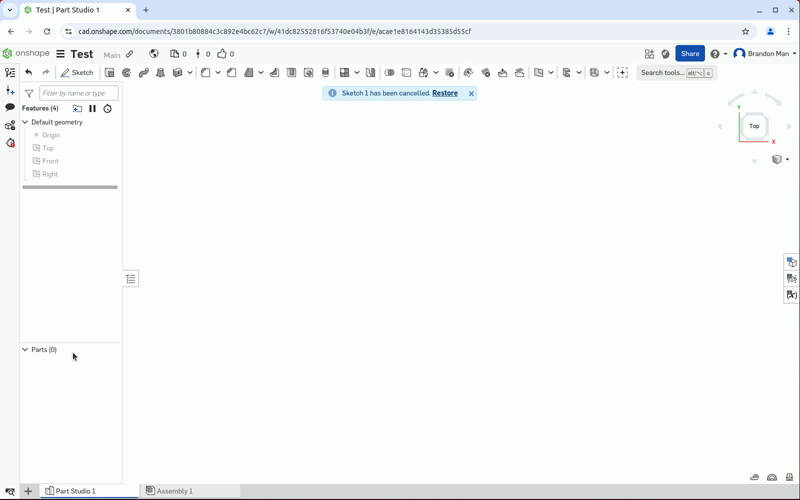
key(up)
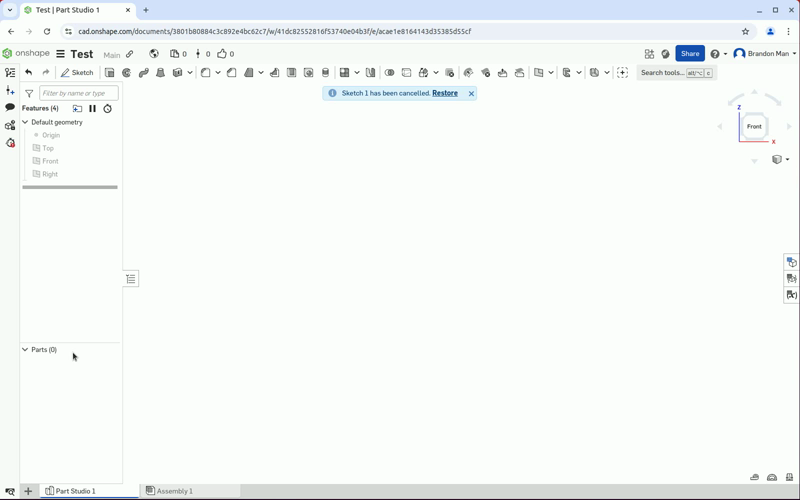
key_up(shift)
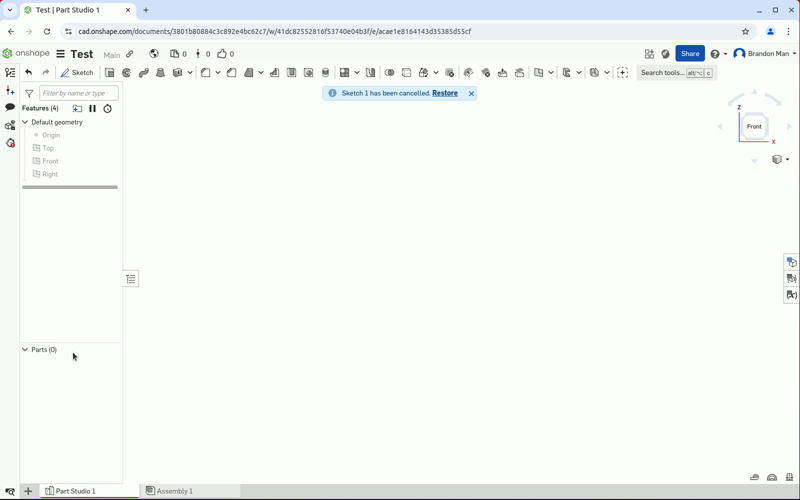
mouse_move(73, 352)
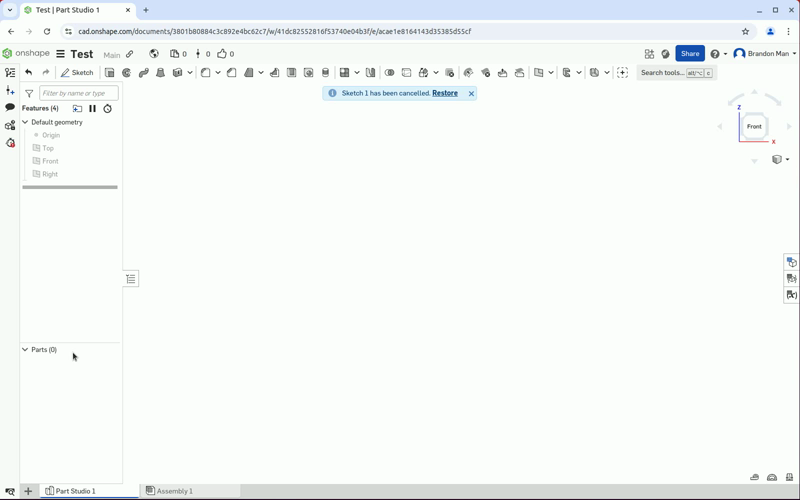
key(shift+y)
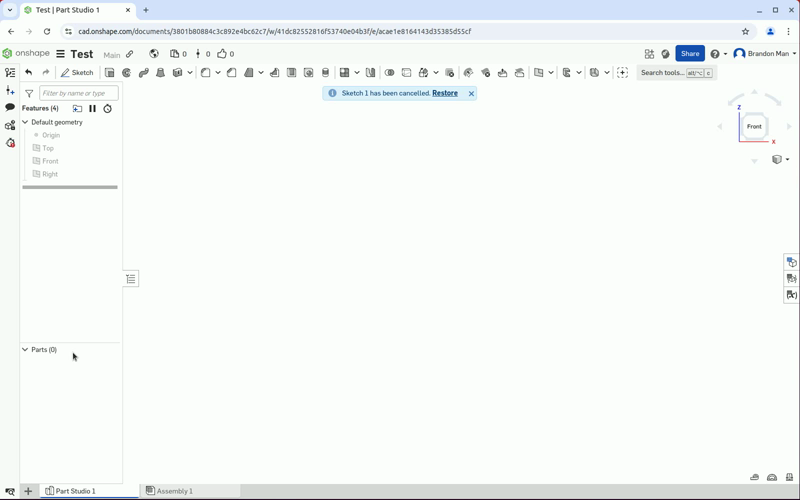
key(shift+s)
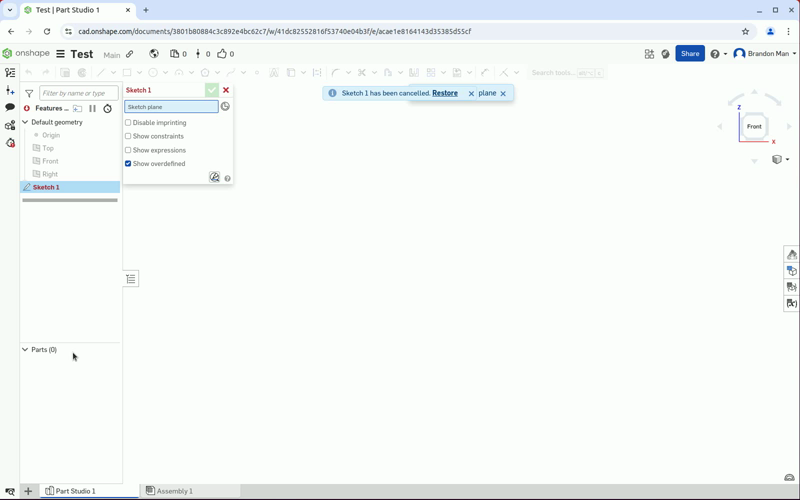
mouse_move(73, 163)
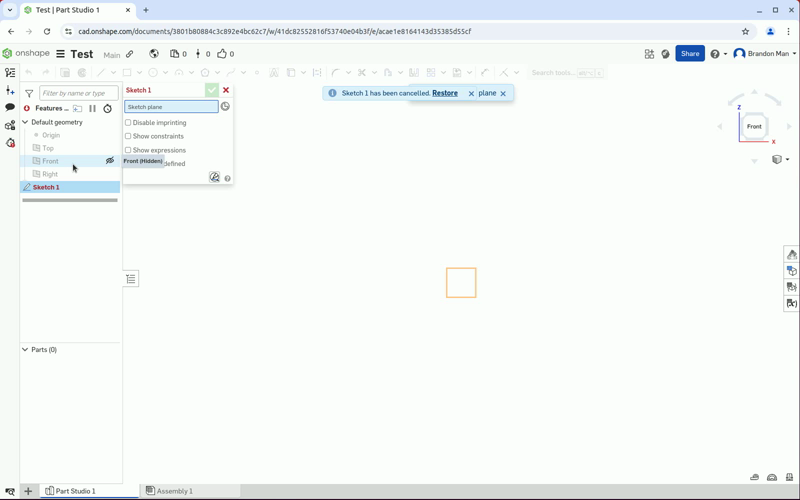
click(73, 163)
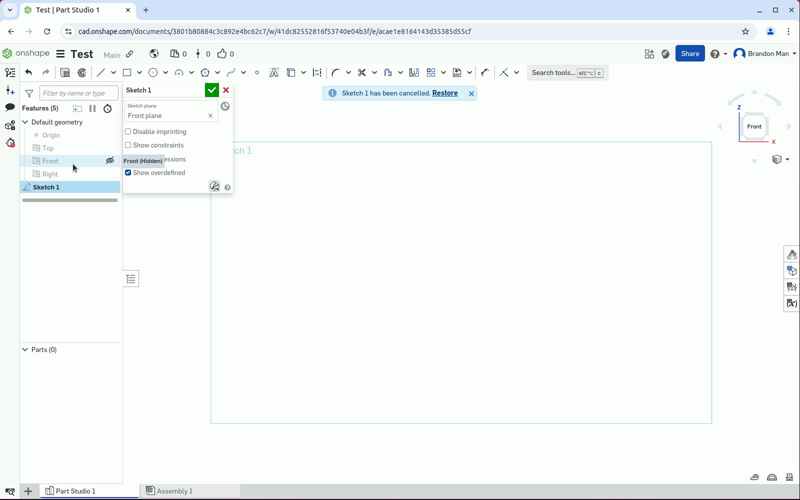
mouse_move(73, 352)
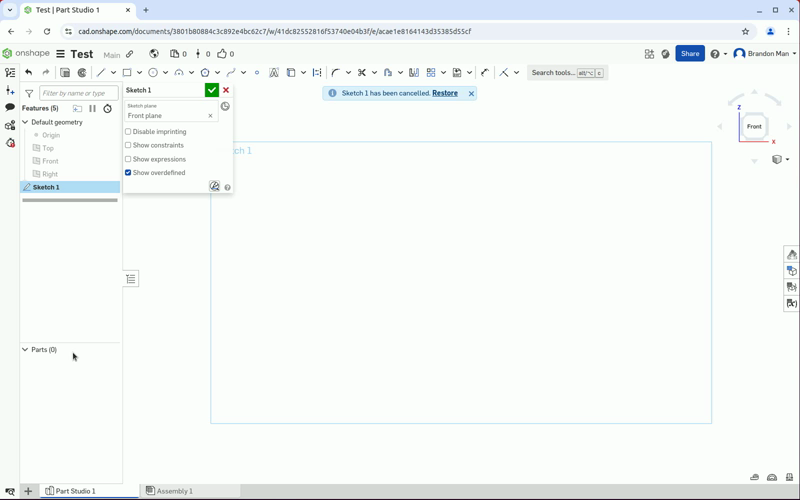
key(y)
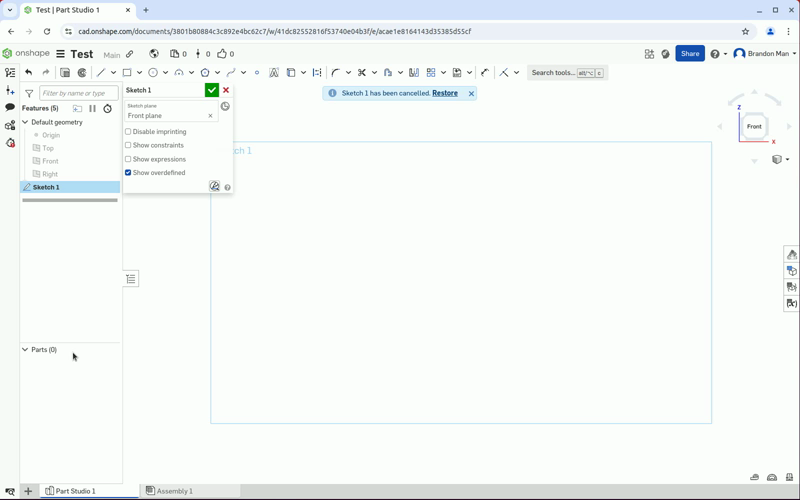
key(c)
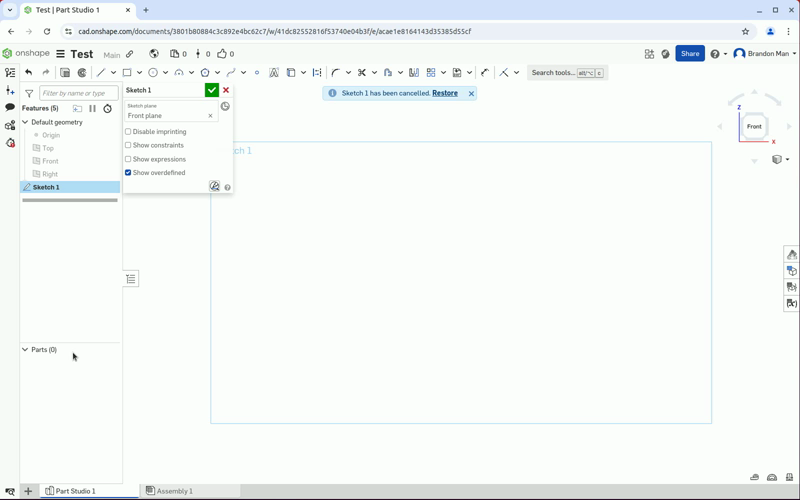
key_down(shift)
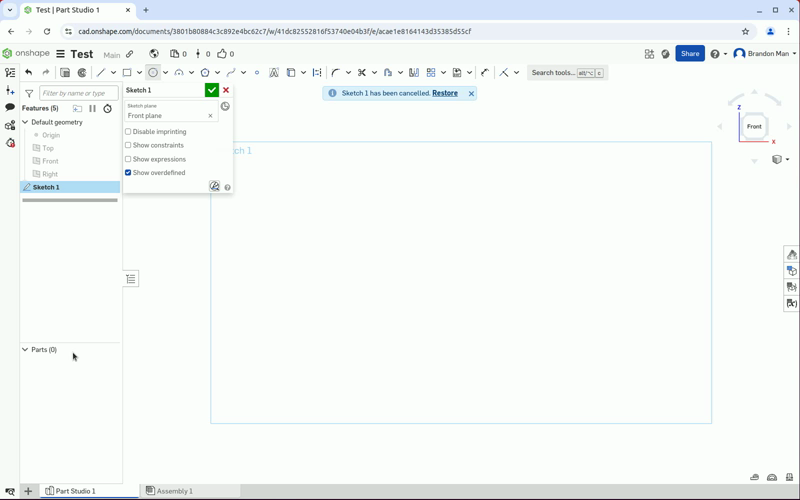
mouse_move(461, 282)
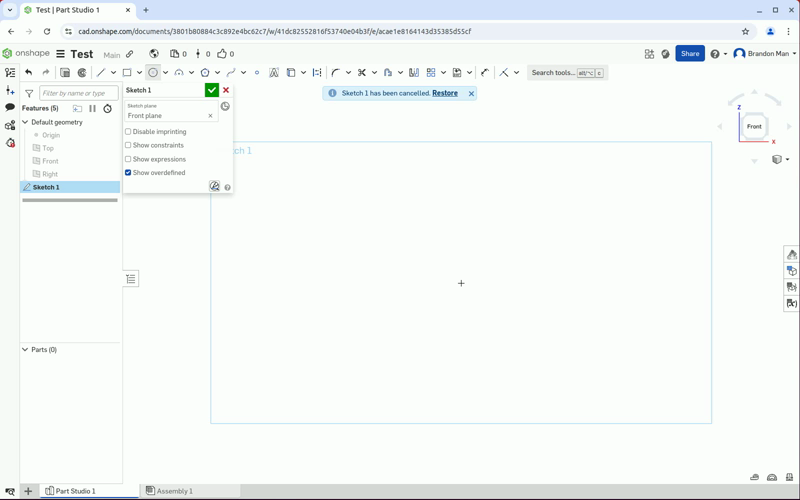
click(461, 282)
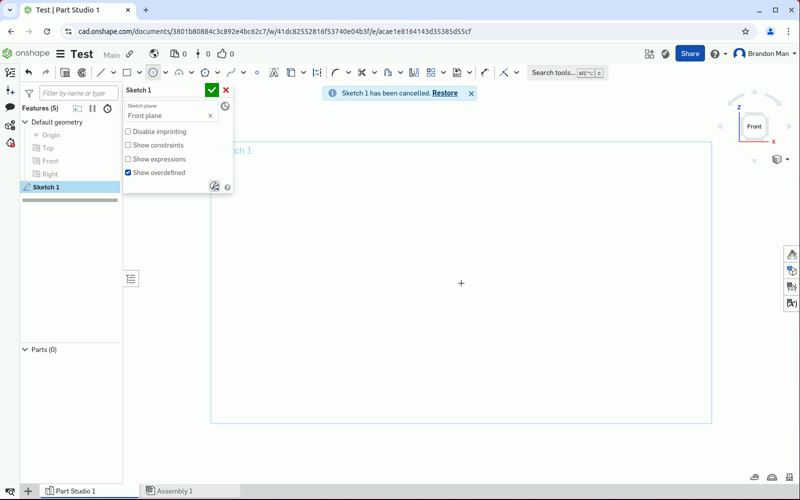
key_up(shift)
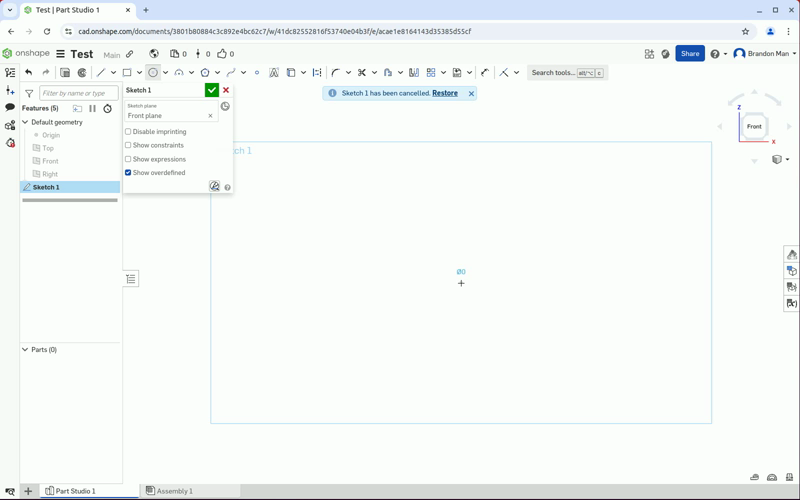
mouse_move(532, 282)
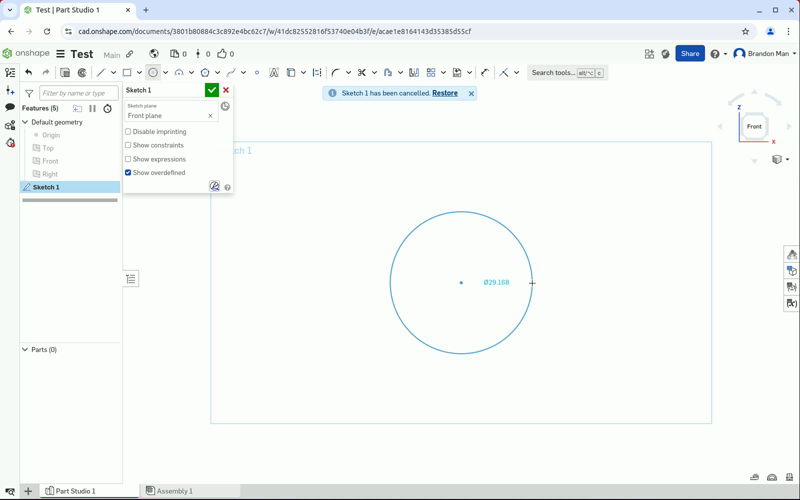
click(532, 282)
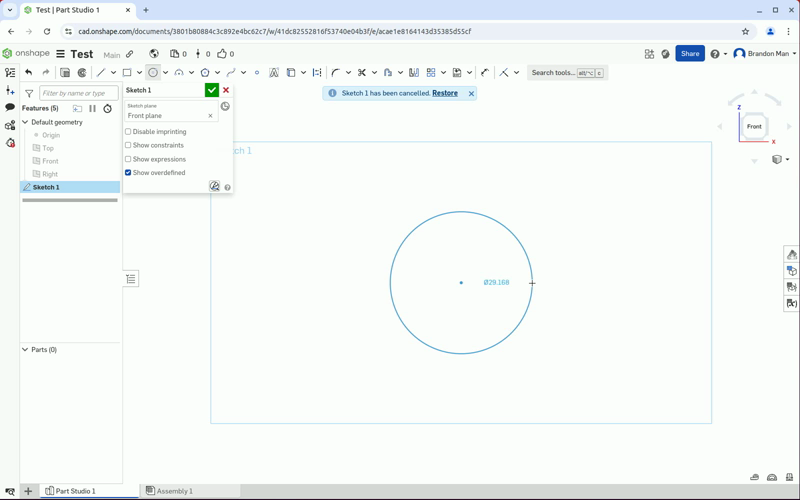
key(esc)
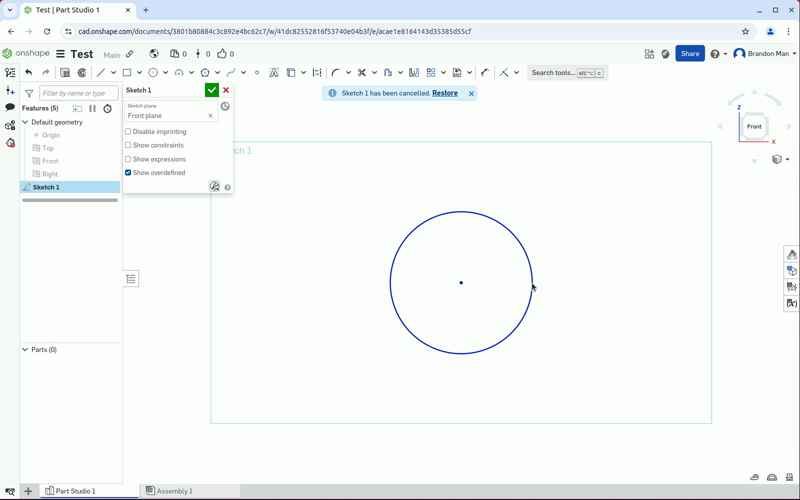
key(c)
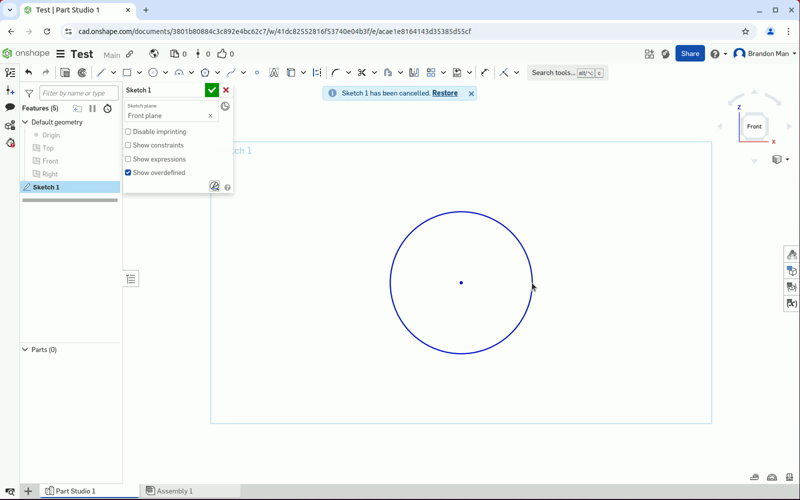
key_down(shift)
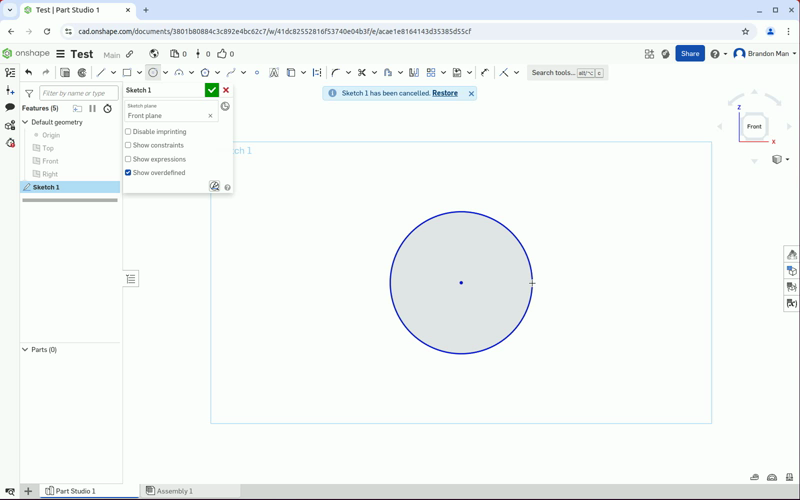
mouse_move(461, 282)
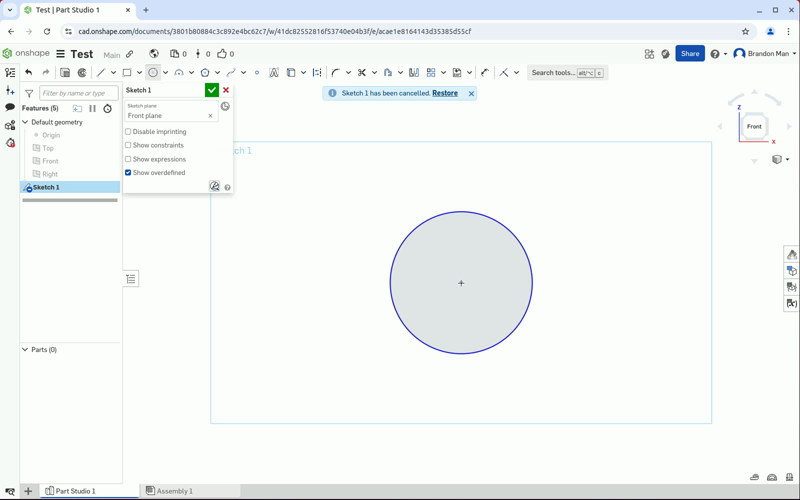
click(461, 282)
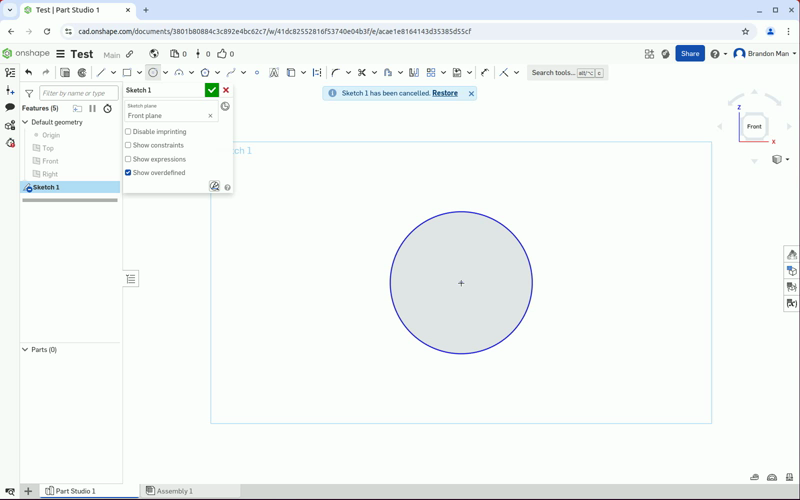
key_up(shift)
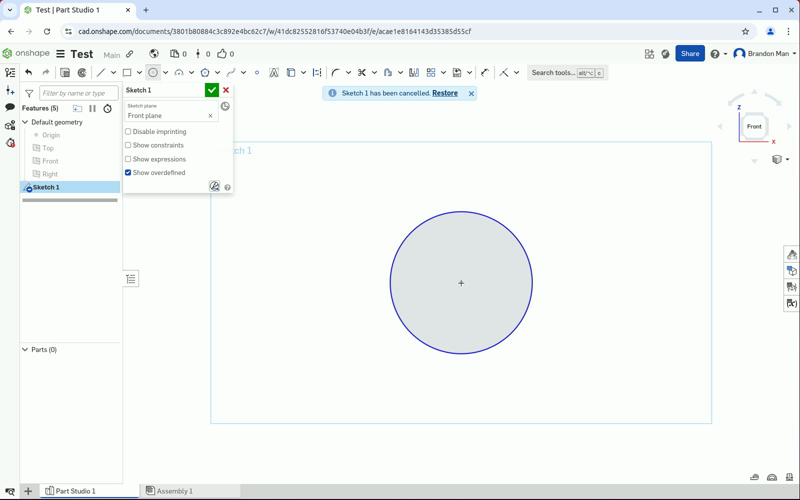
mouse_move(489, 282)
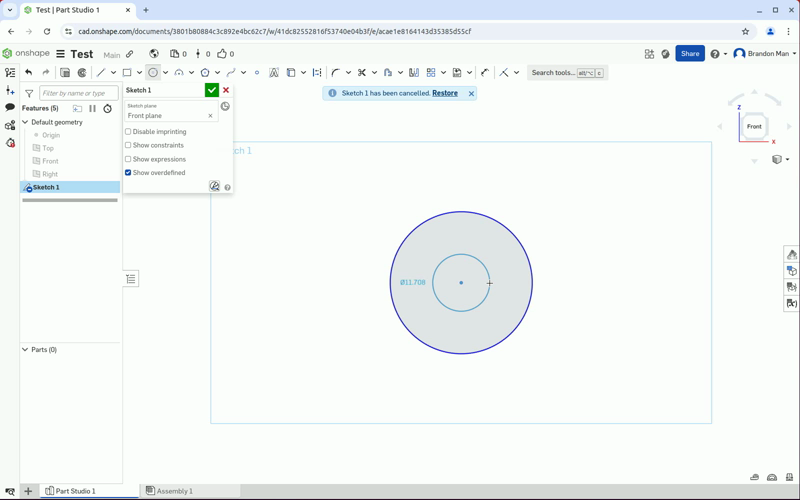
click(489, 282)
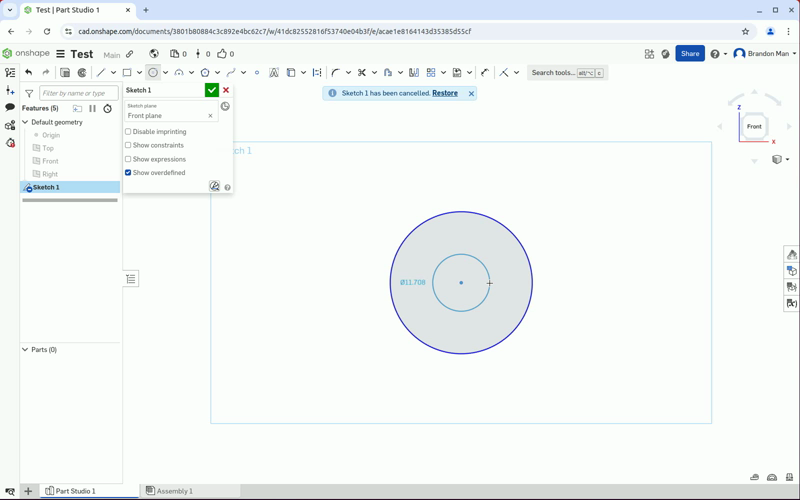
key(esc)
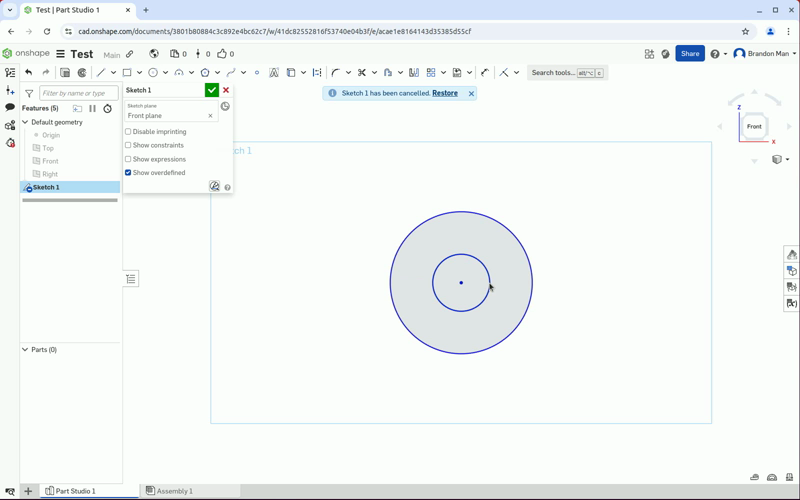
mouse_move(424, 281)
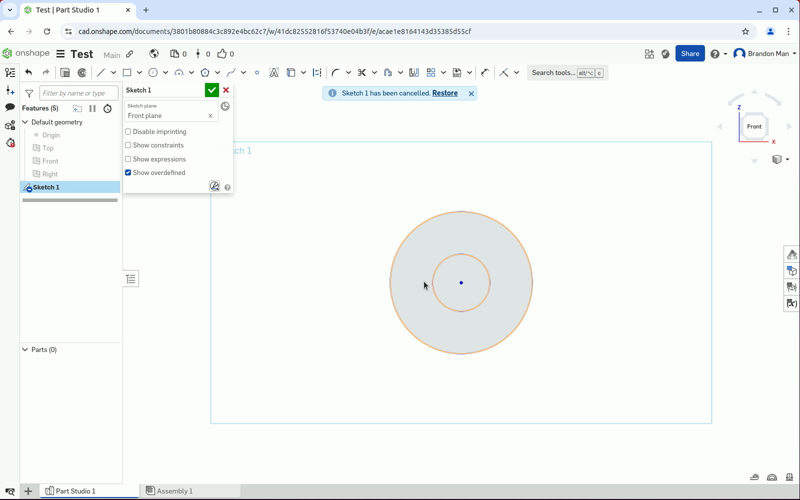
click(424, 281)
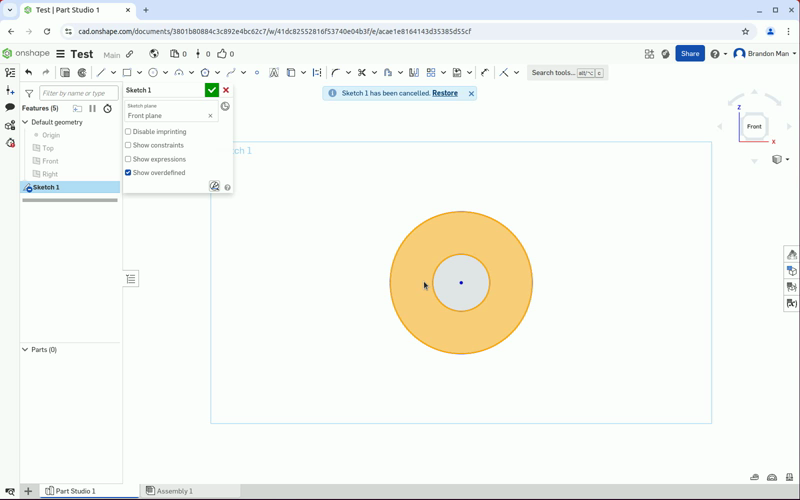
mouse_move(73, 352)
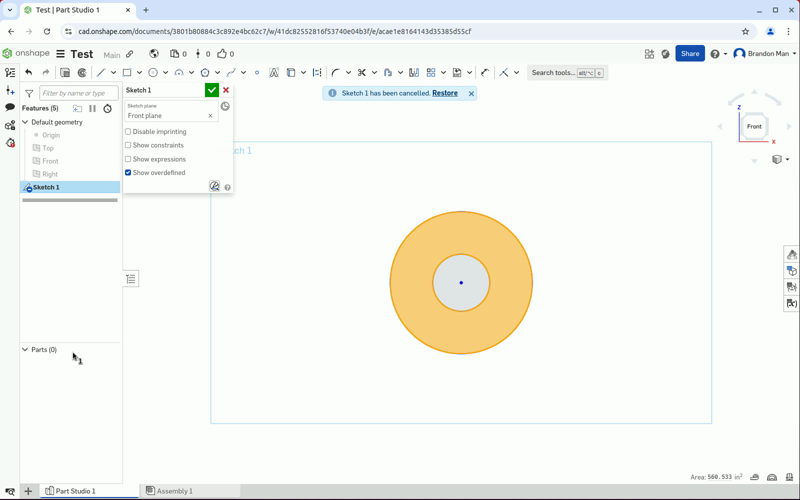
key(shift+y)
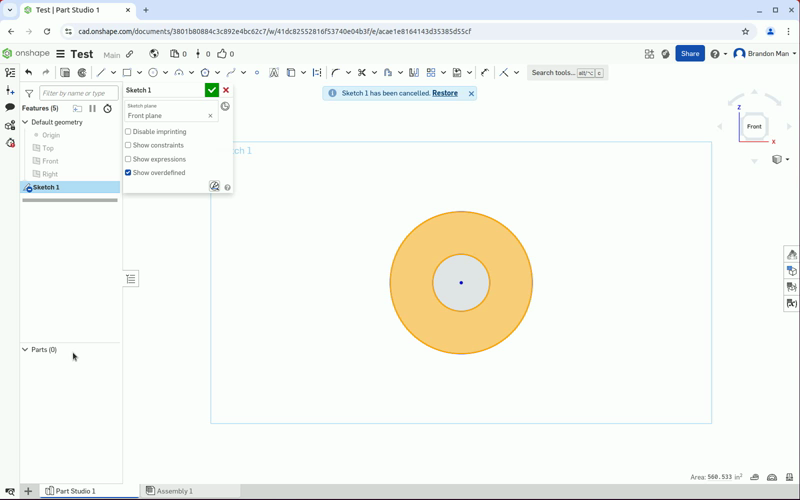
key(shift+e)
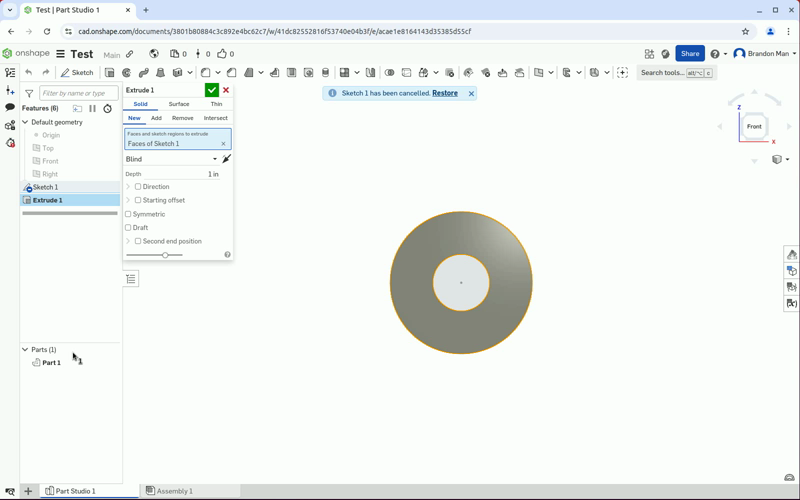
mouse_move(143, 106)
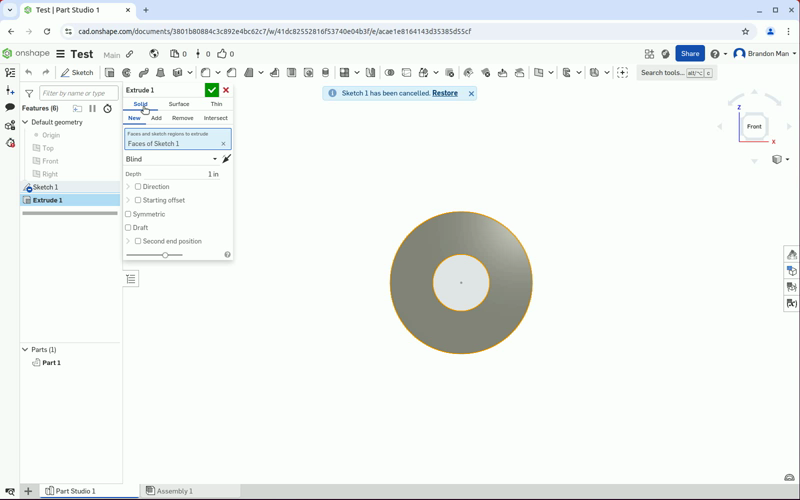
click(143, 106)
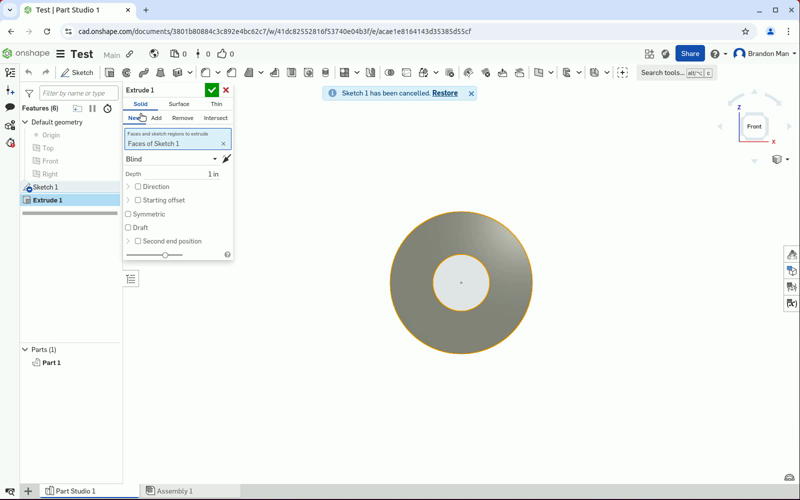
mouse_move(137, 120)
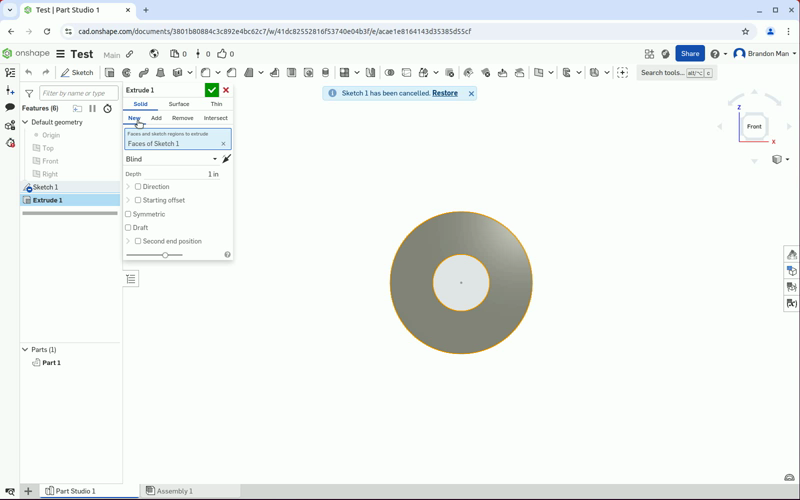
click(137, 120)
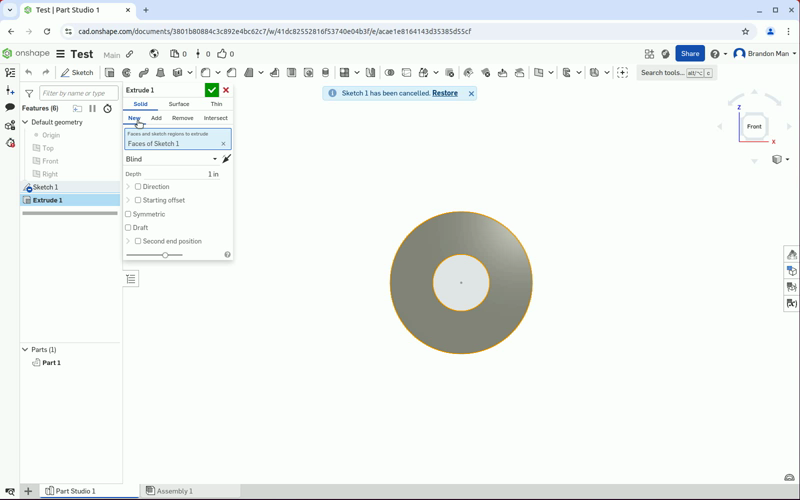
key(tab, 4)
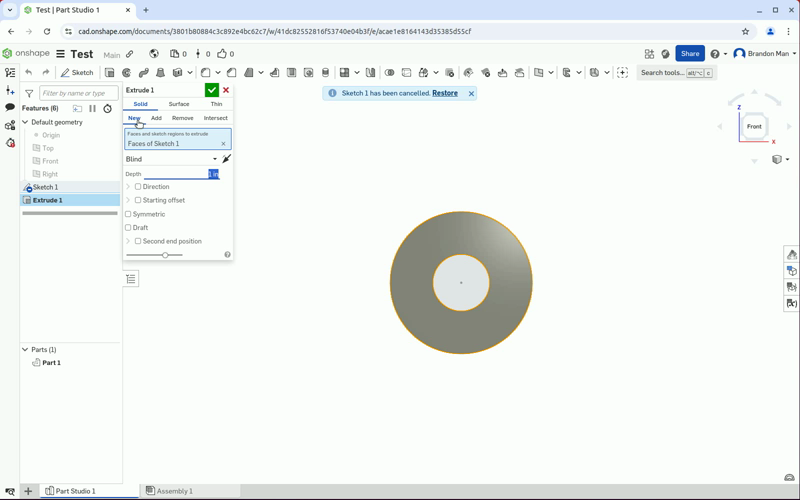
text(23.108)
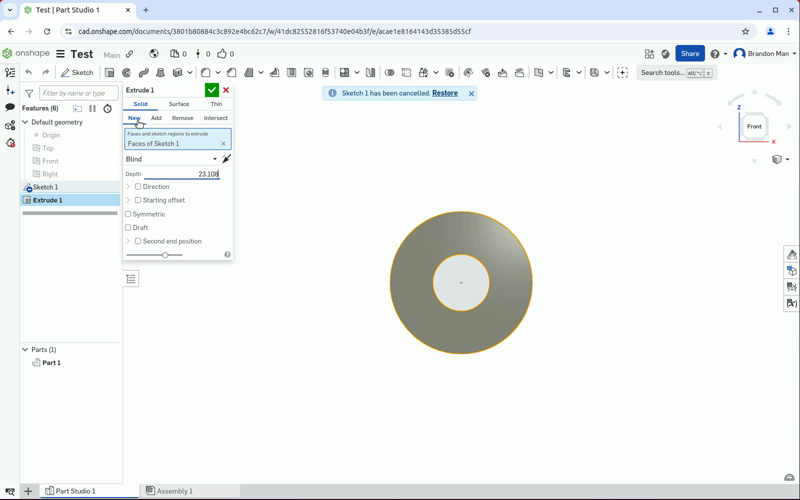
key(enter)
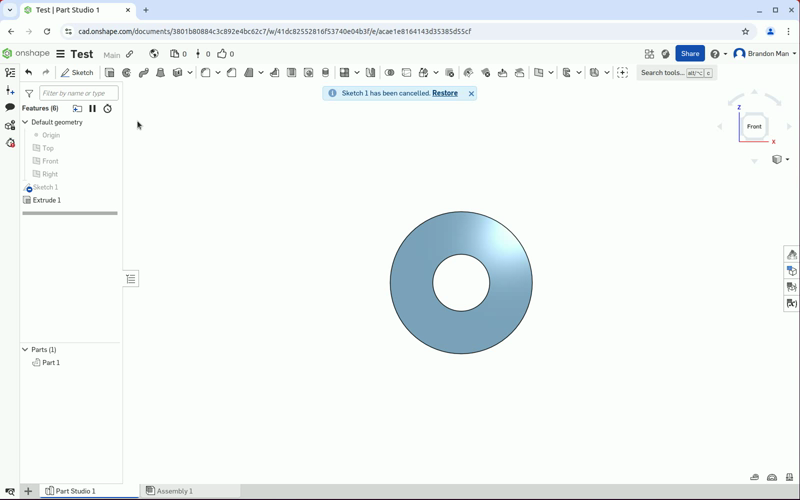
key(shift+h)
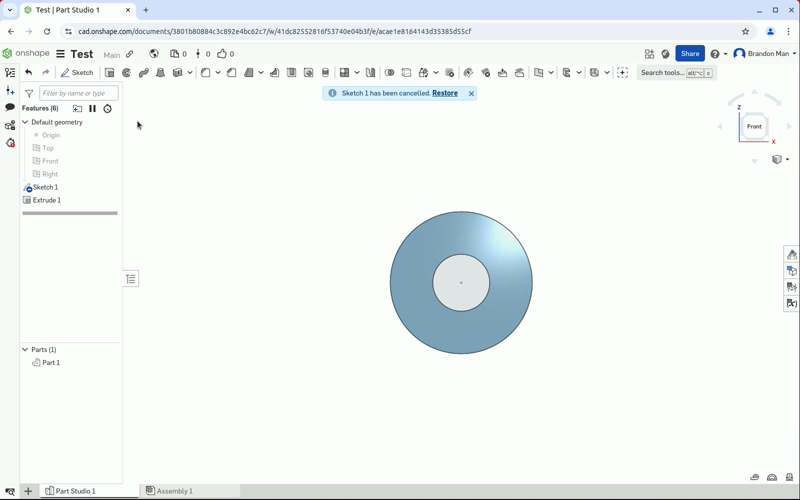
key(shift+h)
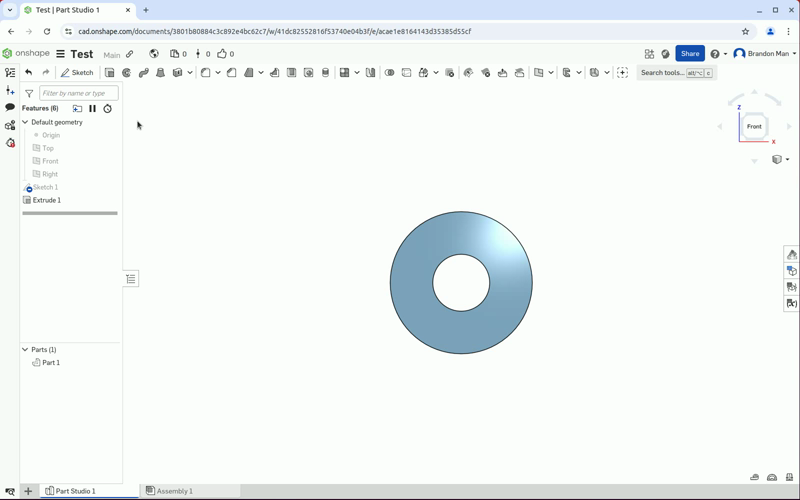
mouse_move(73, 189)
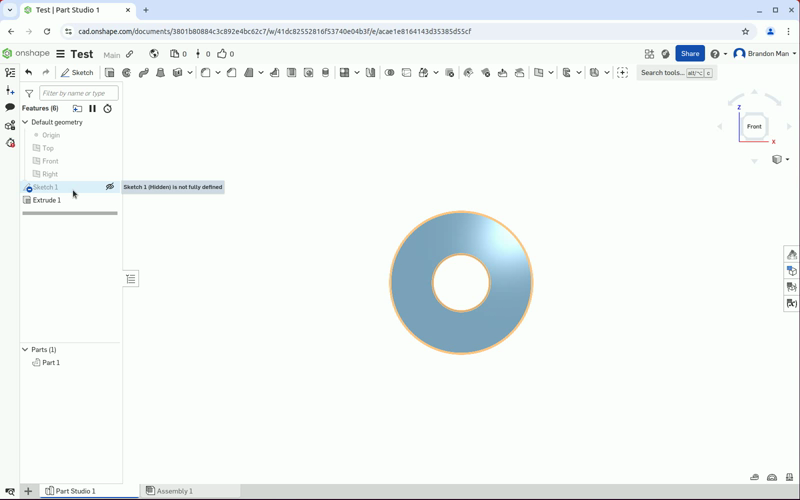
click(73, 189)
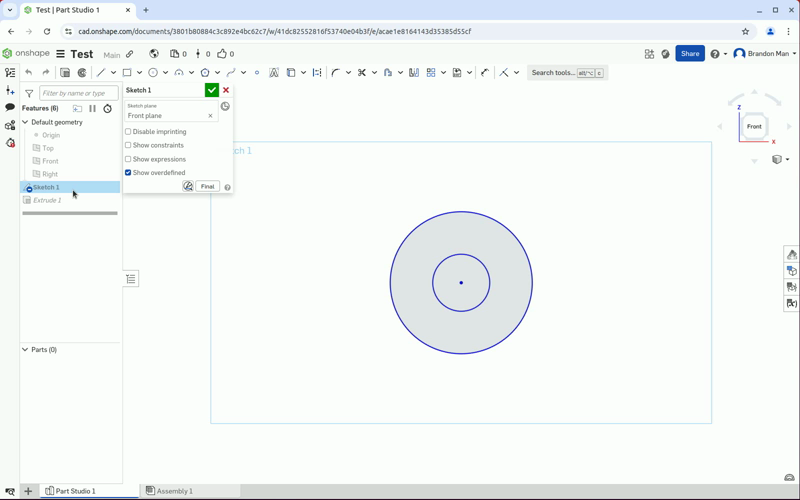
mouse_move(229, 92)
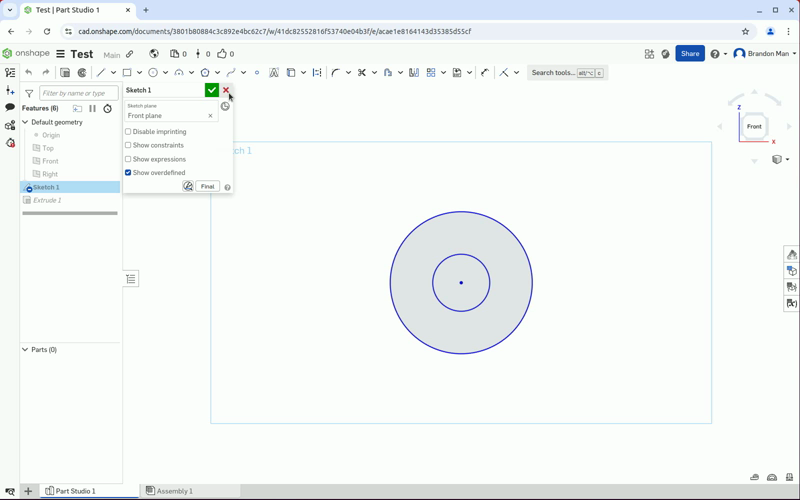
click(229, 92)
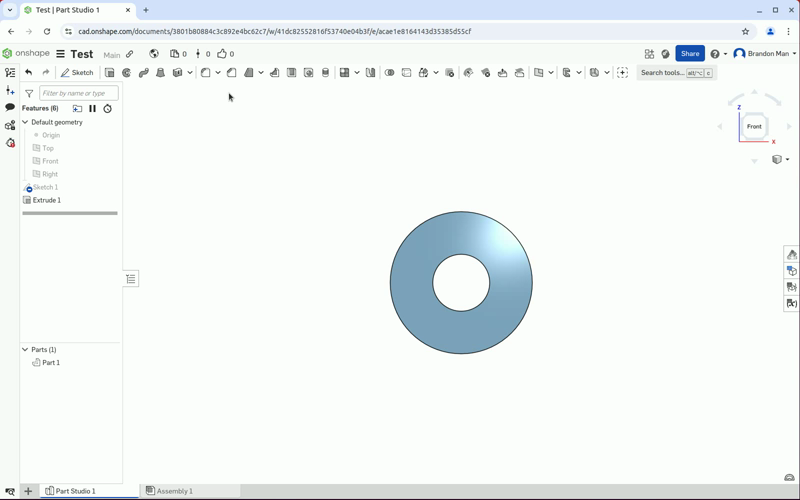
mouse_move(73, 352)
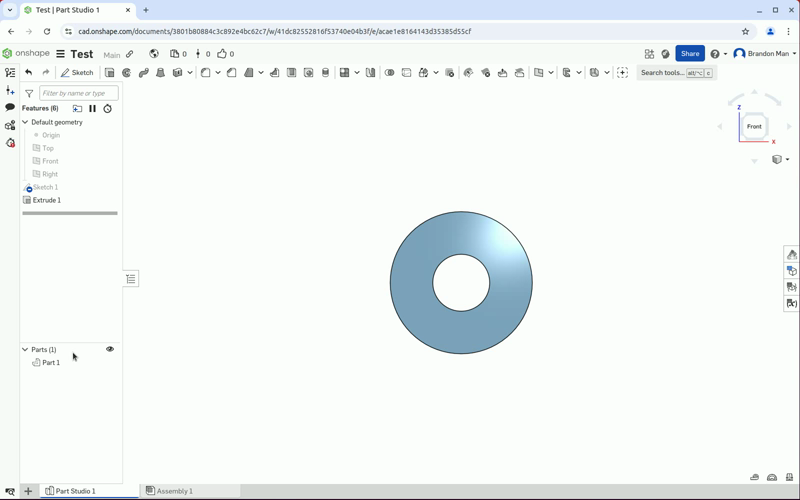
key(y)
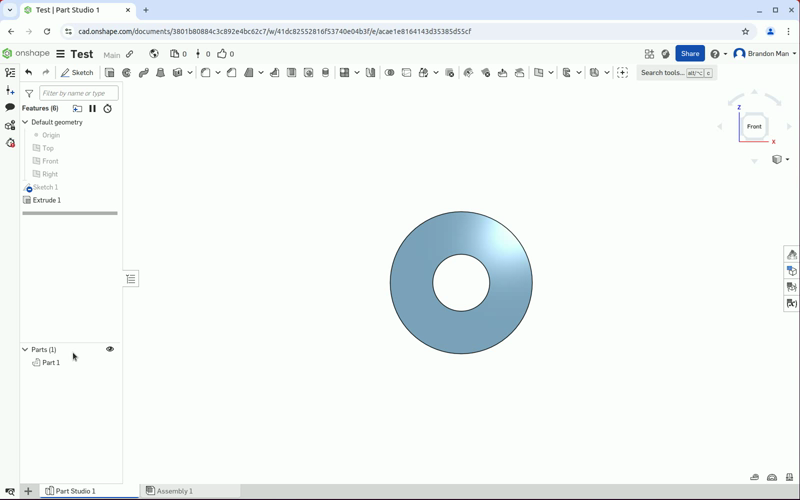
key(shift+p)
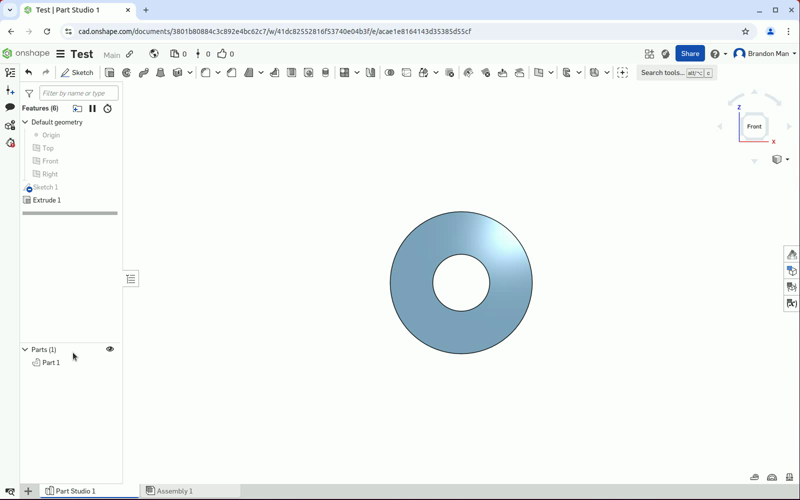
key(space)
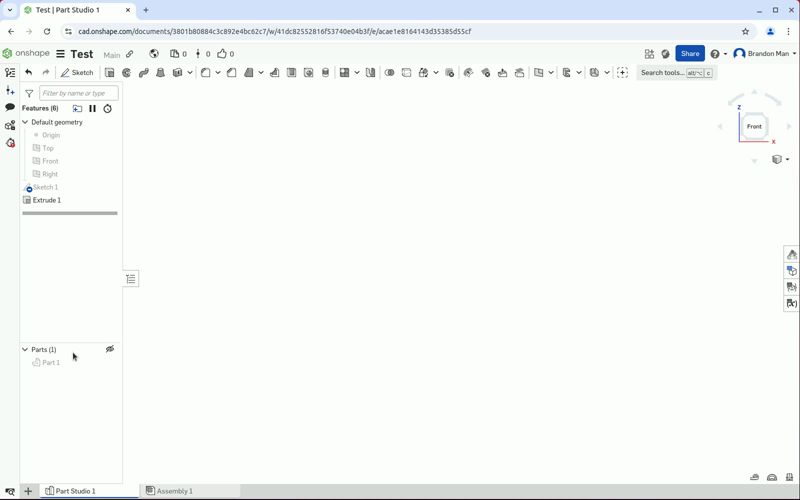
key_down(shift)
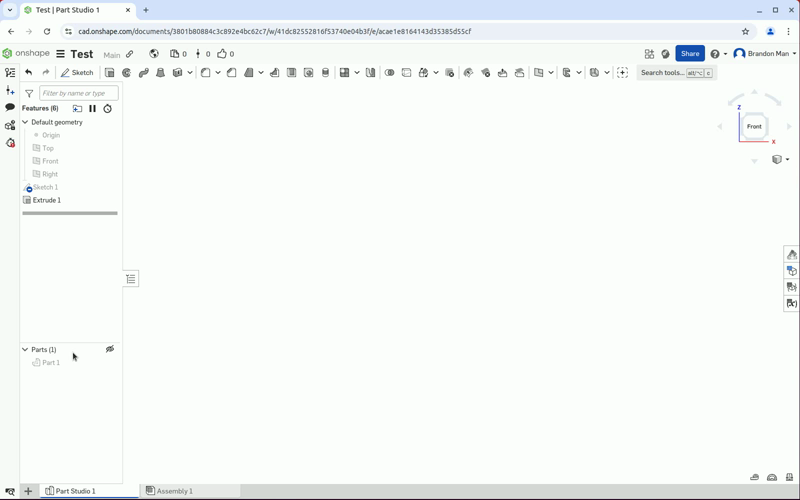
key(left)
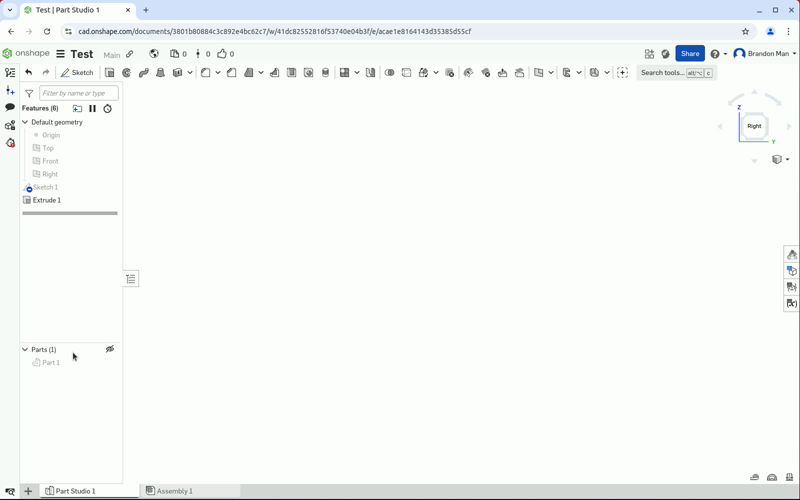
key_up(shift)
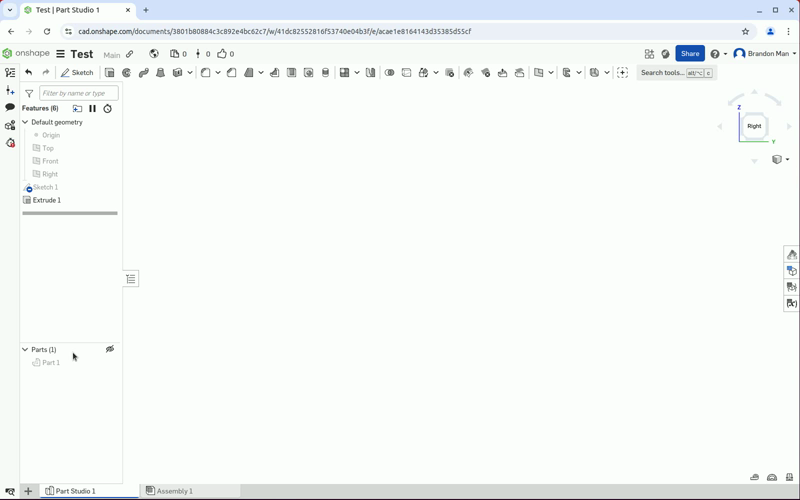
mouse_move(73, 352)
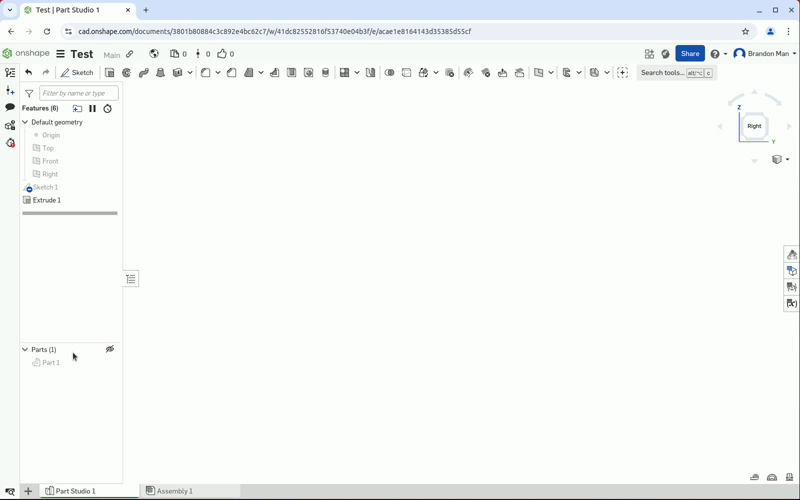
key(shift+y)
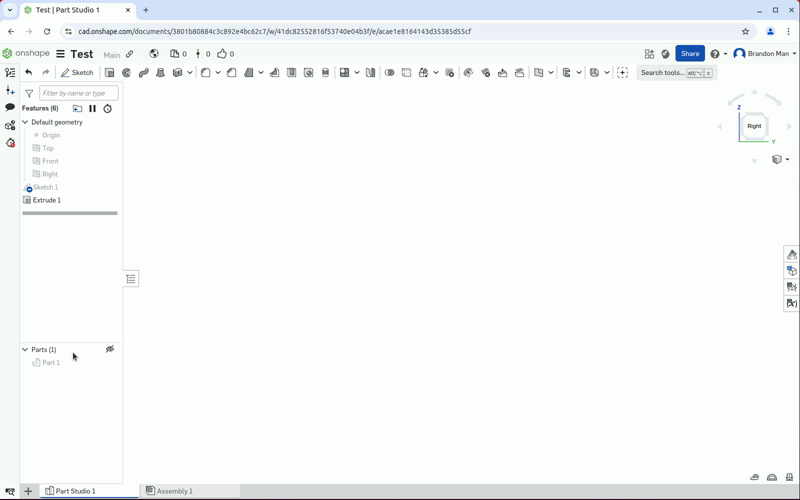
key(shift+s)
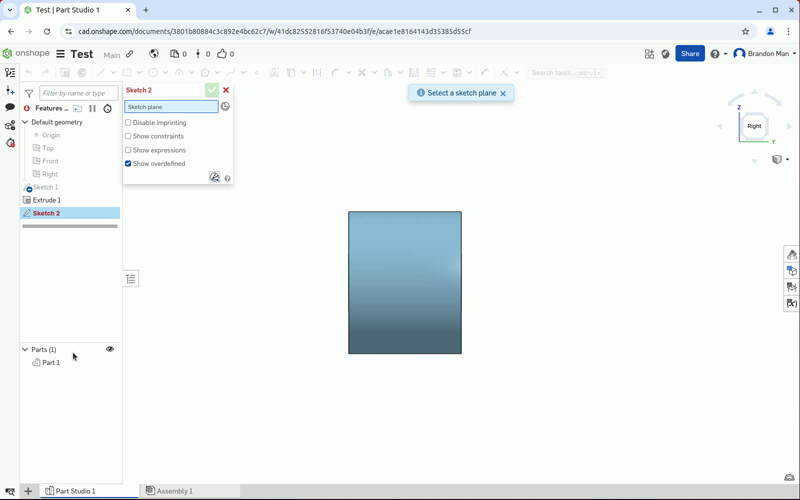
mouse_move(73, 176)
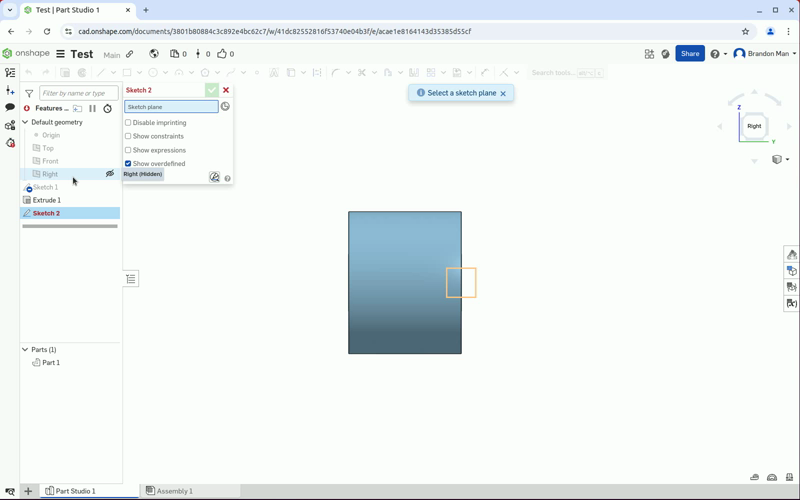
click(73, 176)
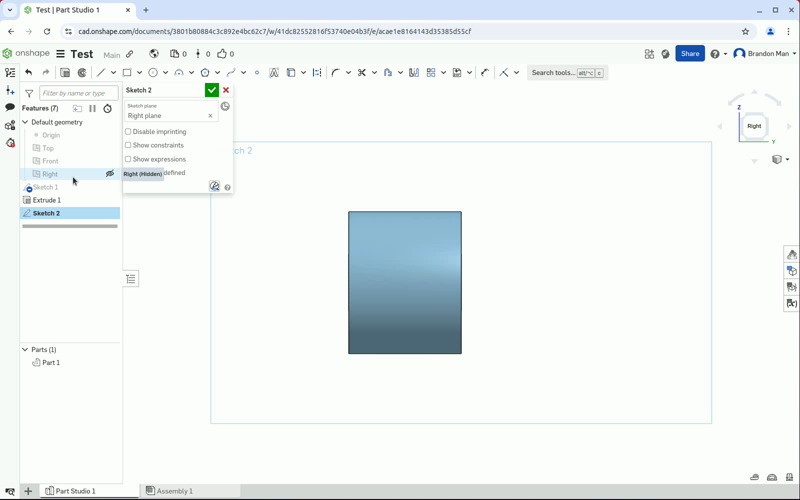
mouse_move(73, 352)
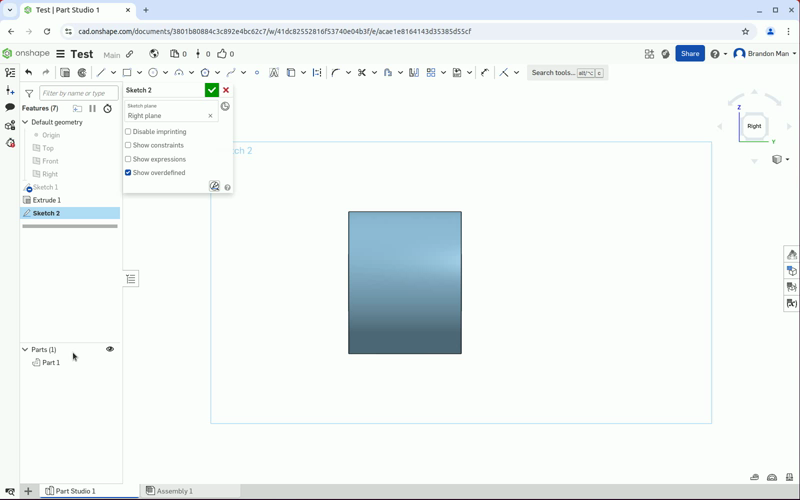
key(y)
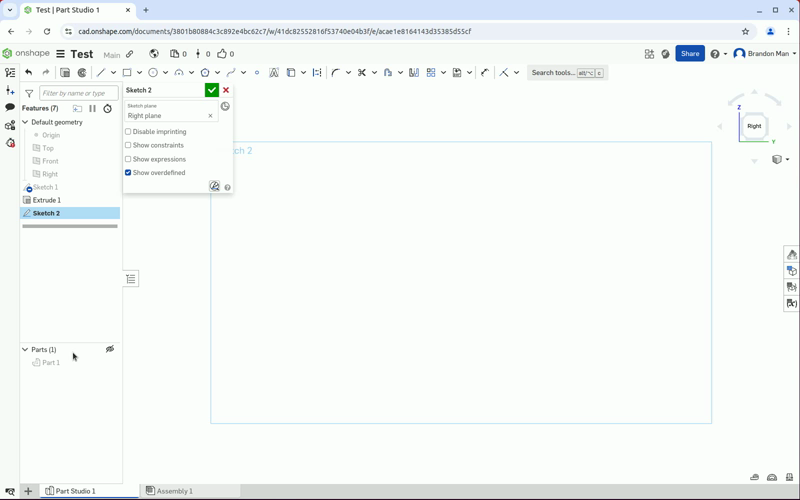
key(c)
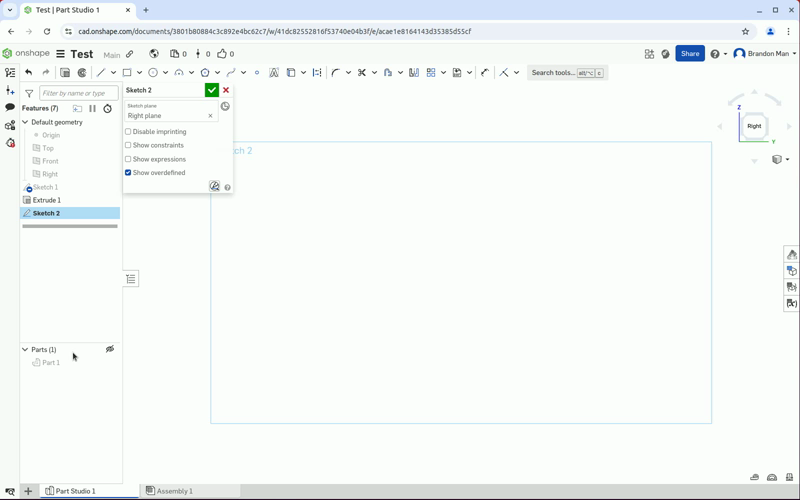
key_down(shift)
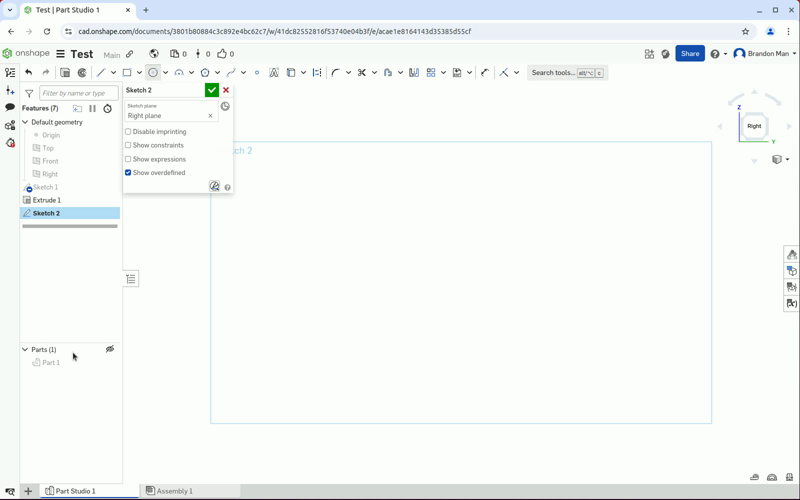
mouse_move(461, 282)
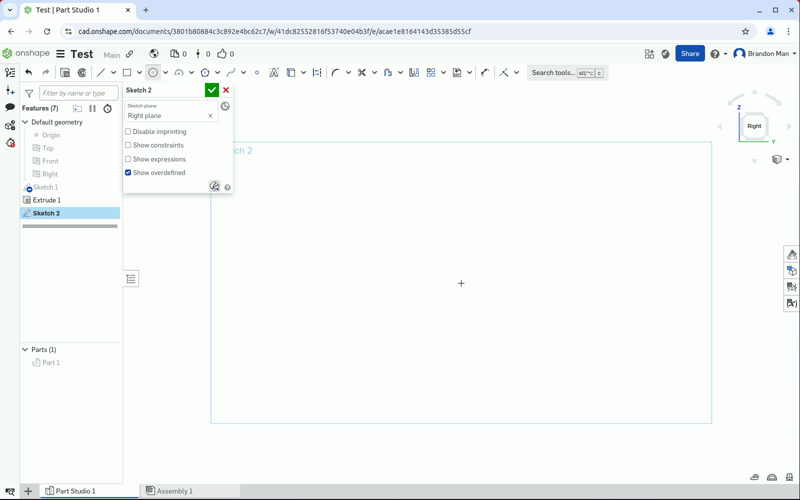
click(461, 282)
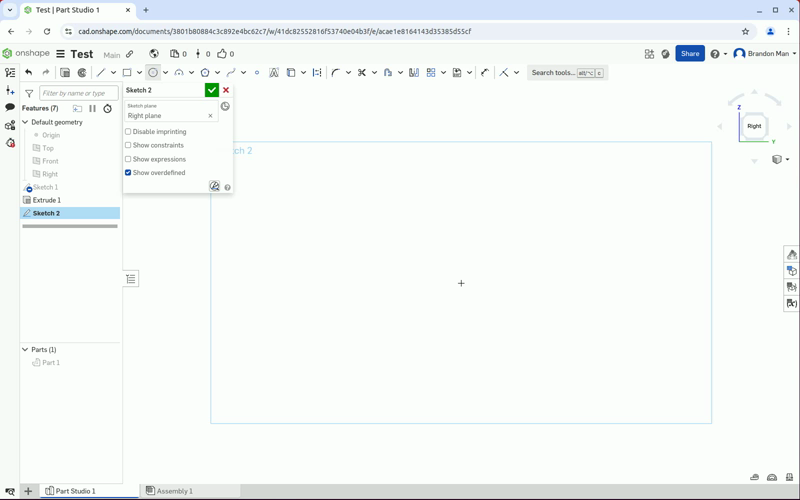
key_up(shift)
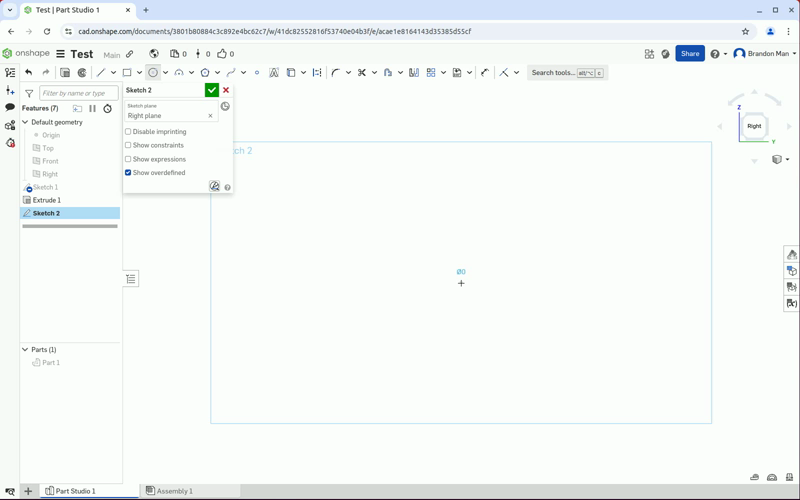
mouse_move(476, 282)
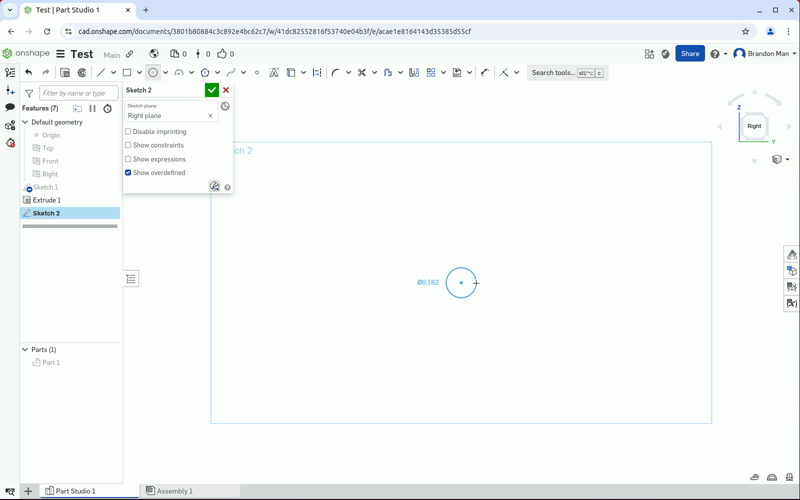
click(476, 282)
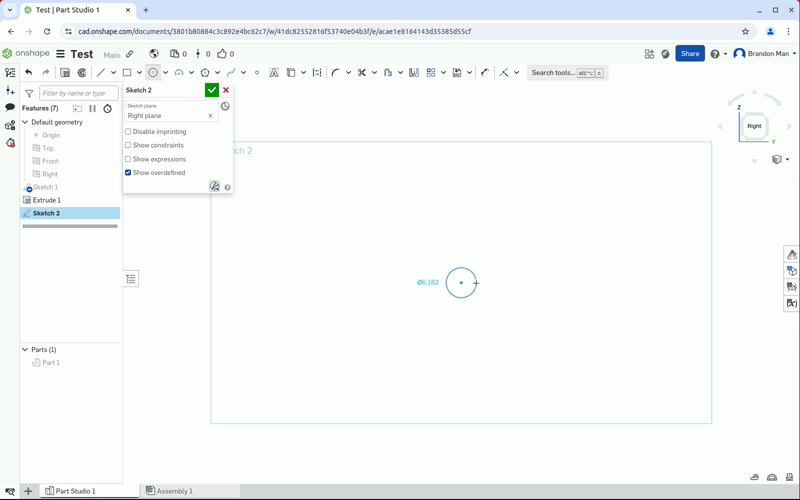
key(esc)
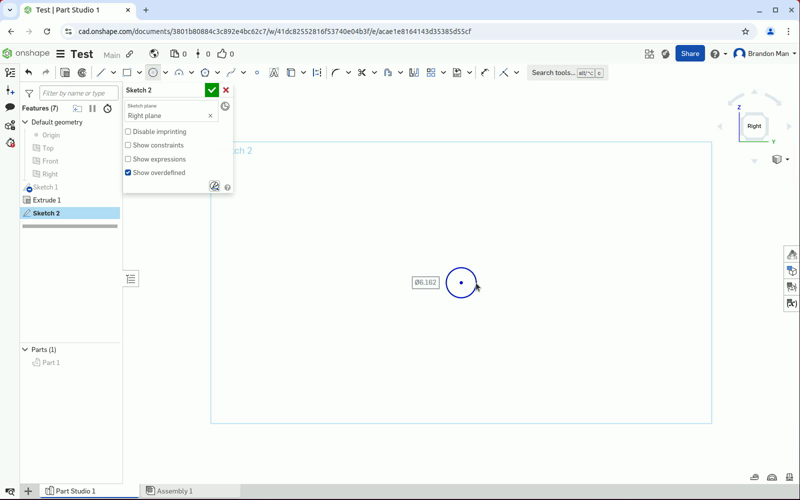
mouse_move(467, 279)
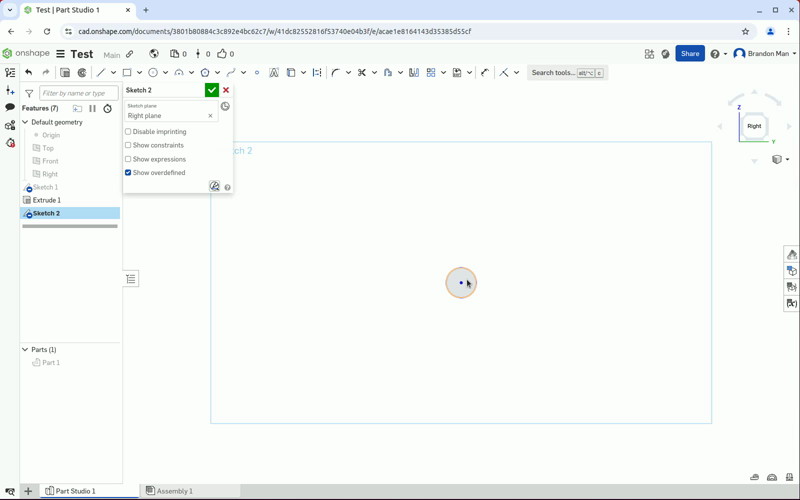
scroll(6)
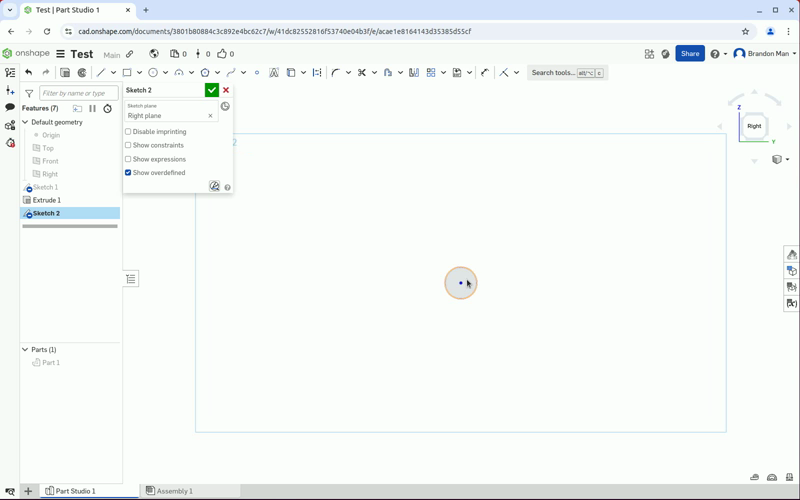
scroll(6)
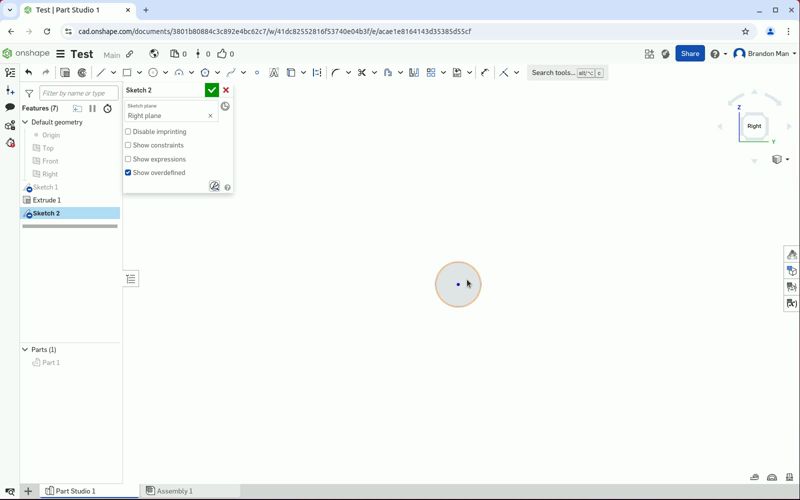
scroll(6)
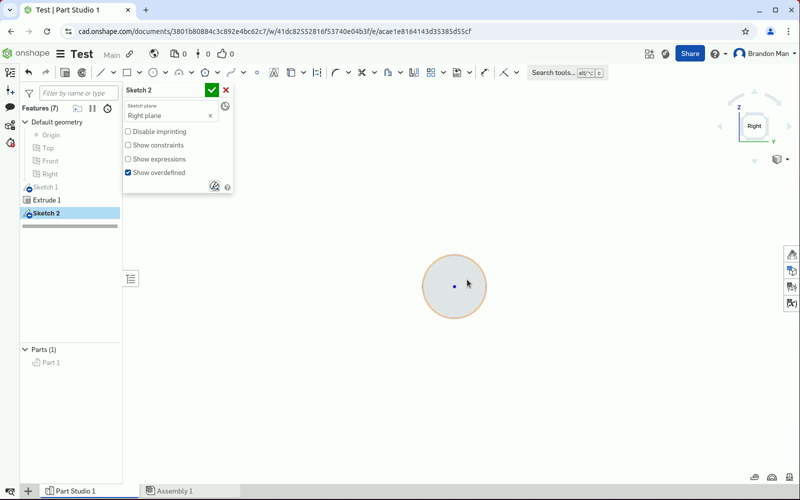
scroll(6)
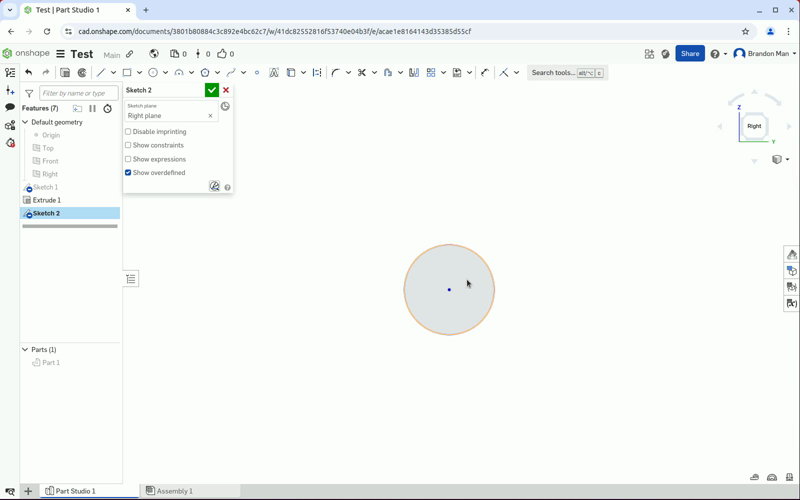
scroll(6)
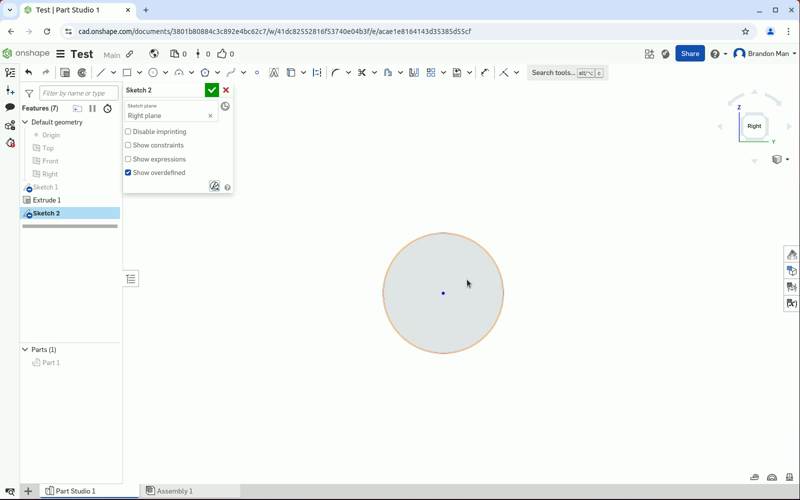
scroll(6)
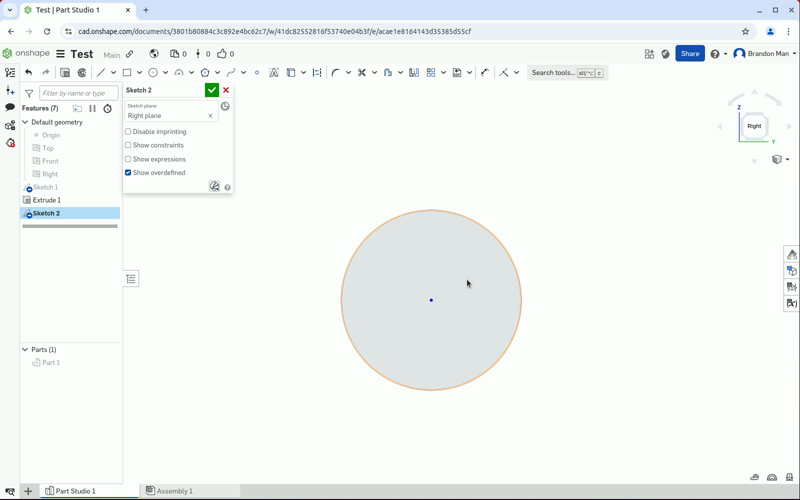
scroll(6)
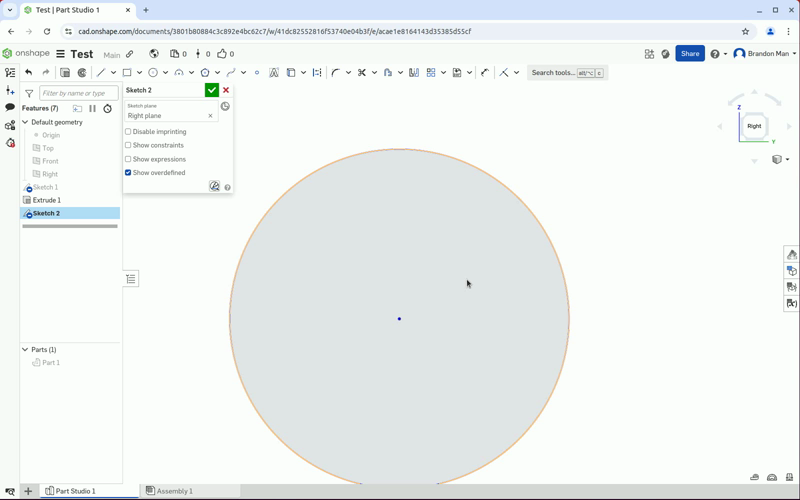
click(467, 279)
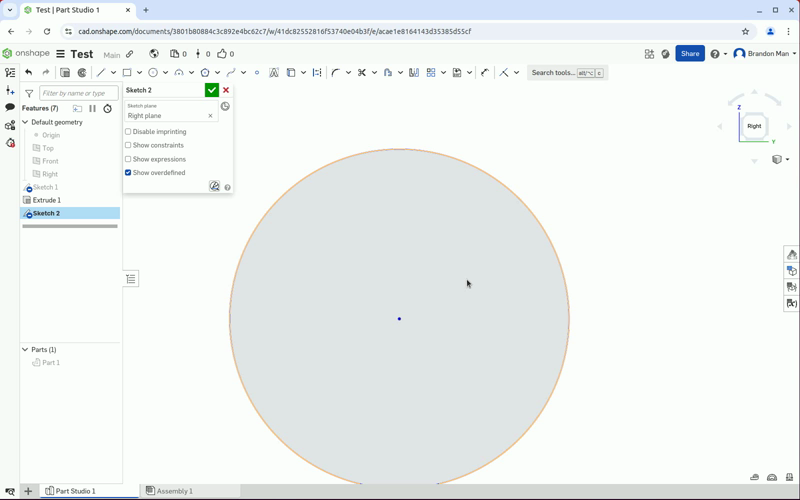
scroll(-6)
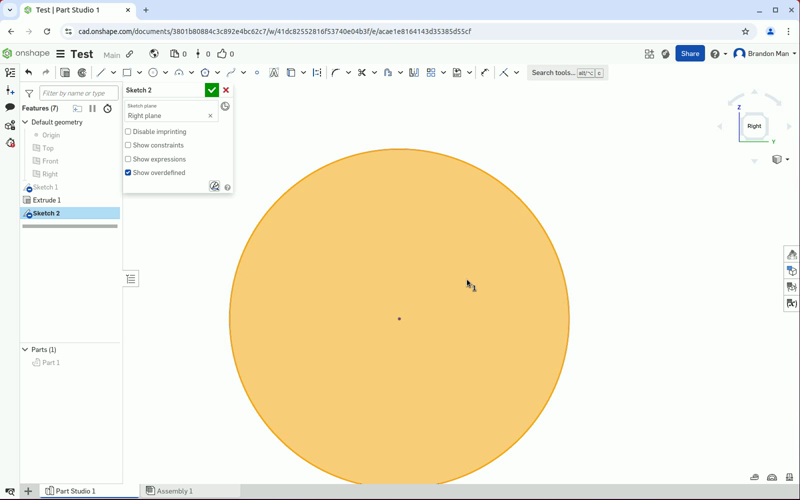
scroll(-6)
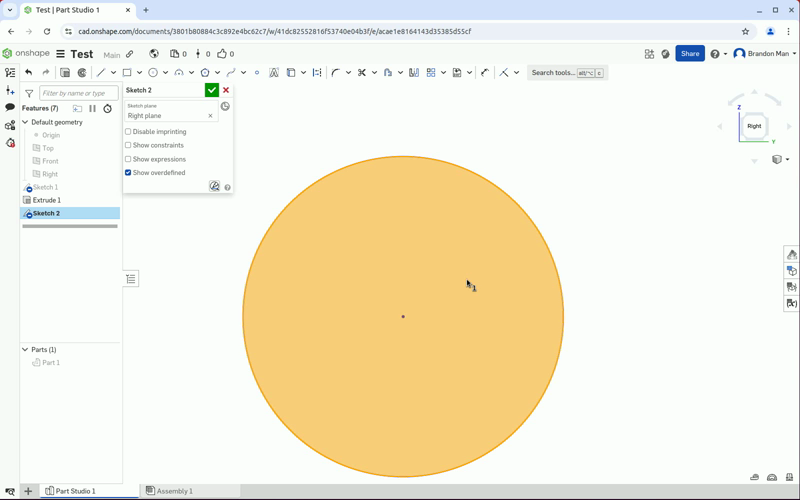
scroll(-6)
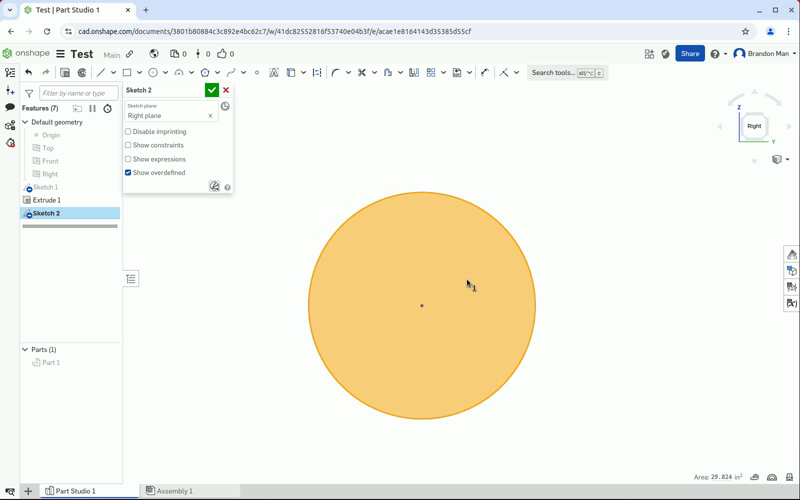
scroll(-6)
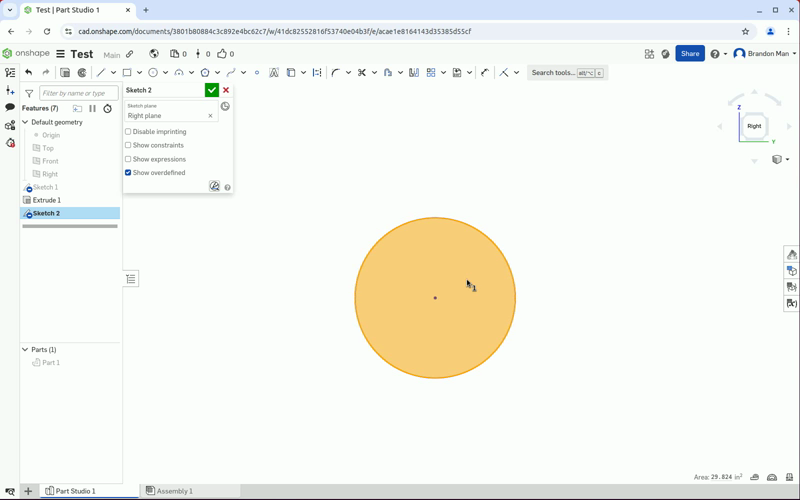
scroll(-6)
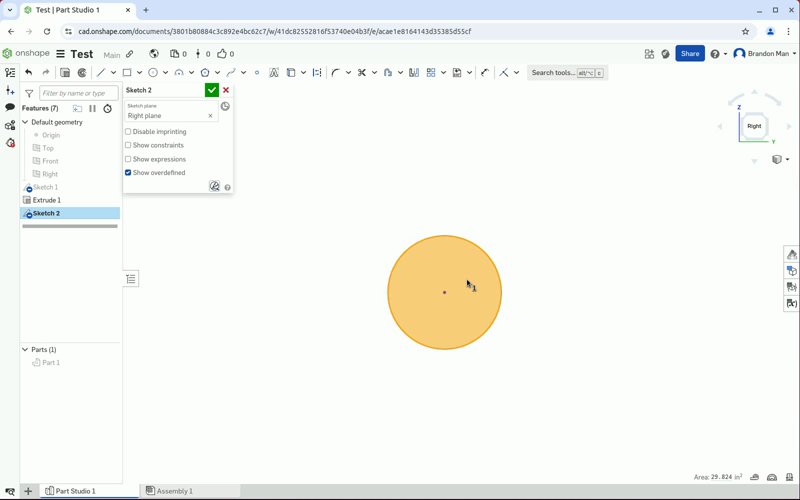
scroll(-6)
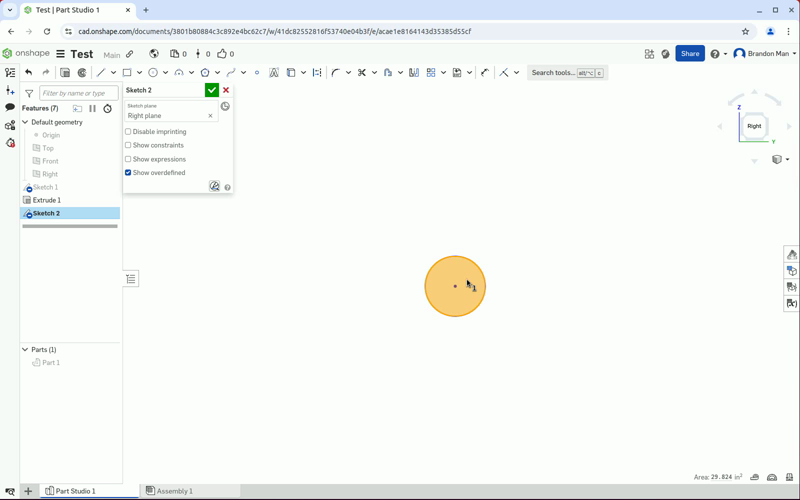
scroll(-6)
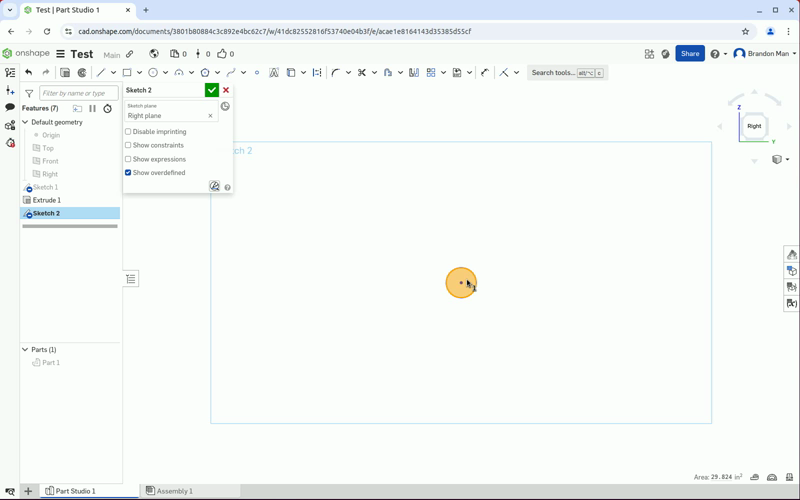
mouse_move(73, 352)
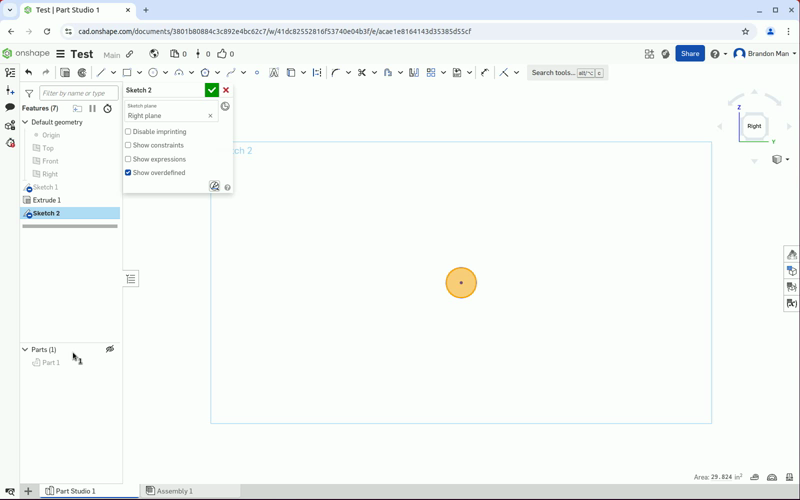
key(shift+y)
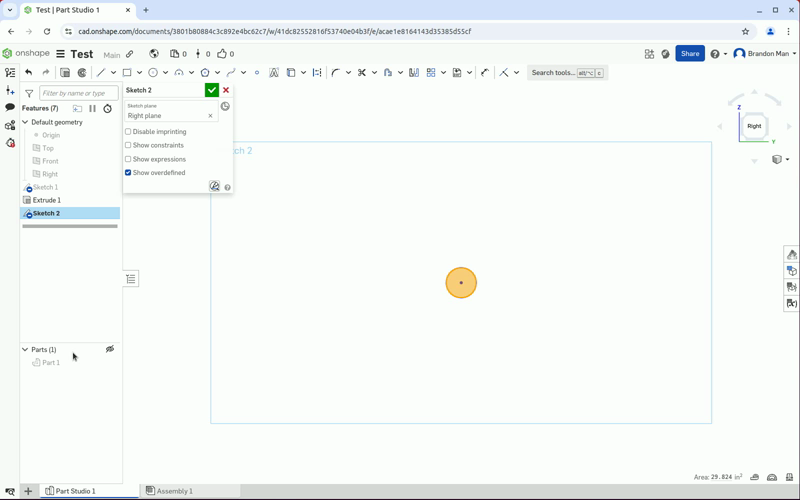
key(shift+e)
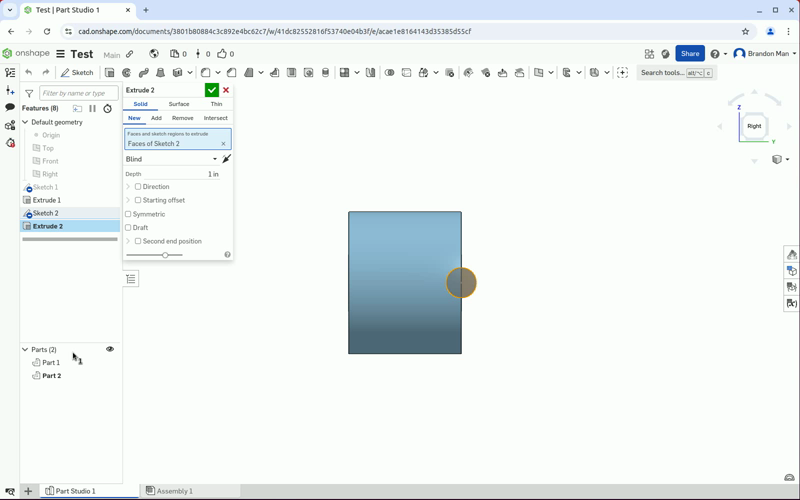
mouse_move(143, 106)
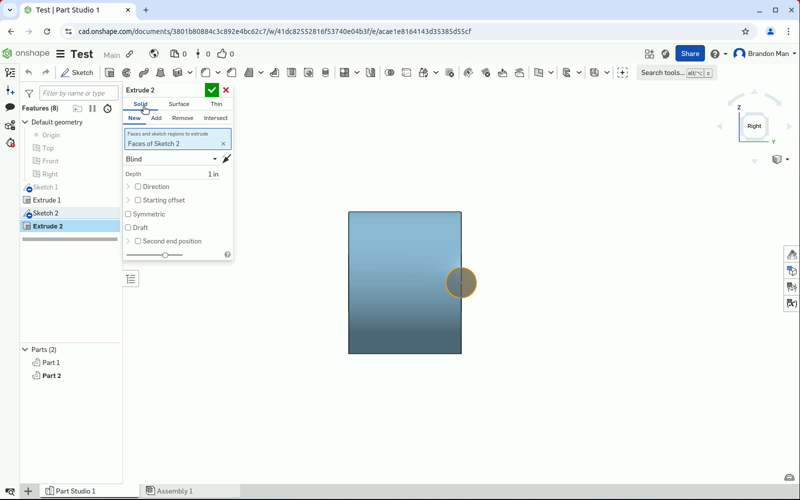
click(143, 106)
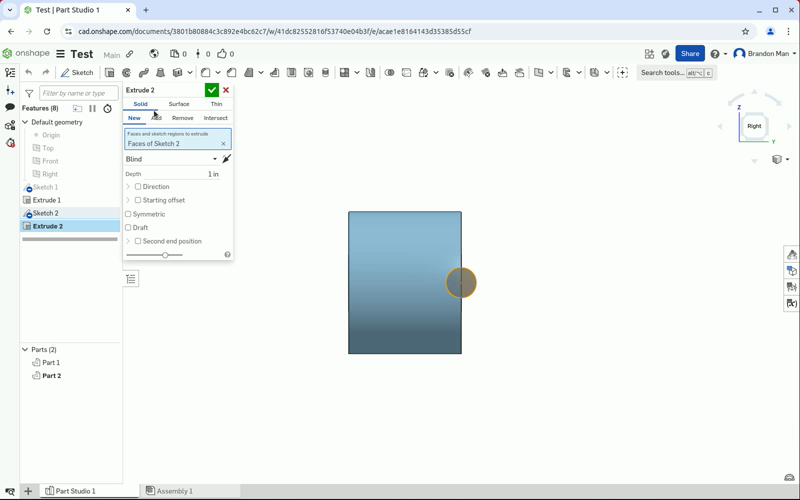
mouse_move(186, 120)
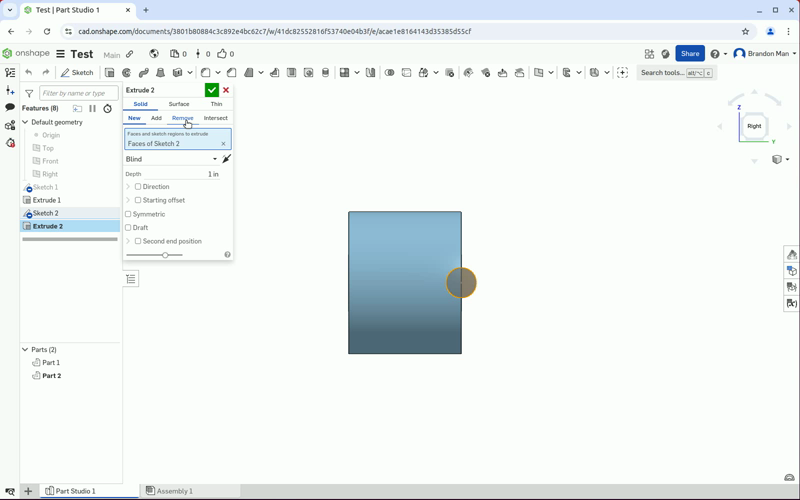
click(186, 120)
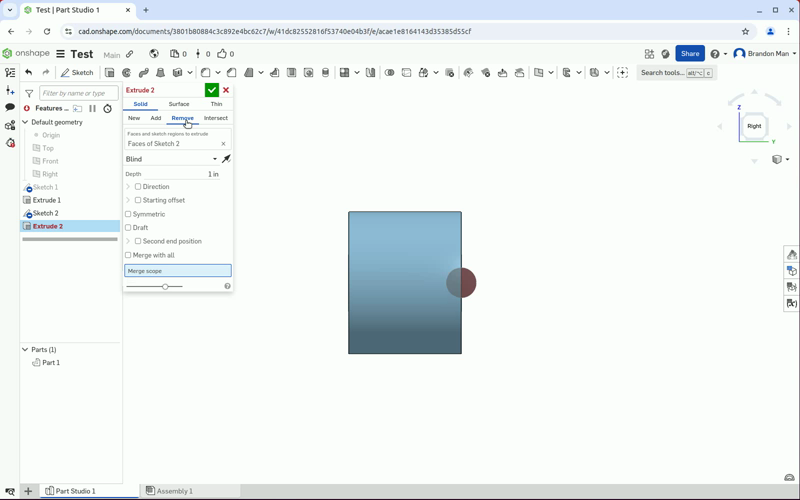
key(tab, 4)
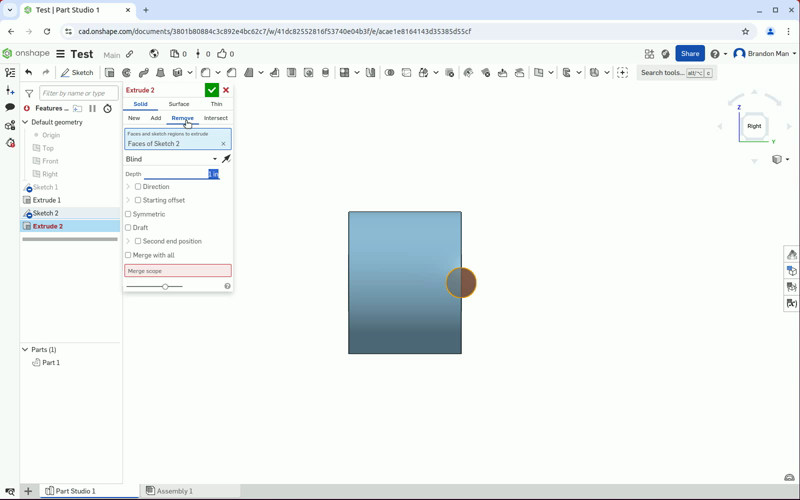
text(23.108)
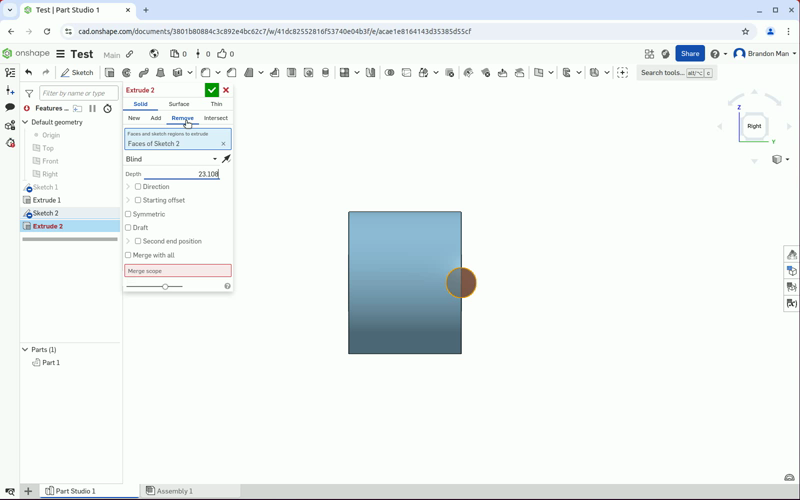
key(tab, 6)
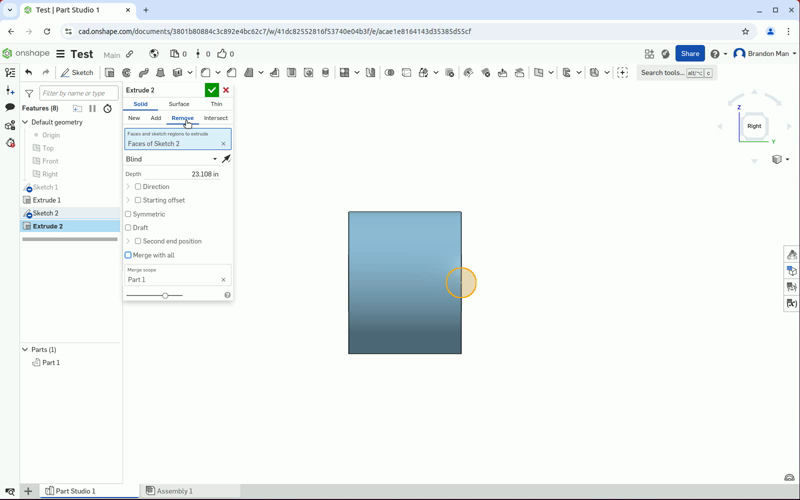
key(space)
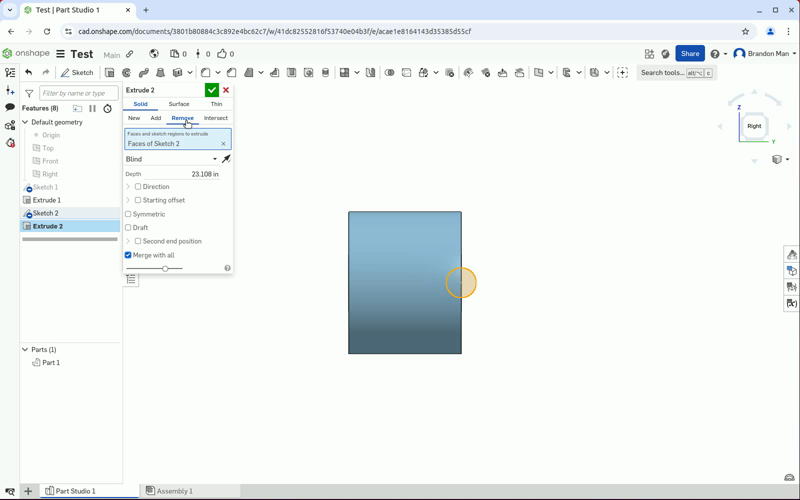
key(enter)
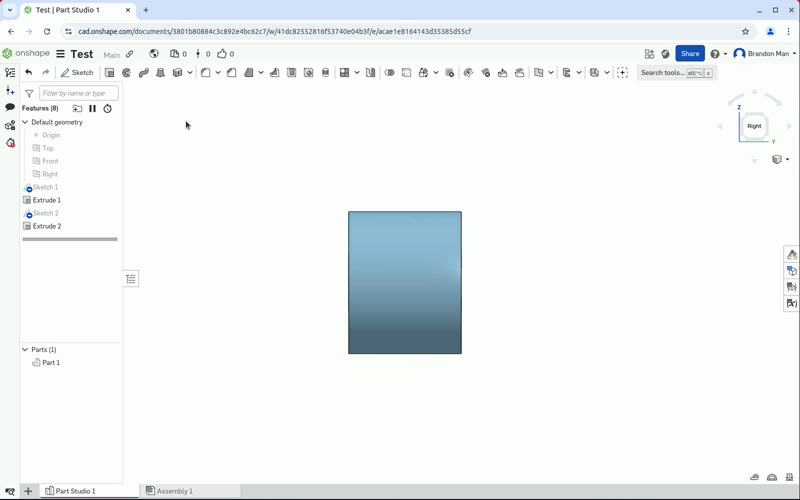
key(shift+h)
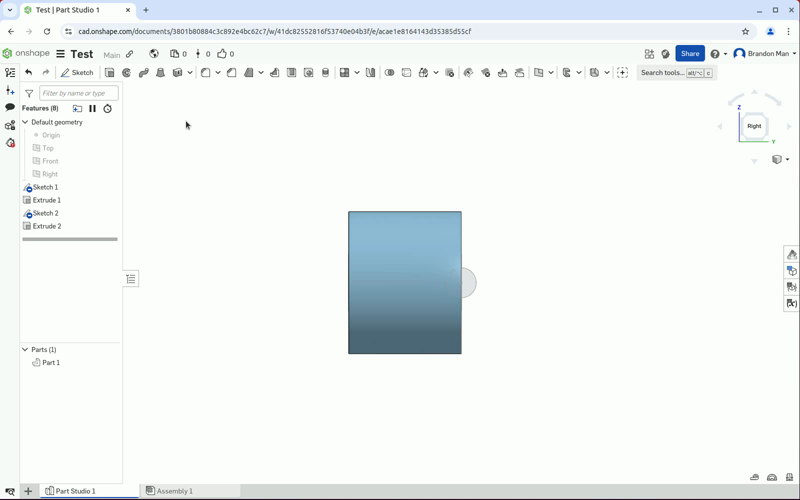
key(shift+h)
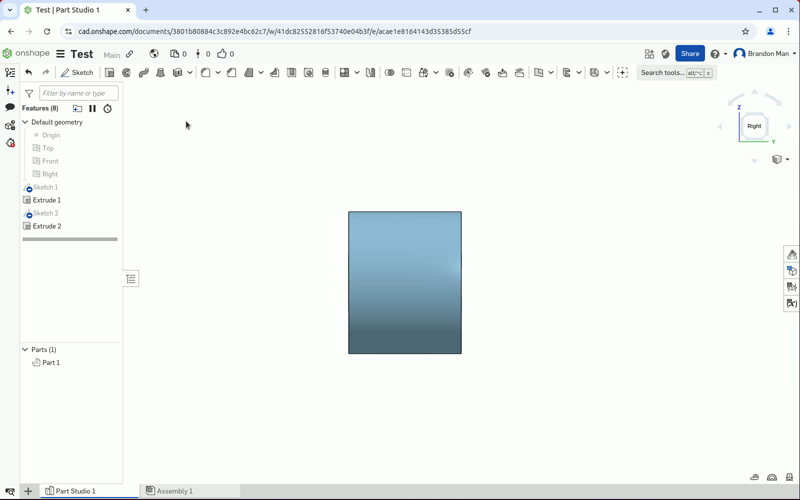
mouse_move(73, 189)
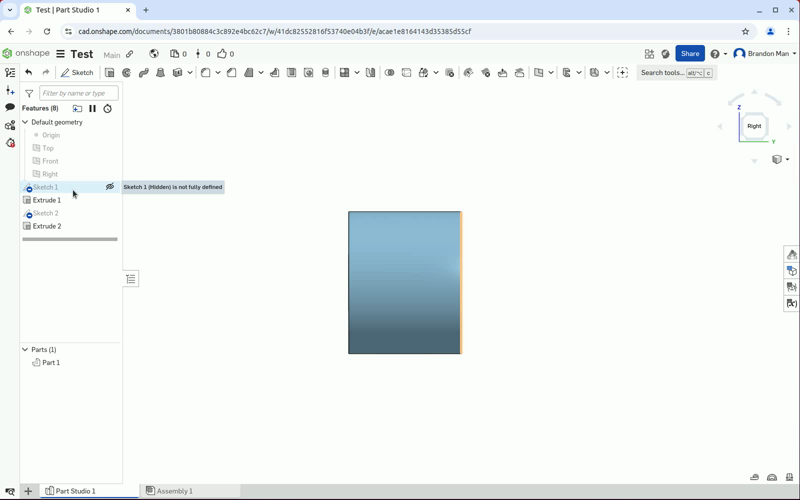
click(73, 189)
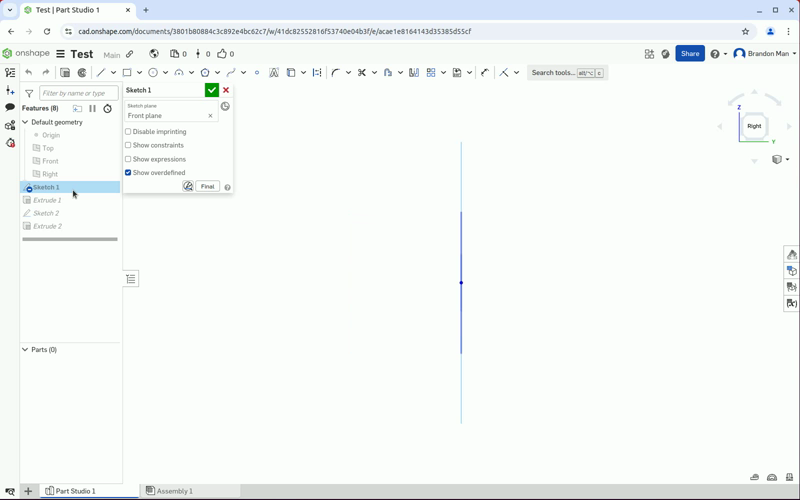
mouse_move(229, 92)
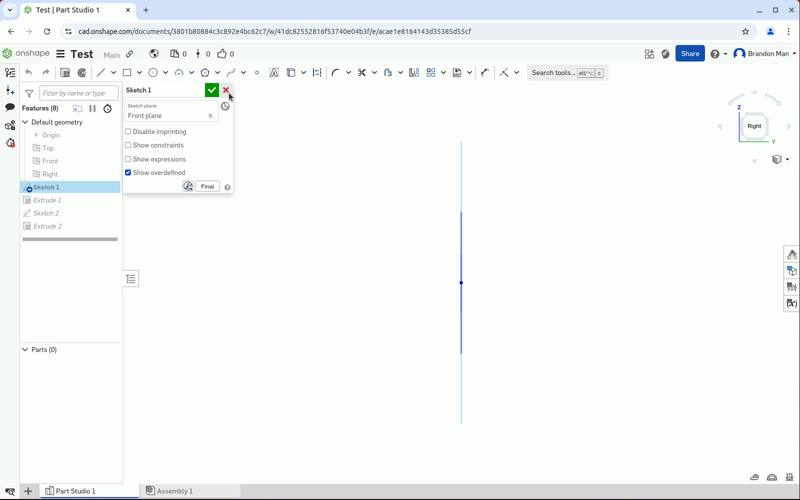
click(229, 92)
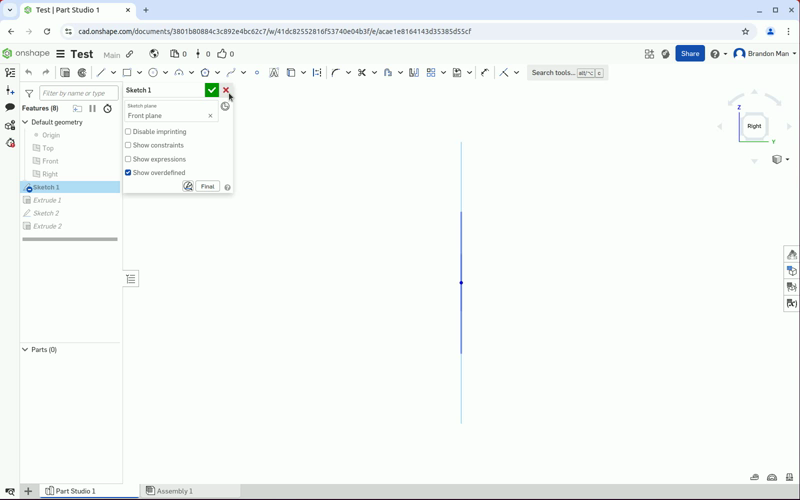
key(shift+s)
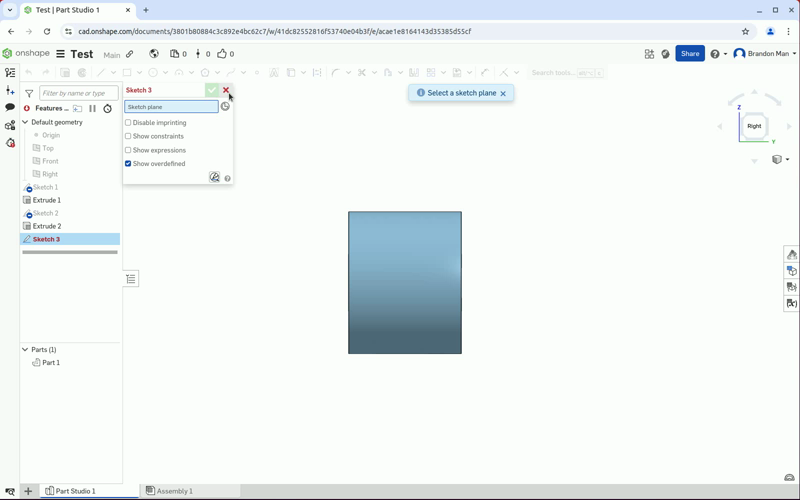
mouse_move(73, 176)
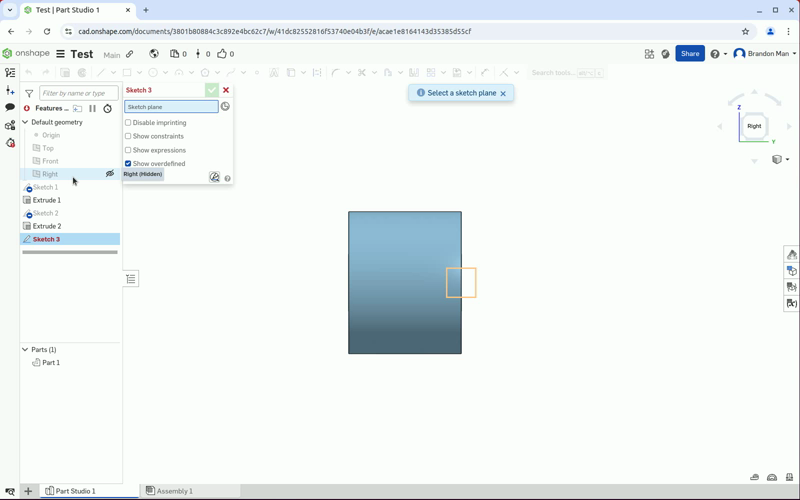
click(73, 176)
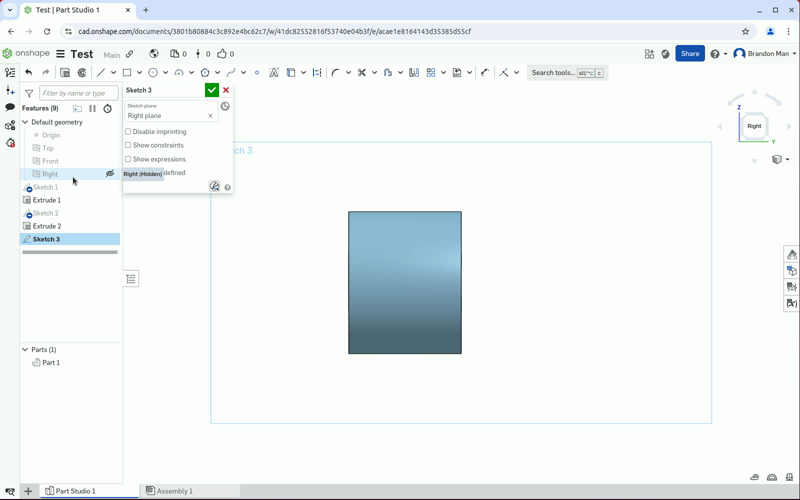
mouse_move(73, 352)
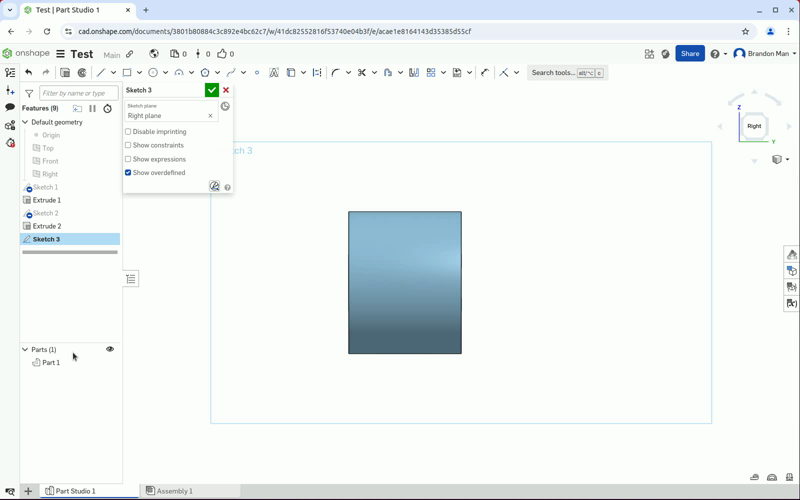
key(y)
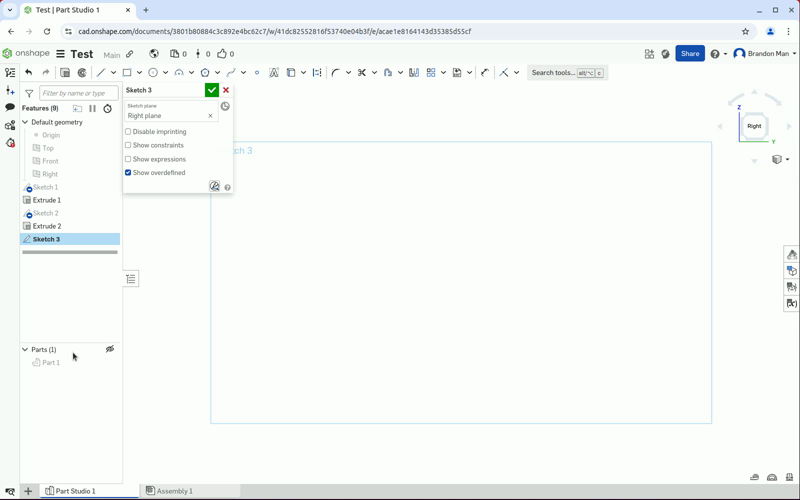
key(l)
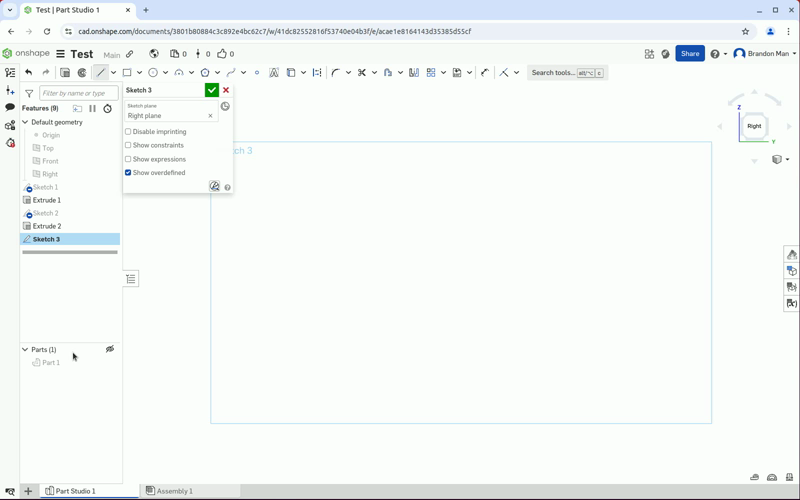
key_down(shift)
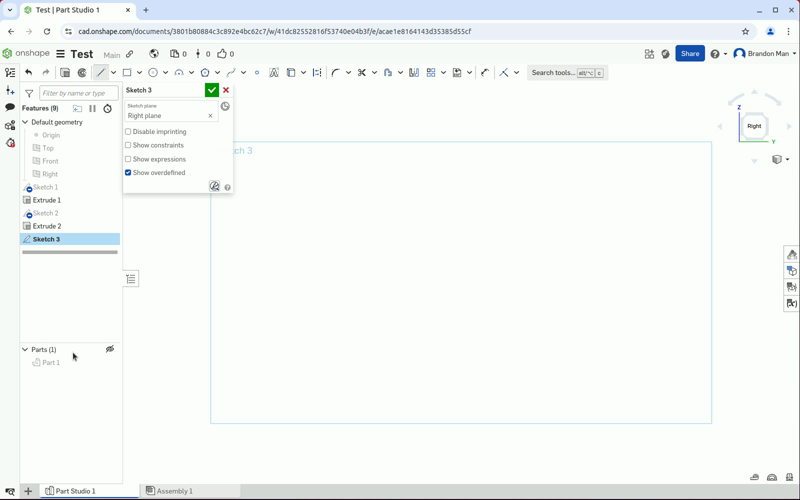
mouse_move(405, 297)
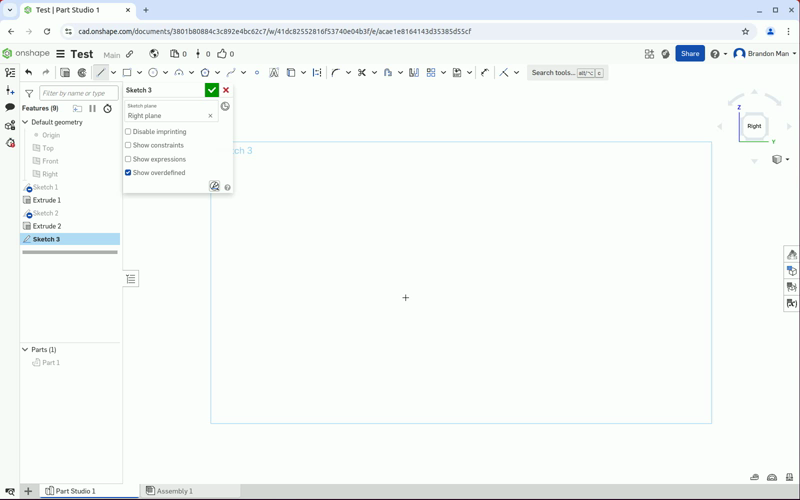
click(405, 297)
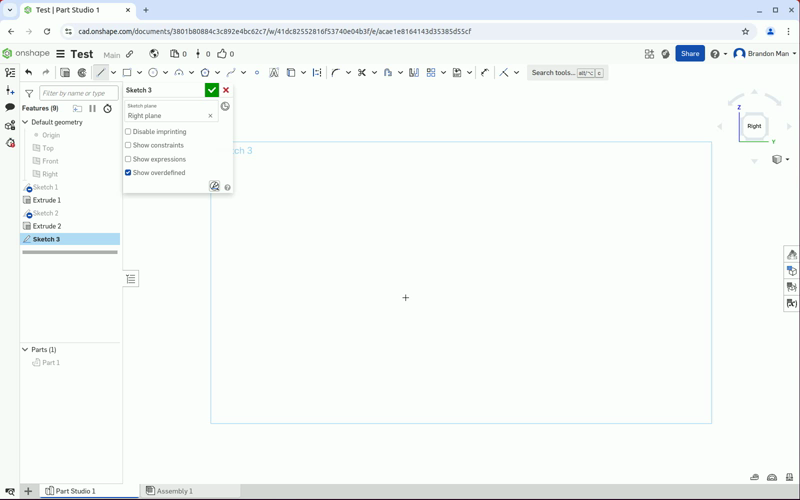
key_up(shift)
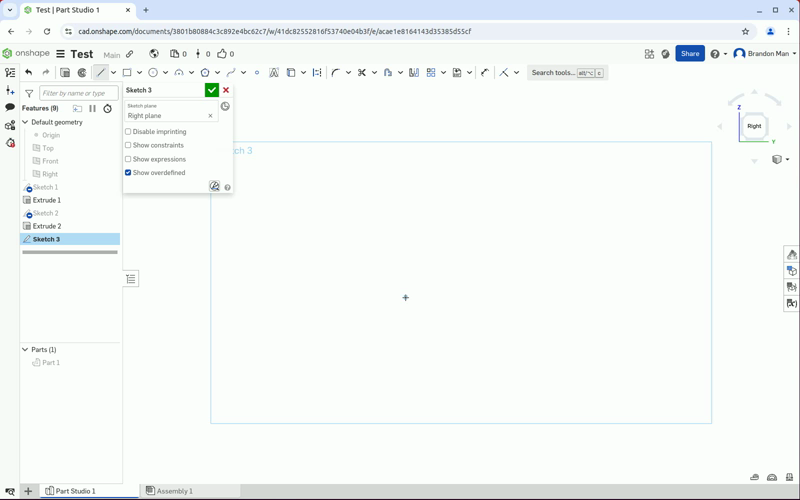
key_down(shift)
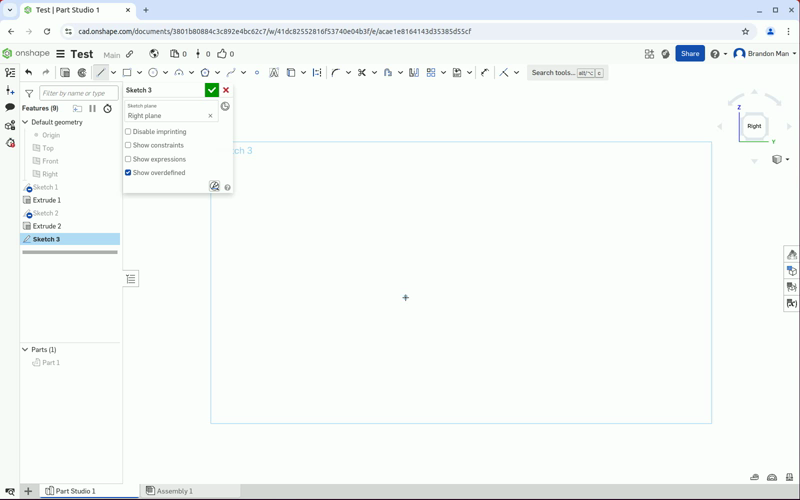
mouse_move(435, 297)
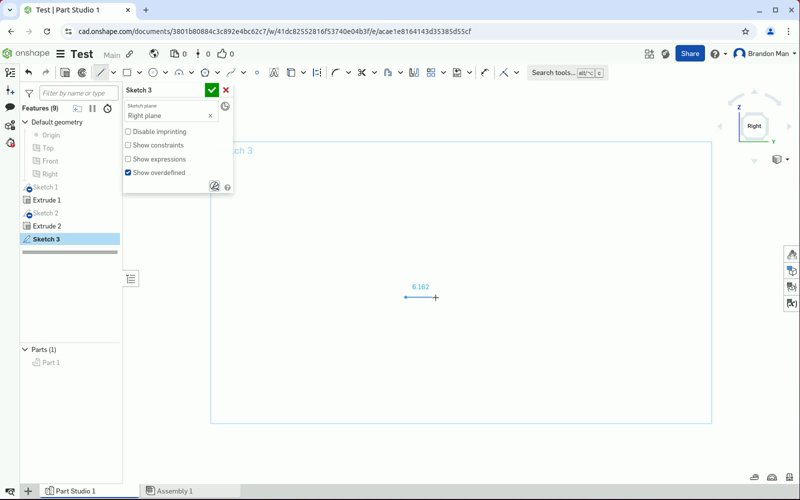
mouse_move(461, 297)
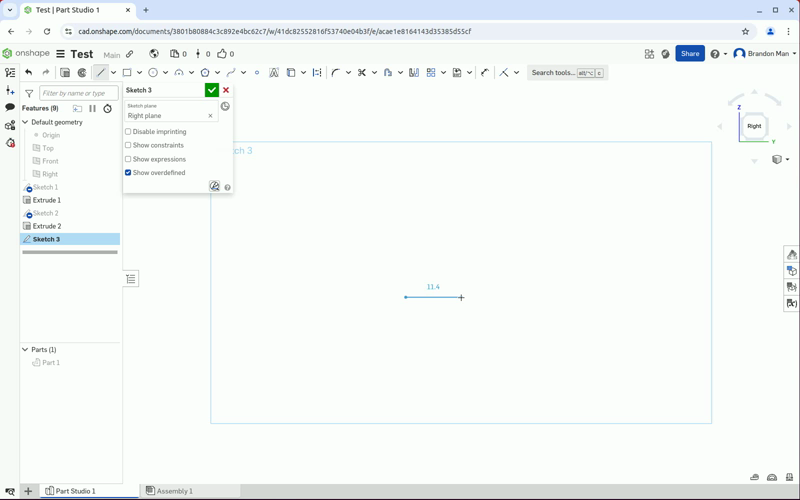
click(461, 297)
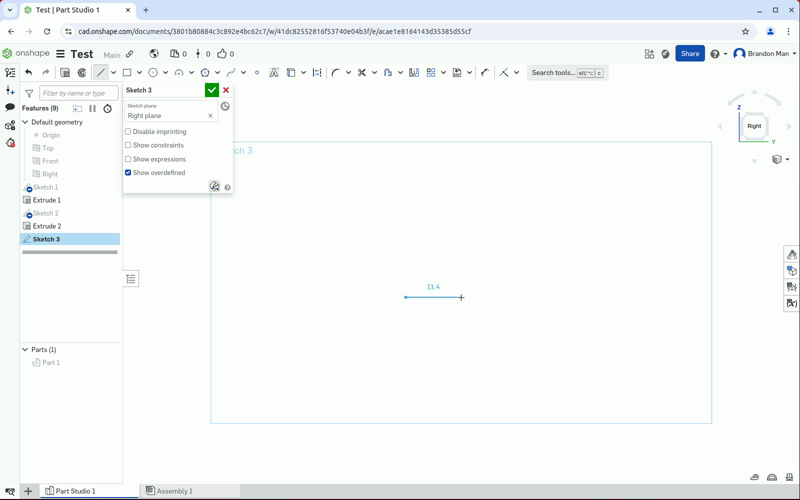
key_up(shift)
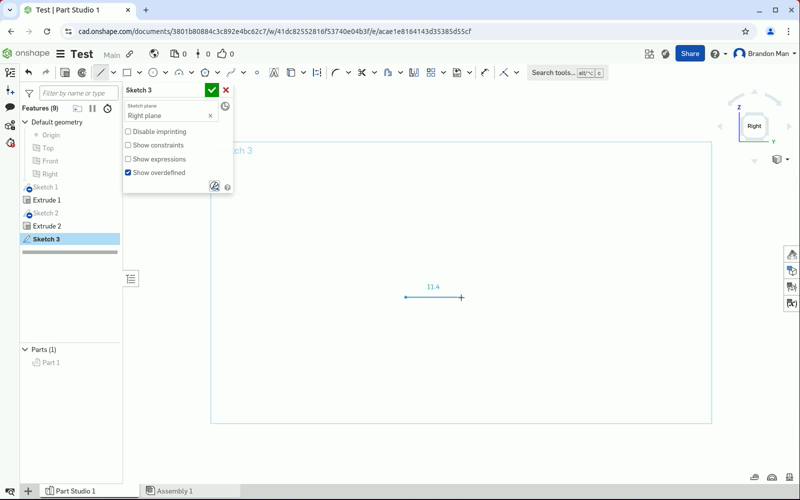
key_down(shift)
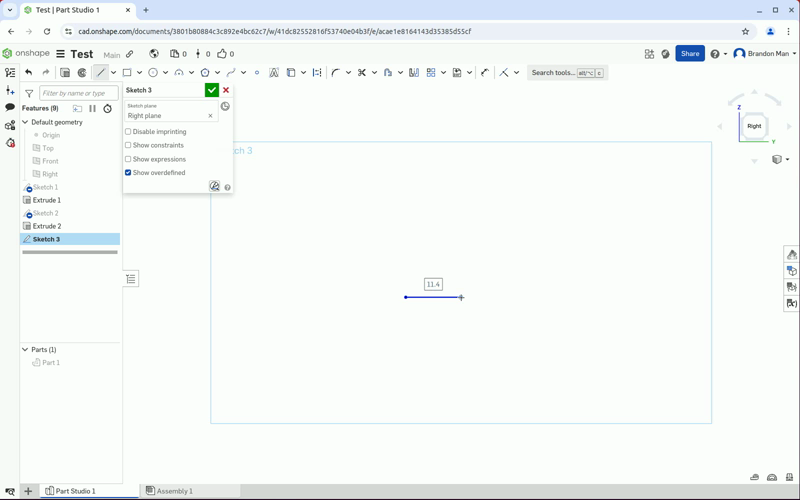
mouse_move(491, 297)
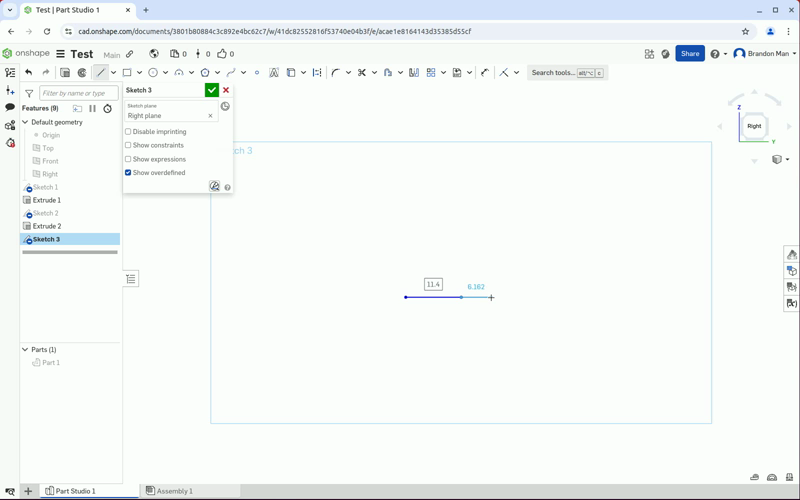
mouse_move(461, 268)
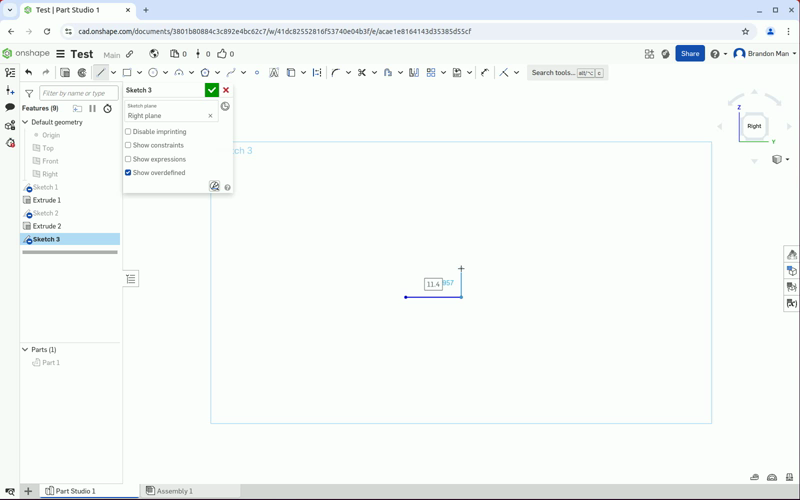
click(461, 268)
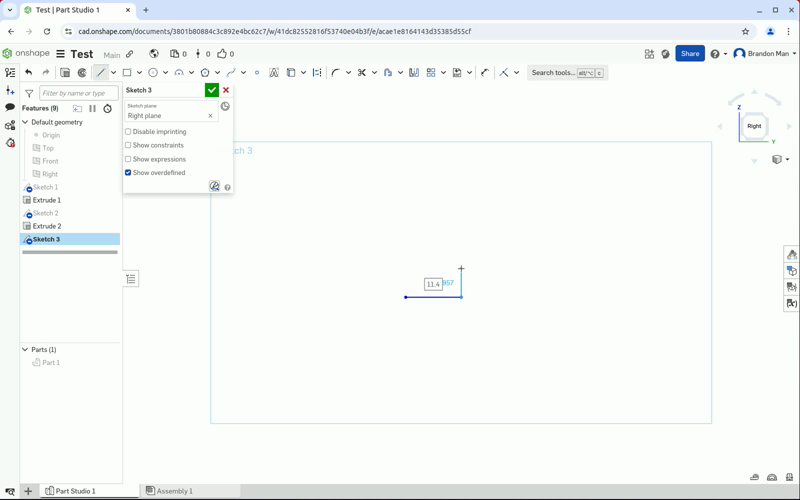
key_up(shift)
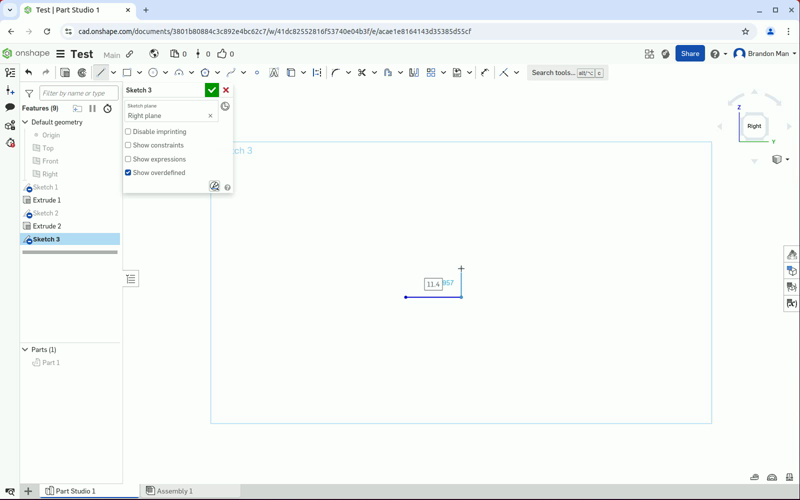
key_down(shift)
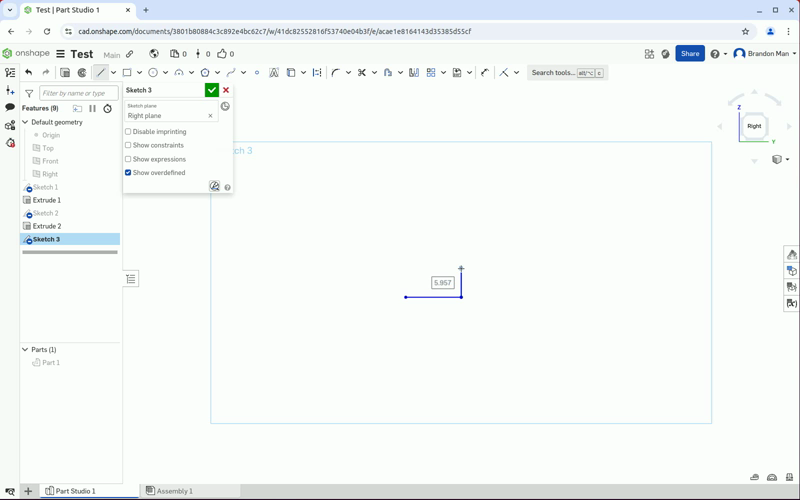
mouse_move(491, 268)
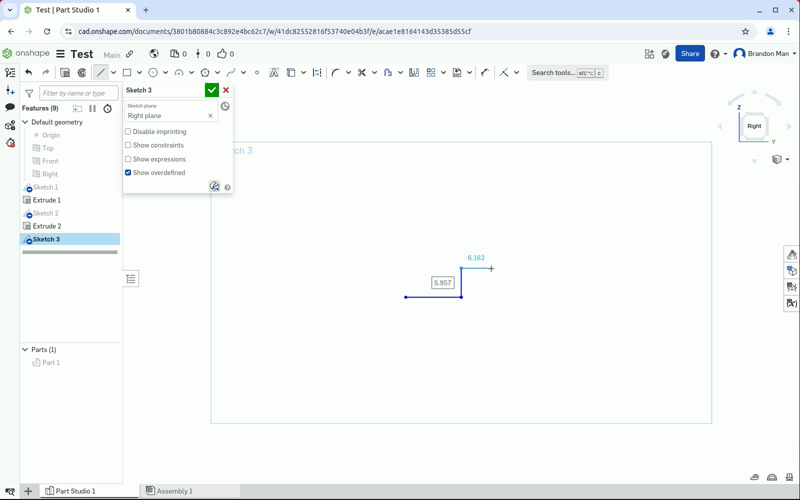
mouse_move(405, 268)
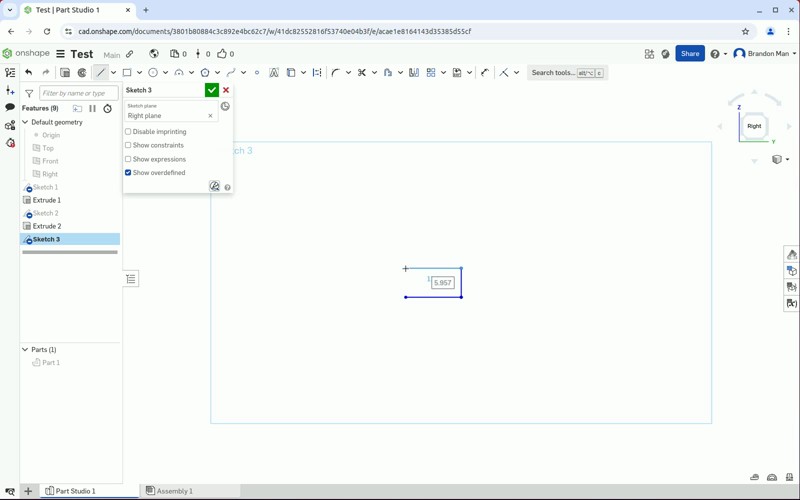
click(405, 268)
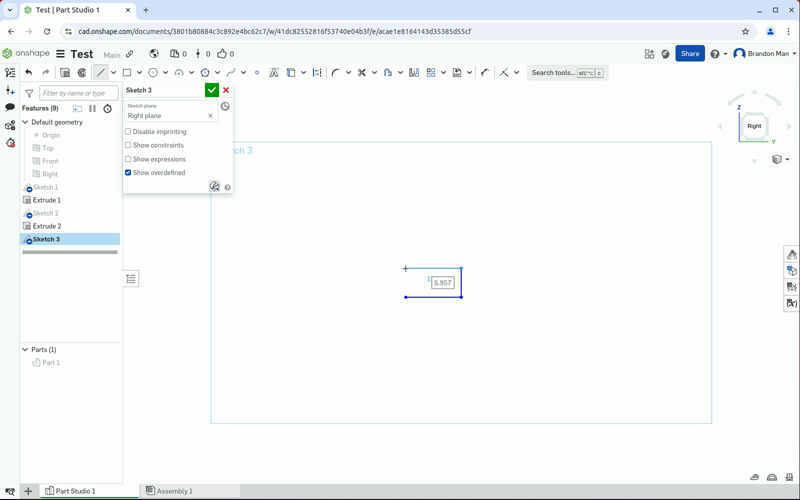
key_up(shift)
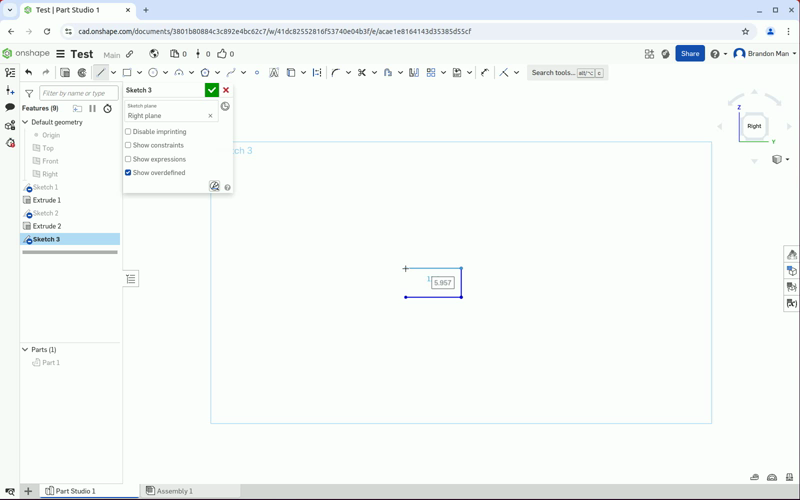
key(esc)
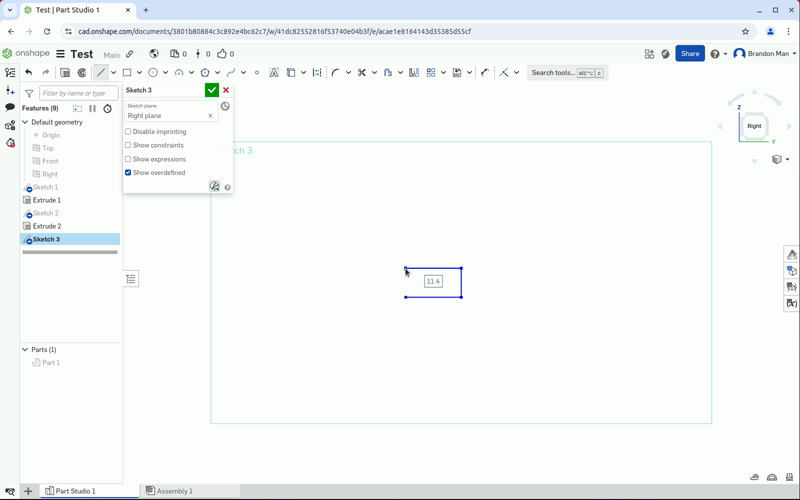
key(a)
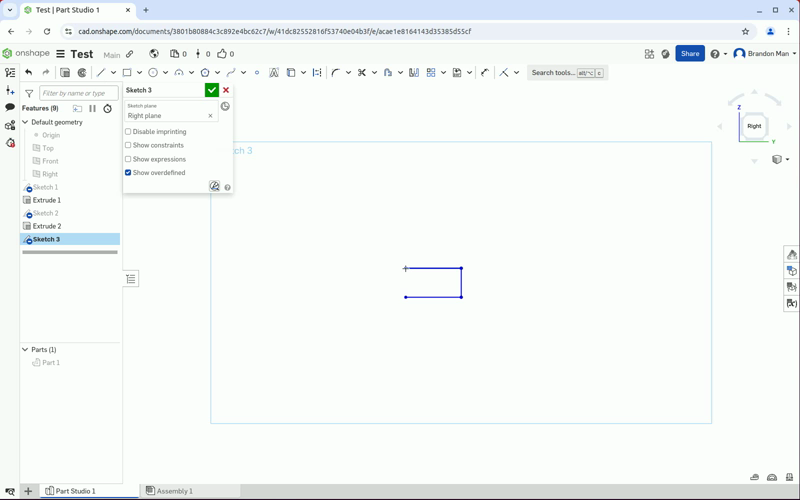
mouse_move(405, 268)
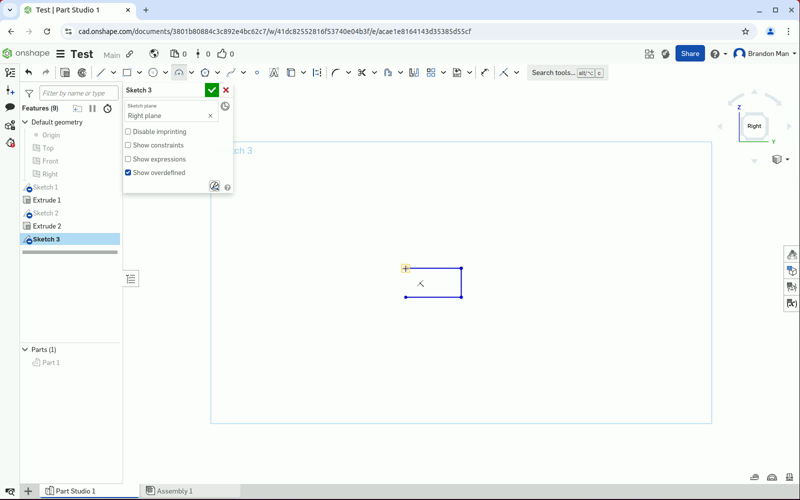
click(405, 268)
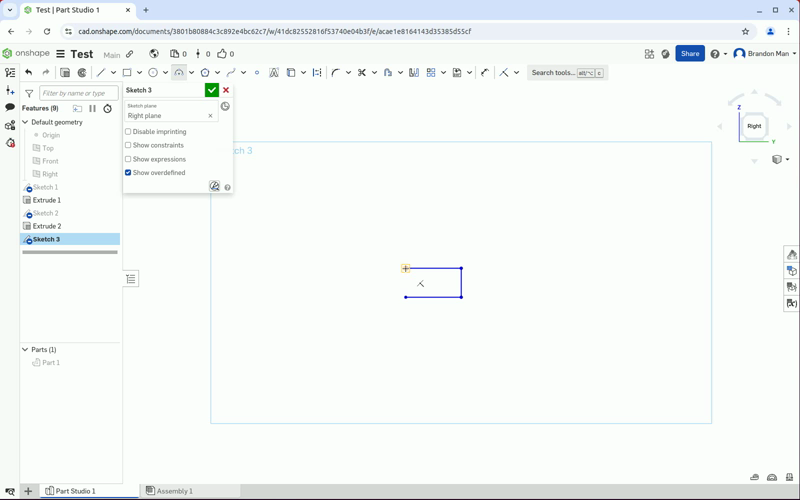
mouse_move(405, 297)
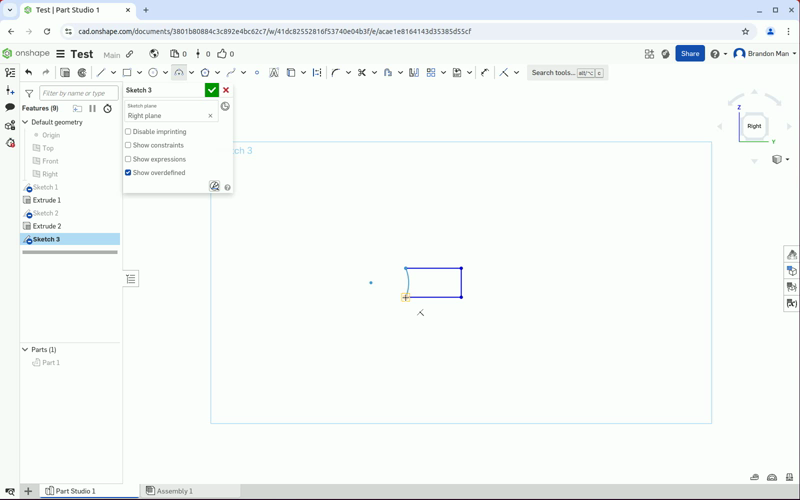
click(405, 297)
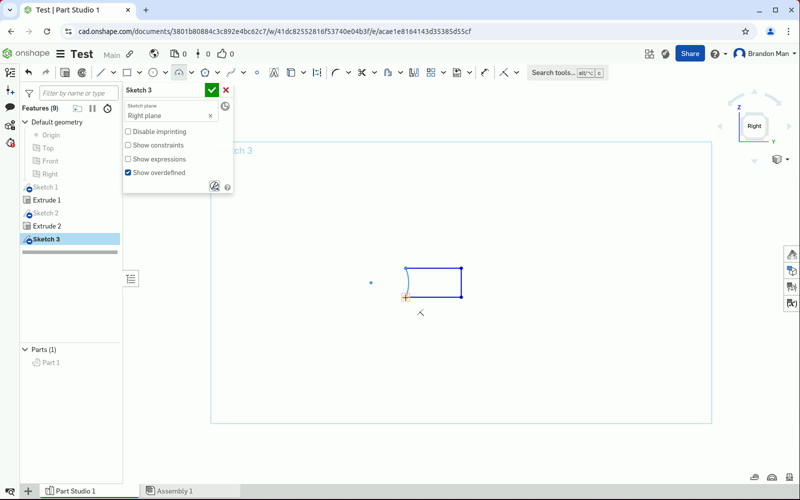
key_down(shift)
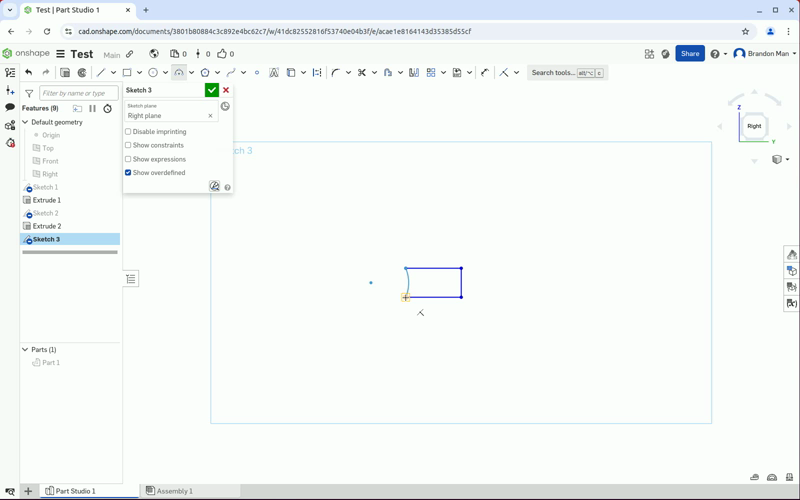
mouse_move(391, 282)
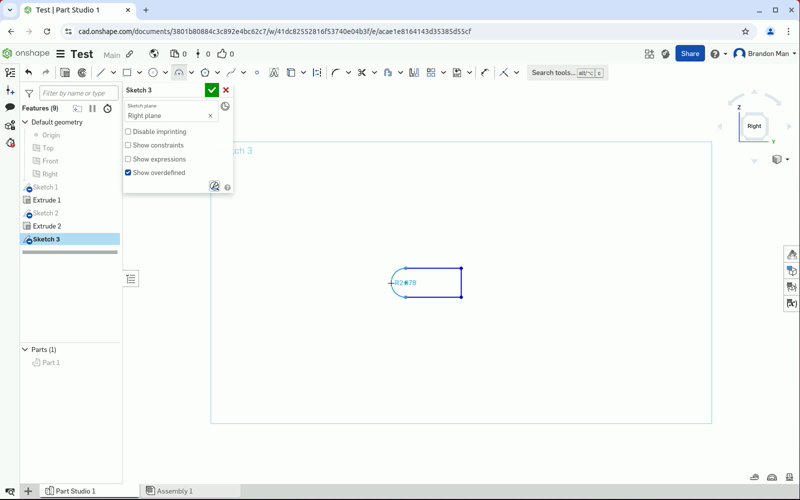
click(391, 282)
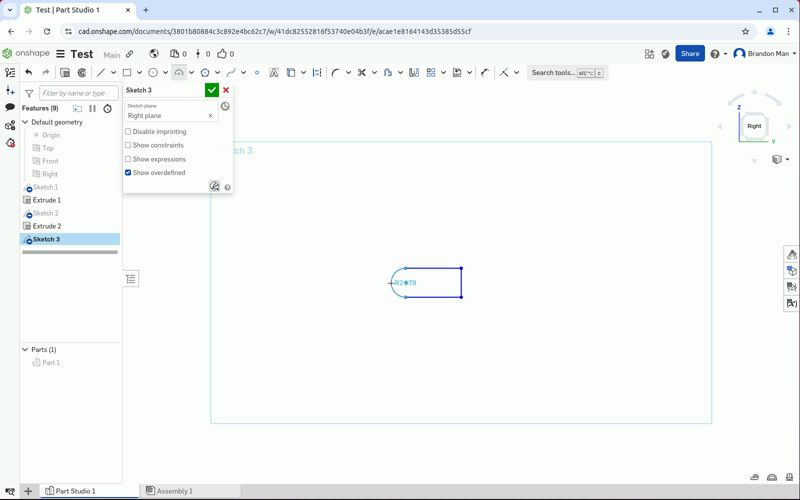
key_up(shift)
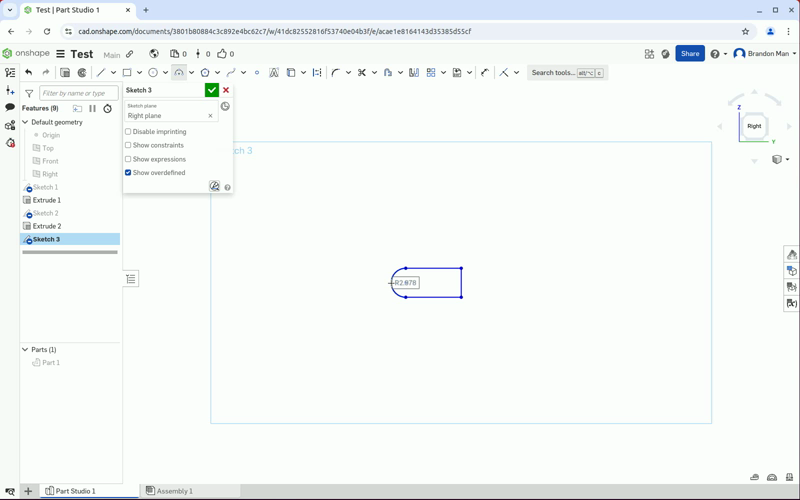
key(esc)
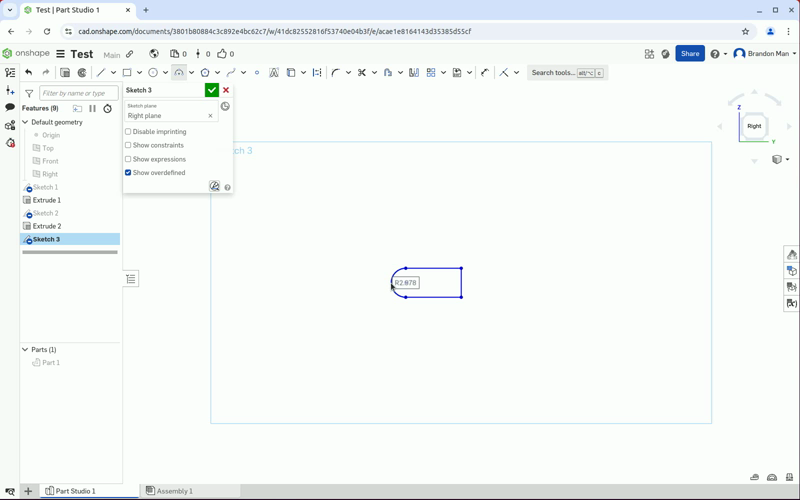
mouse_move(454, 282)
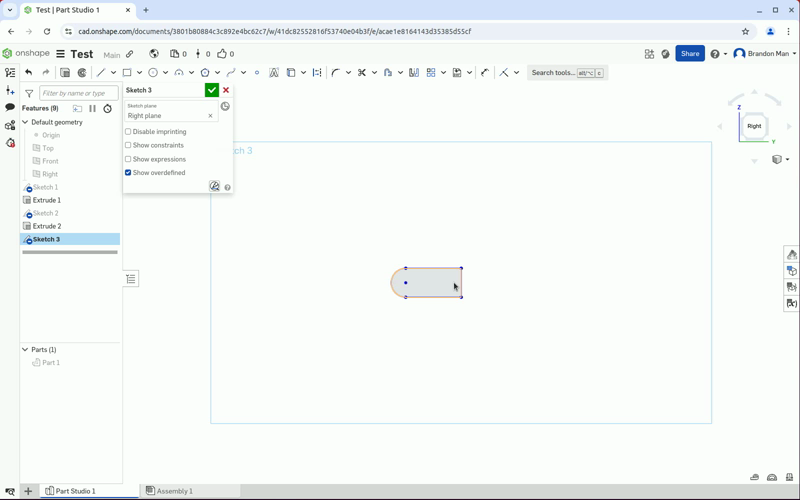
click(454, 282)
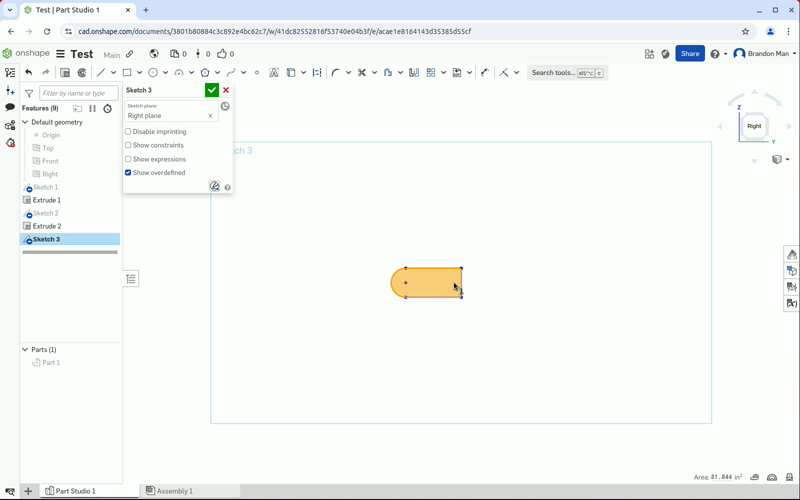
mouse_move(73, 352)
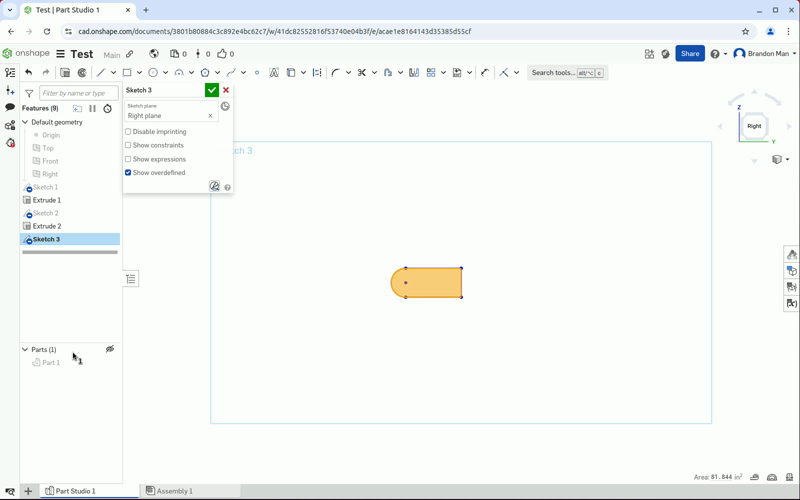
key(shift+y)
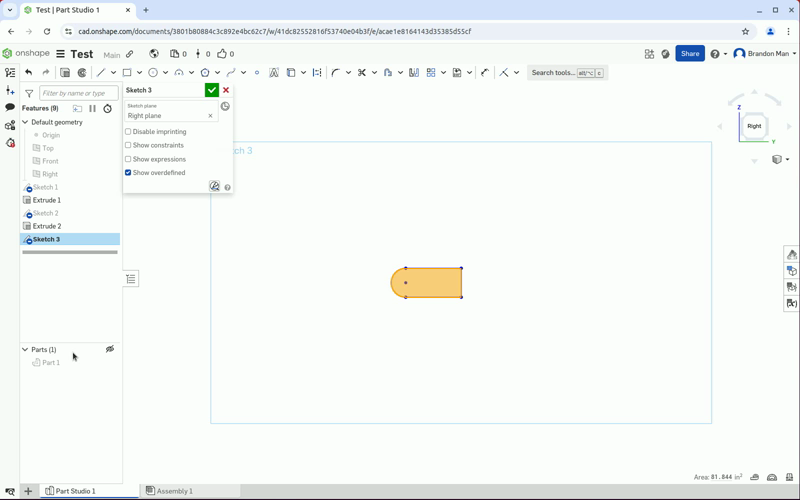
key(shift+e)
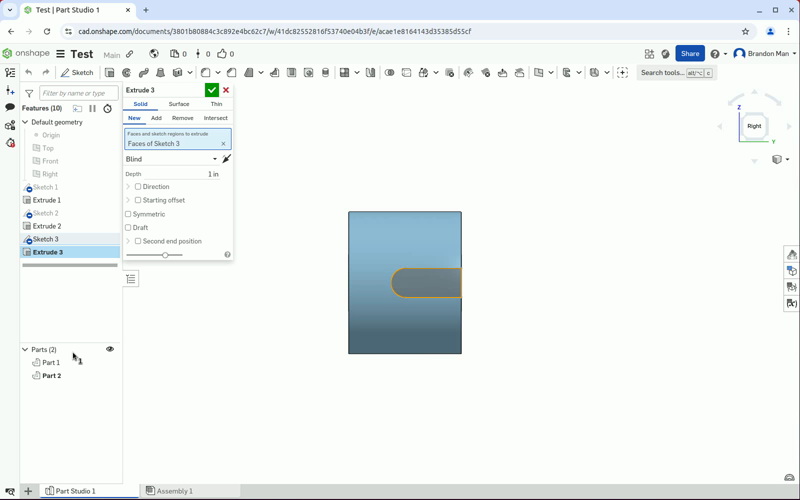
mouse_move(143, 106)
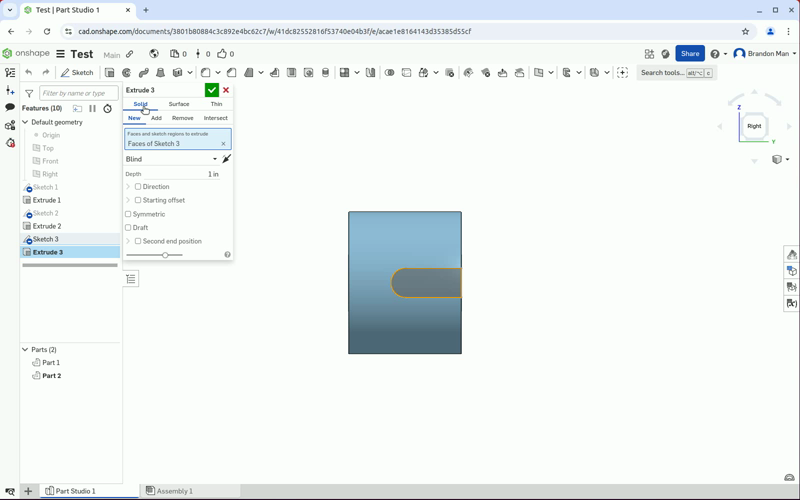
click(143, 106)
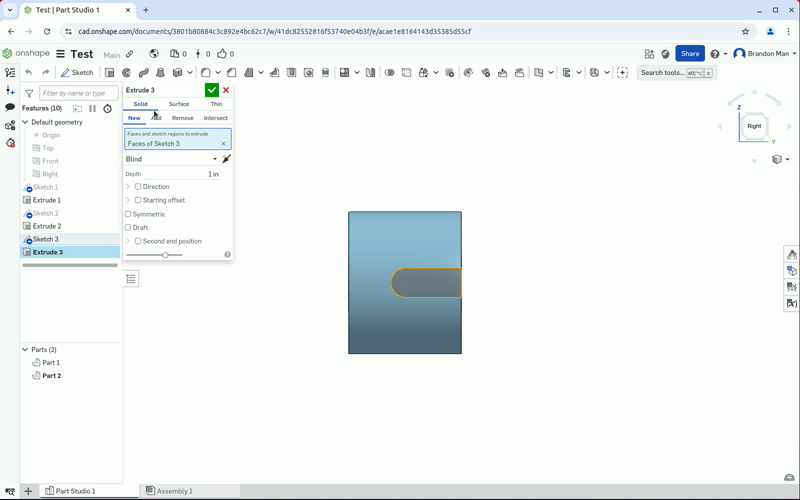
mouse_move(186, 120)
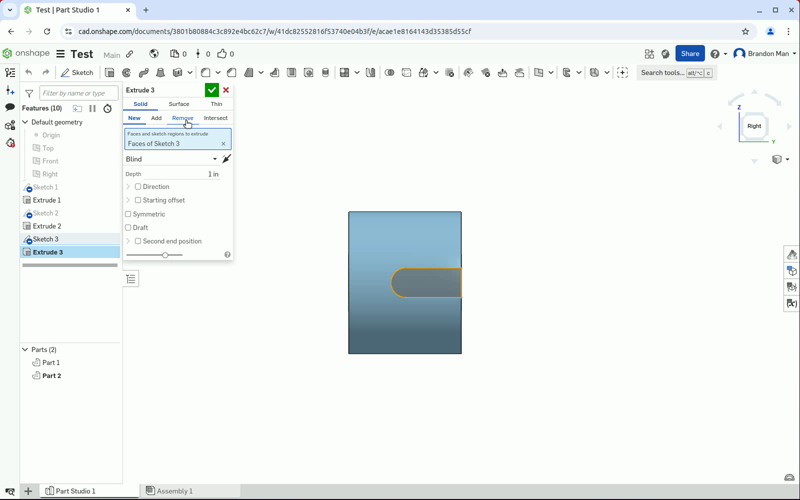
click(186, 120)
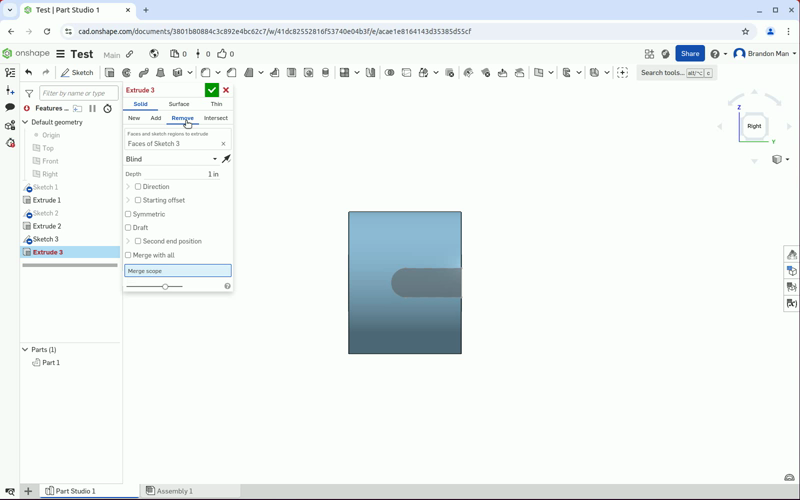
key(tab, 4)
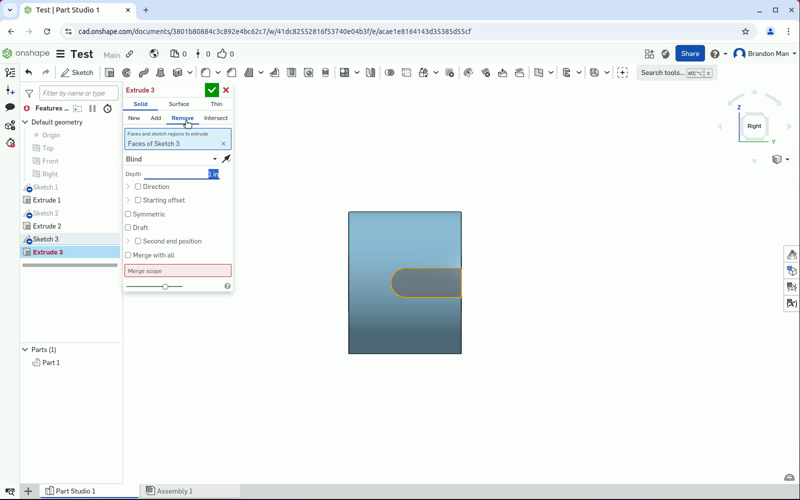
text(-23.108)
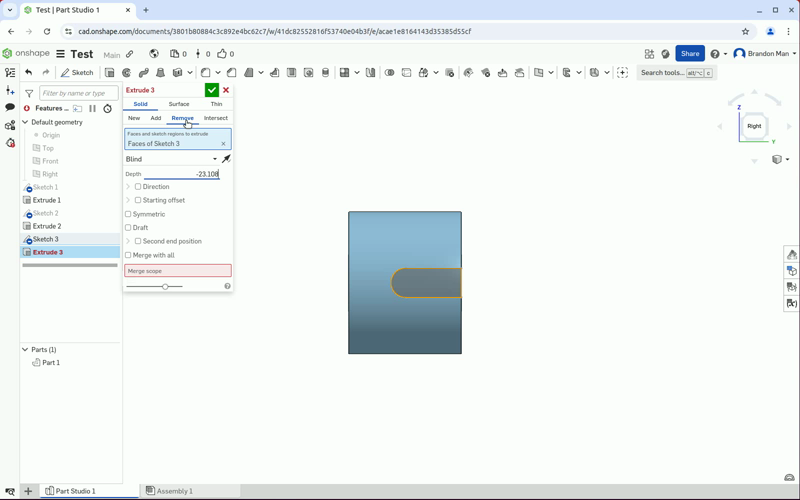
key(tab, 6)
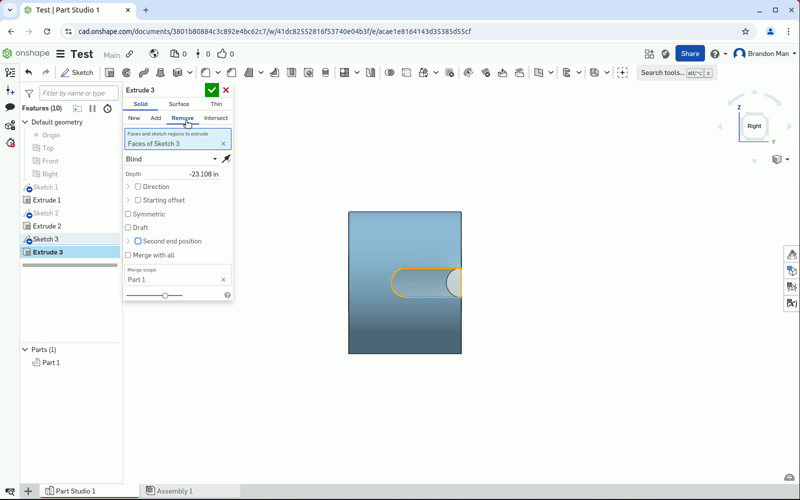
key(space)
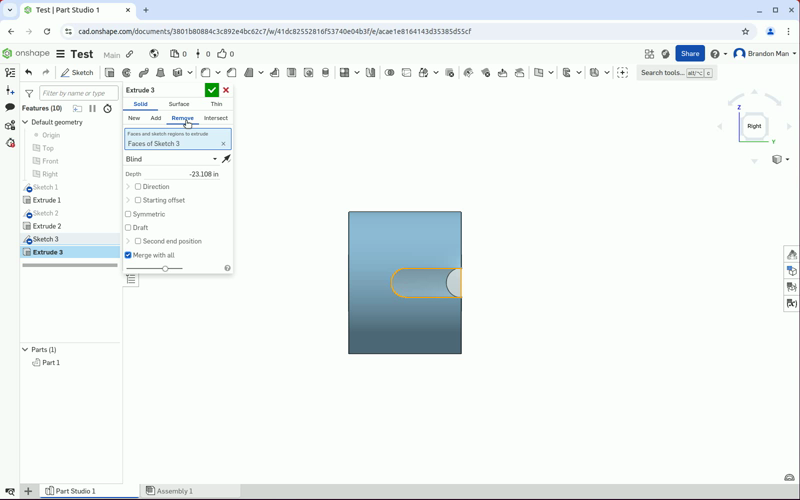
key(enter)
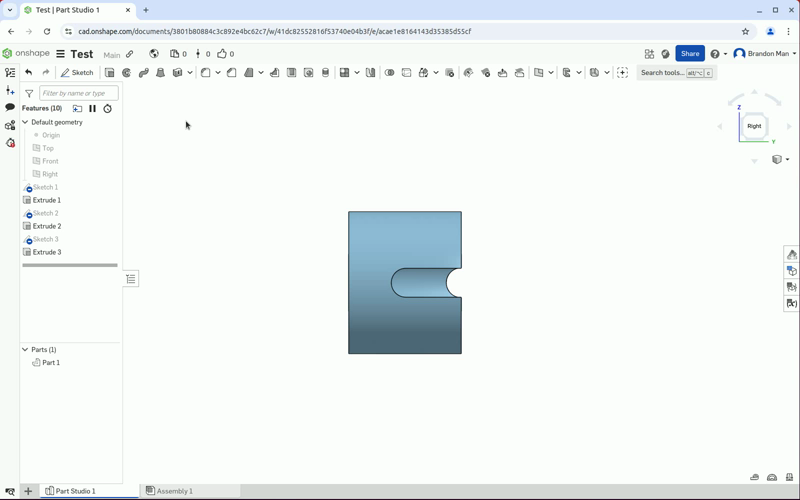
key(shift+h)
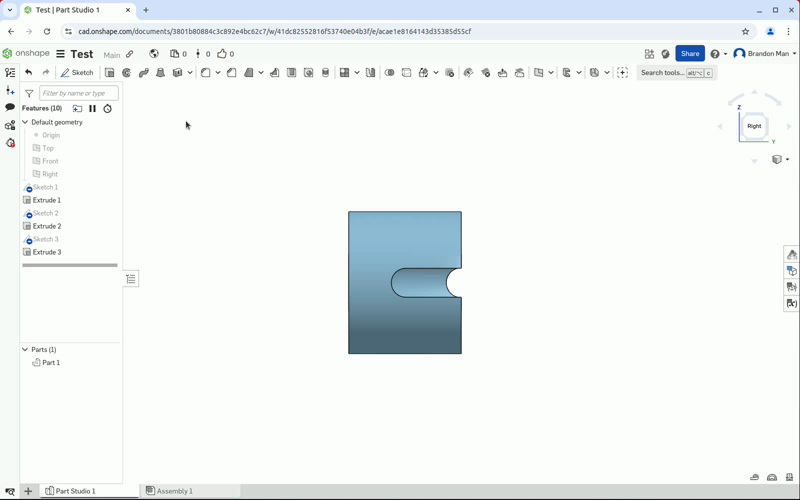
key(shift+h)
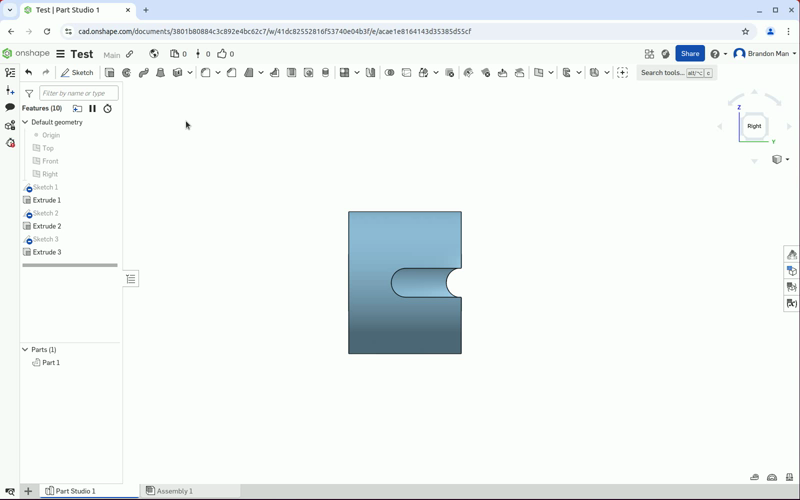
mouse_move(73, 189)
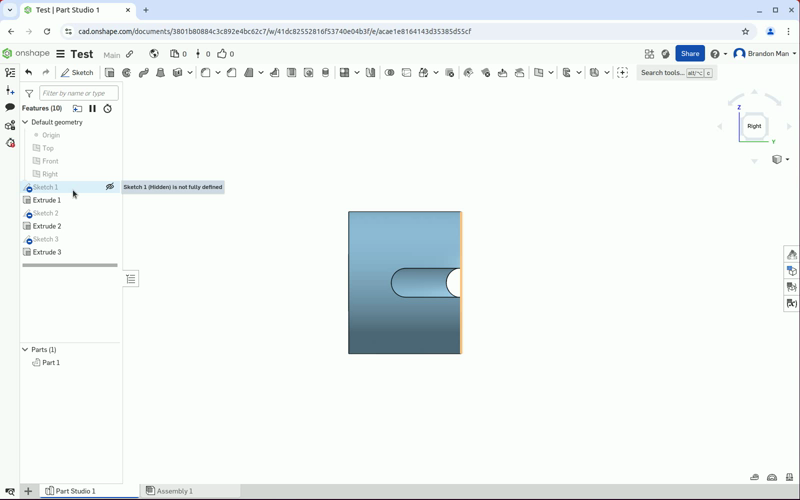
click(73, 189)
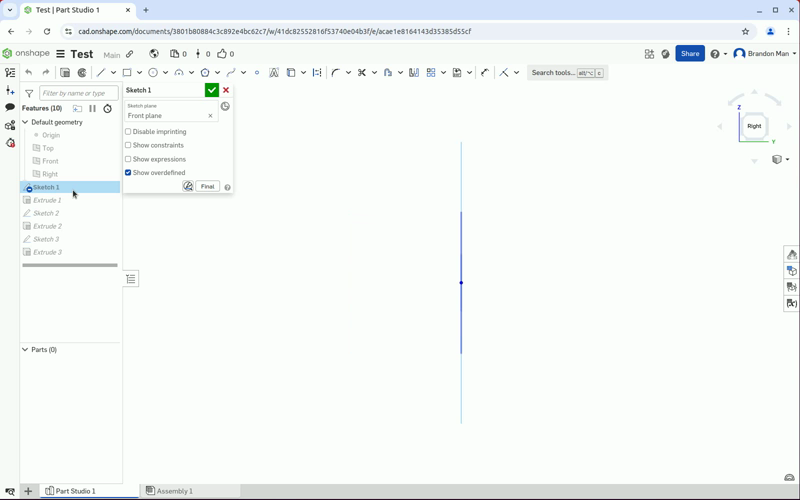
mouse_move(229, 92)
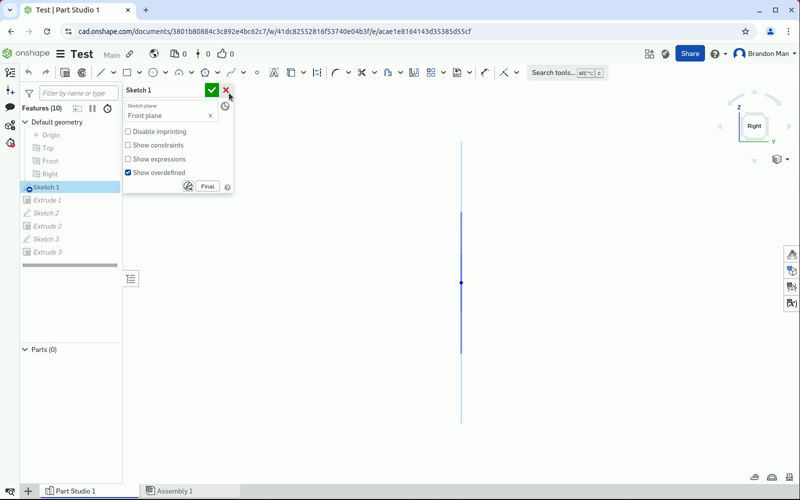
click(229, 92)
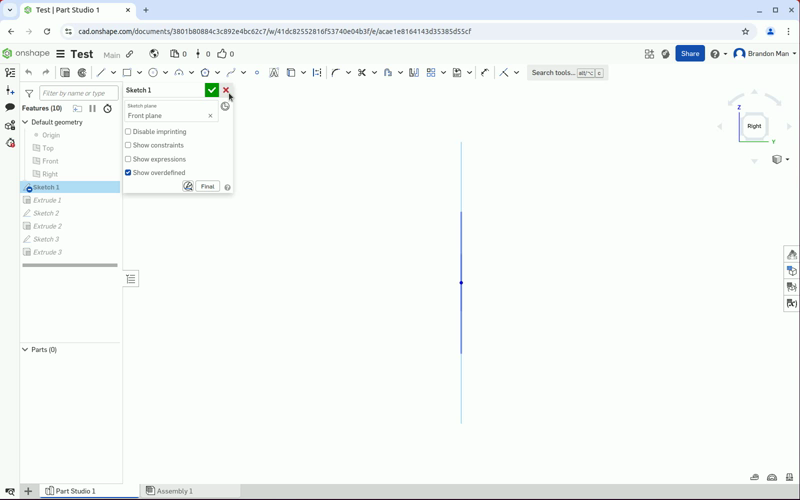
key(shift+s)
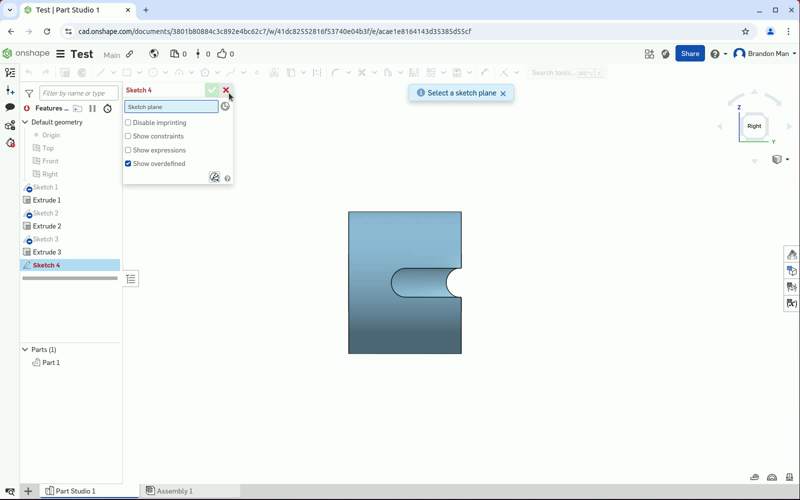
mouse_move(73, 176)
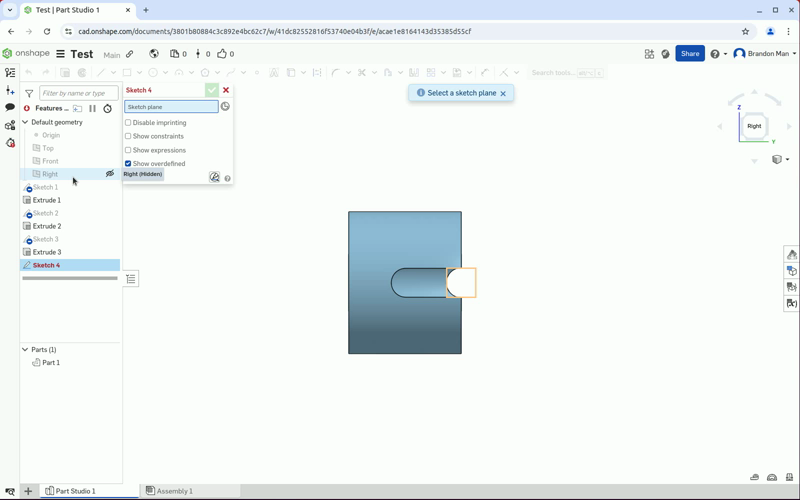
click(73, 176)
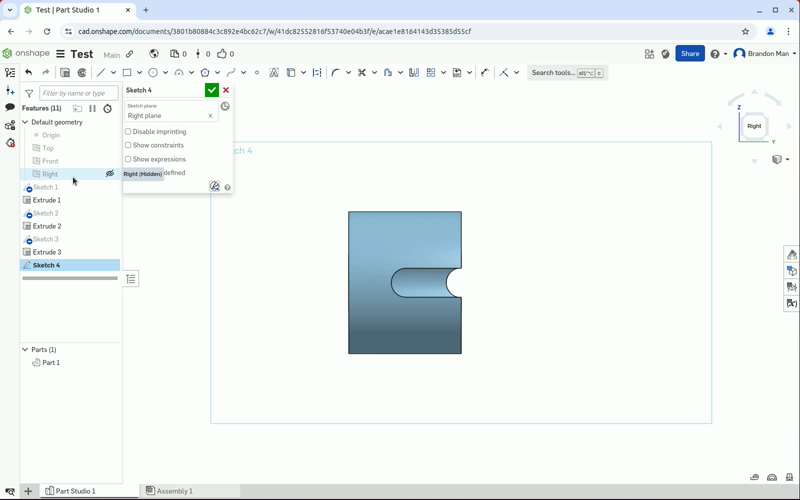
mouse_move(73, 352)
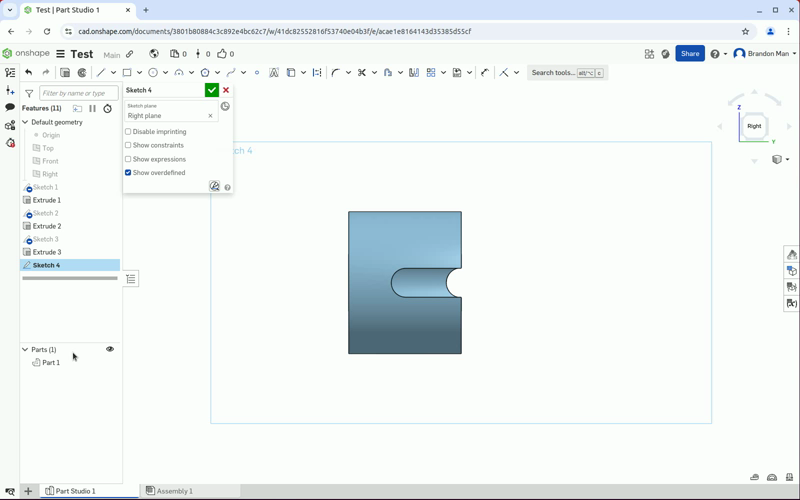
key(y)
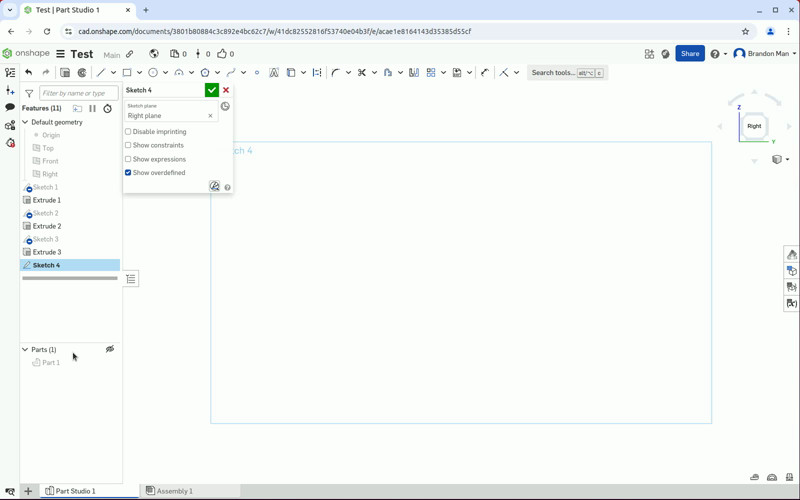
key(l)
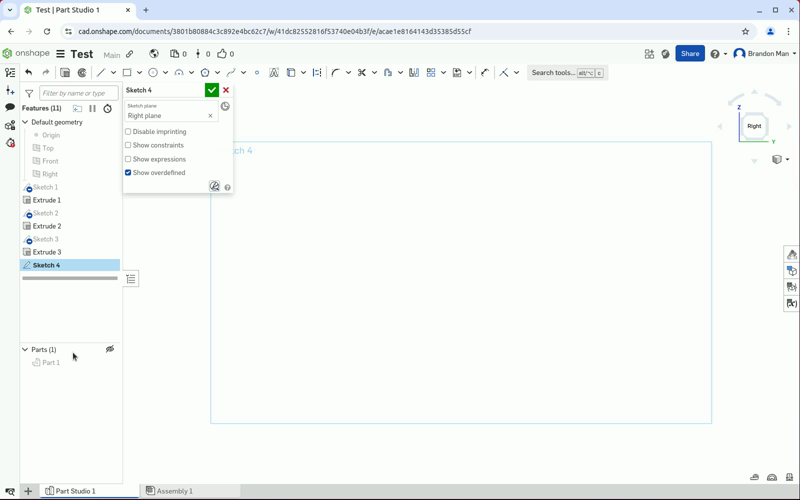
key_down(shift)
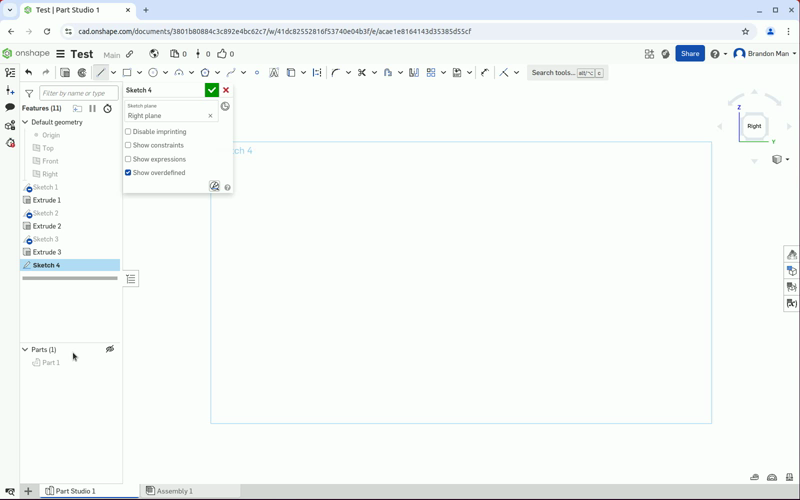
mouse_move(405, 297)
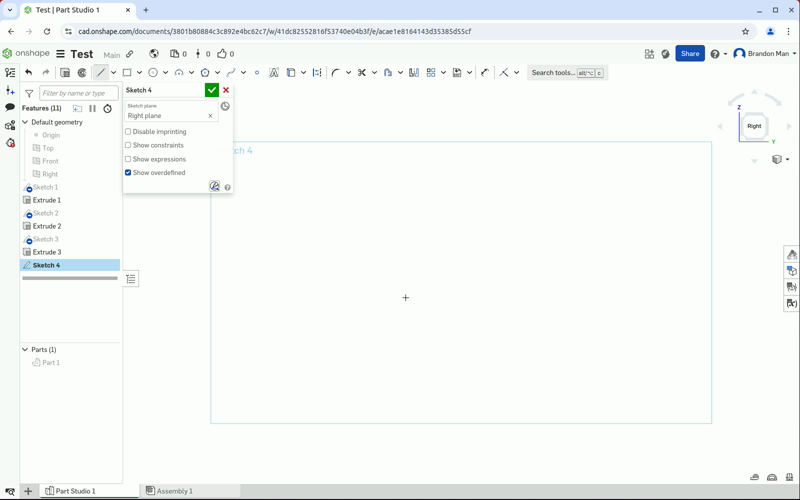
click(405, 297)
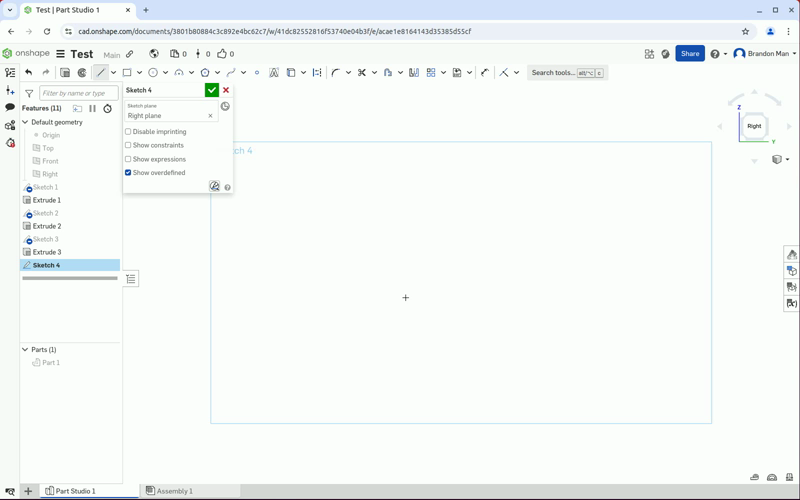
key_up(shift)
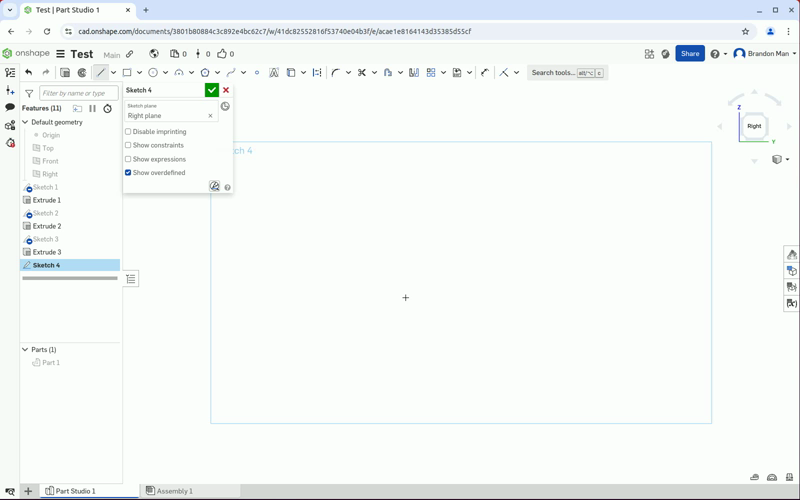
key_down(shift)
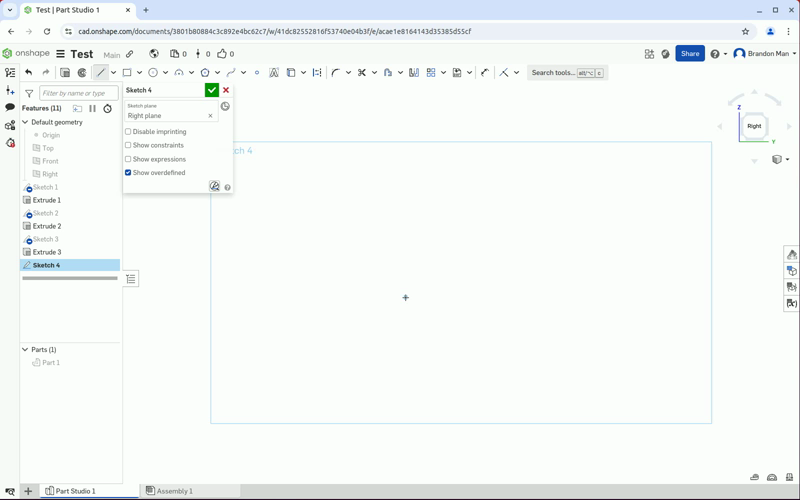
mouse_move(435, 297)
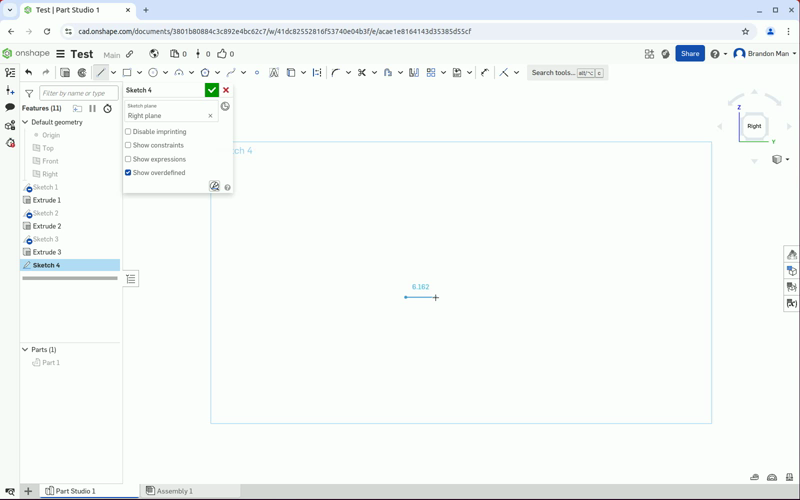
mouse_move(461, 297)
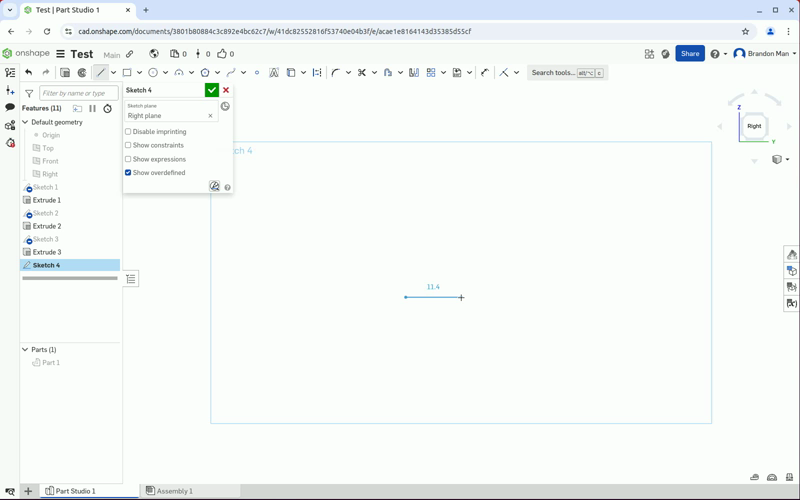
click(461, 297)
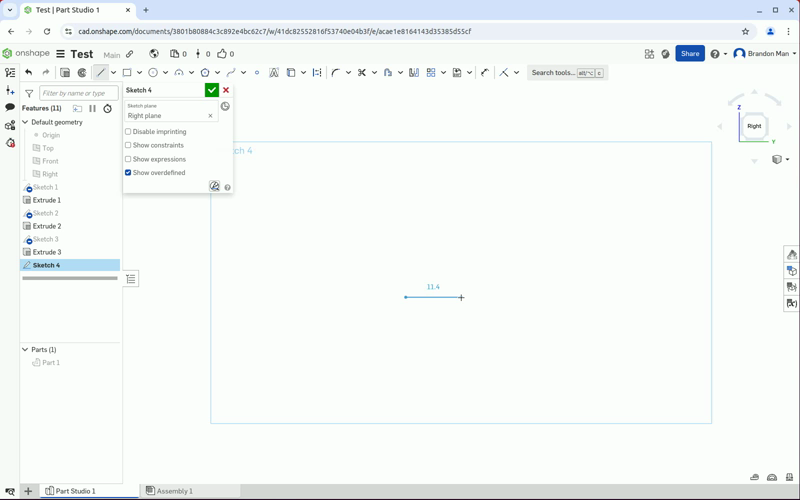
key_up(shift)
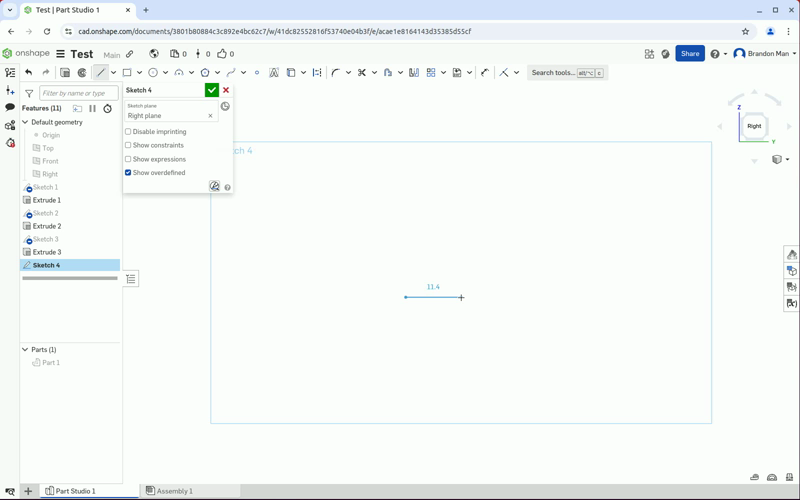
key_down(shift)
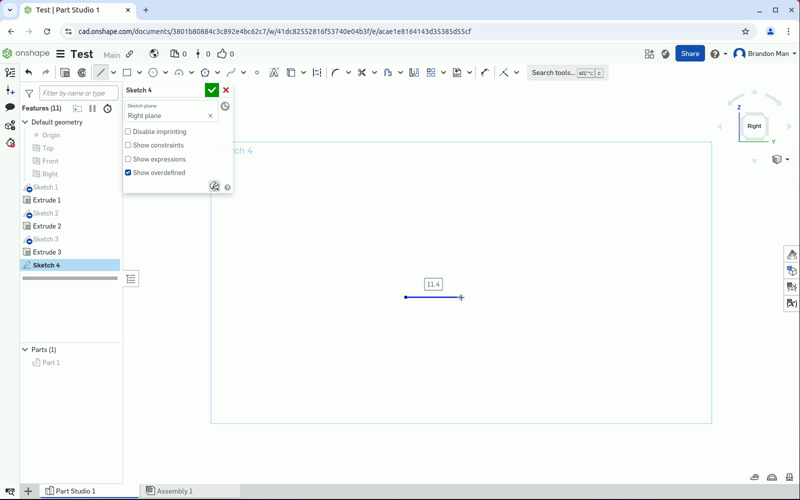
mouse_move(491, 297)
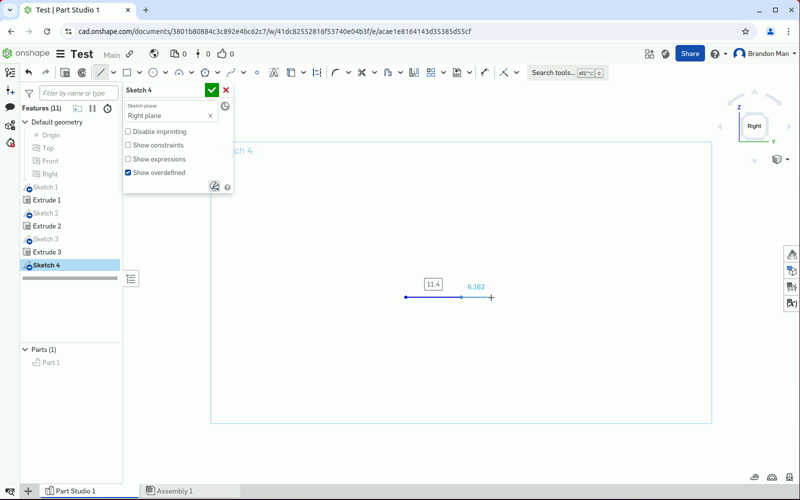
mouse_move(461, 268)
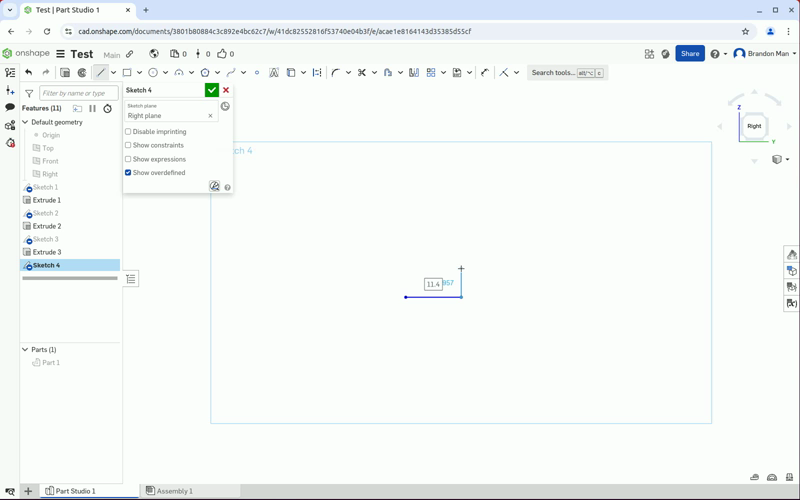
click(461, 268)
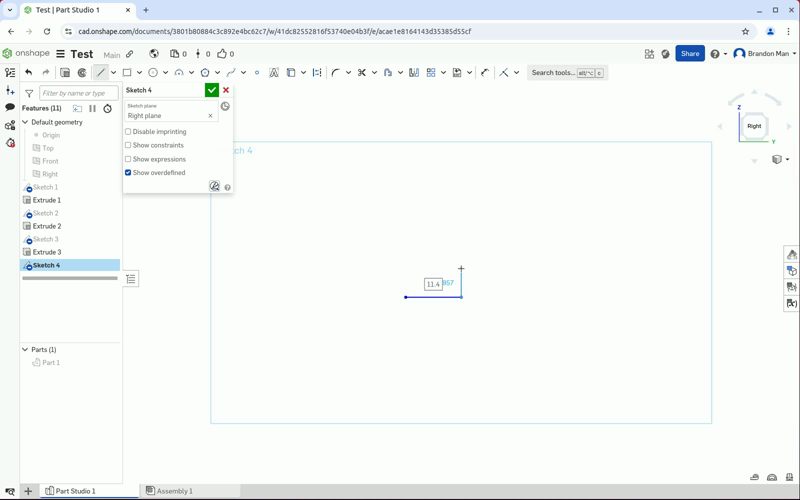
key_up(shift)
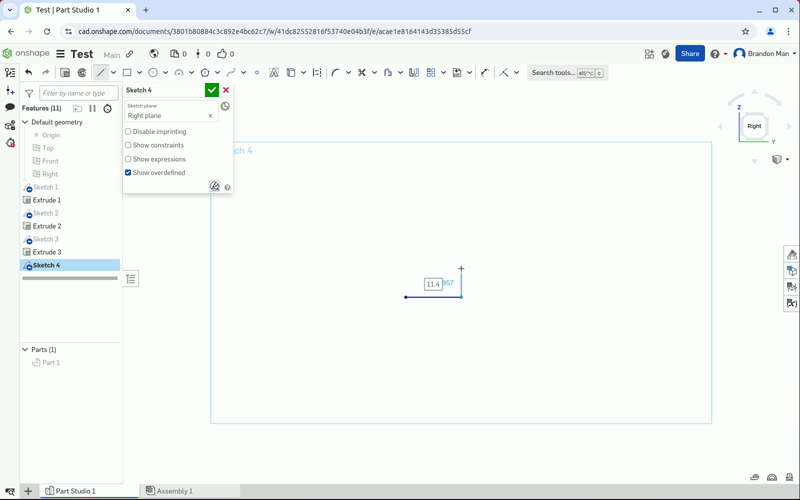
key_down(shift)
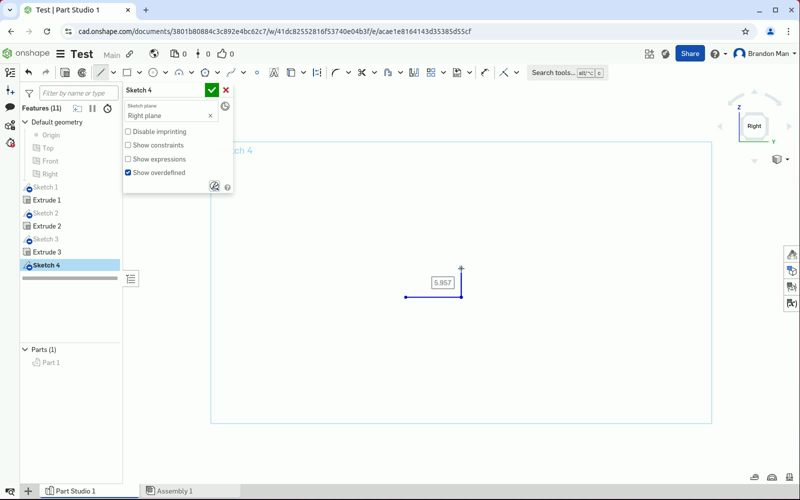
mouse_move(491, 268)
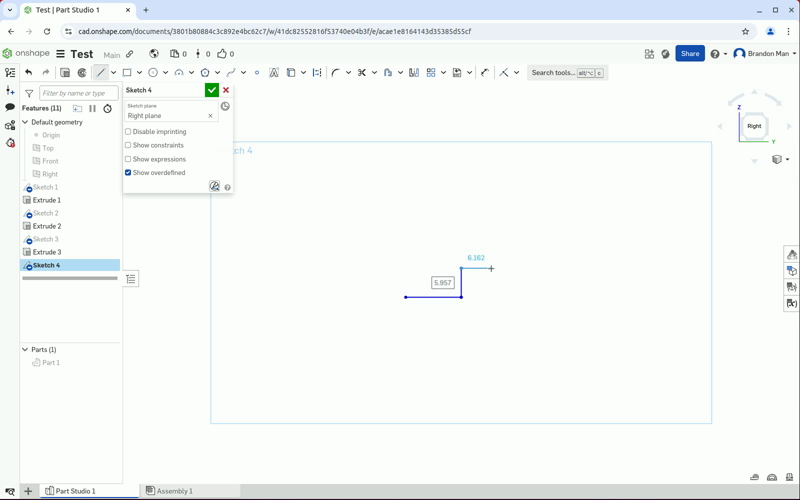
mouse_move(405, 268)
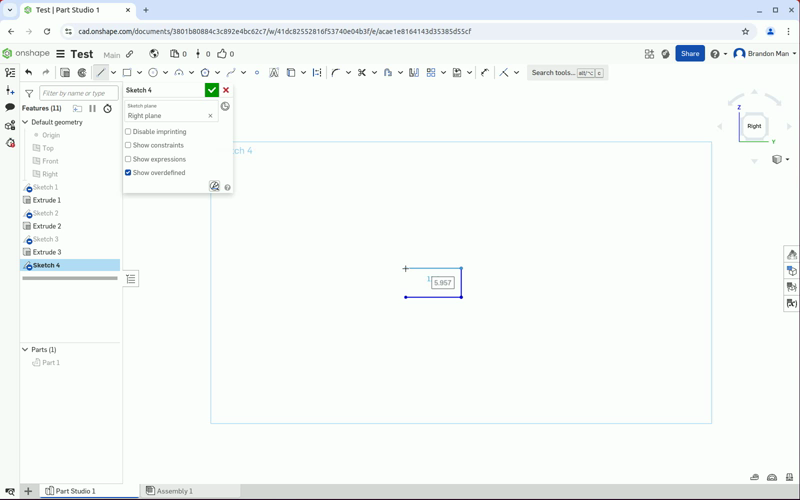
click(405, 268)
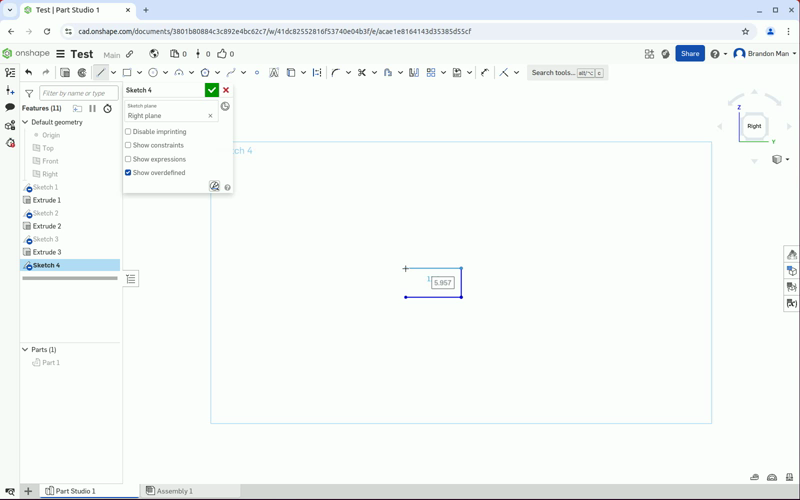
key_up(shift)
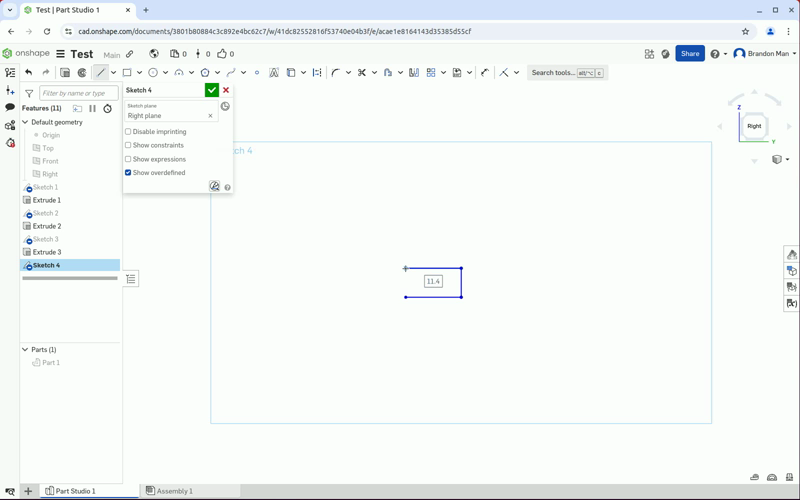
key(esc)
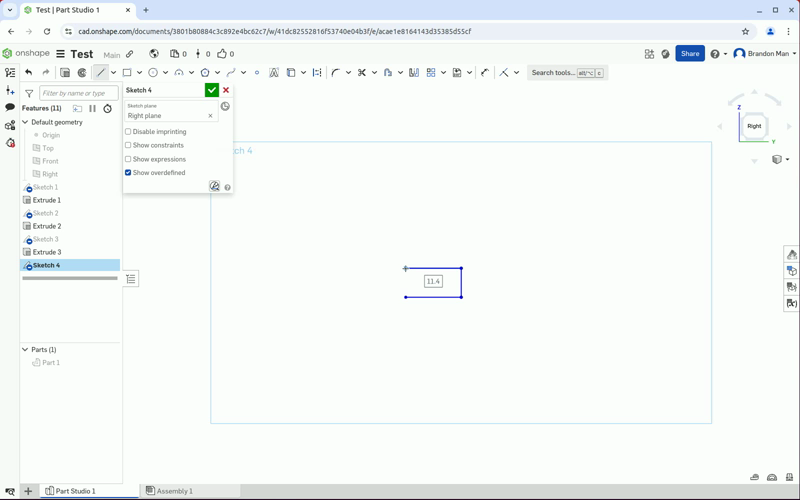
key(a)
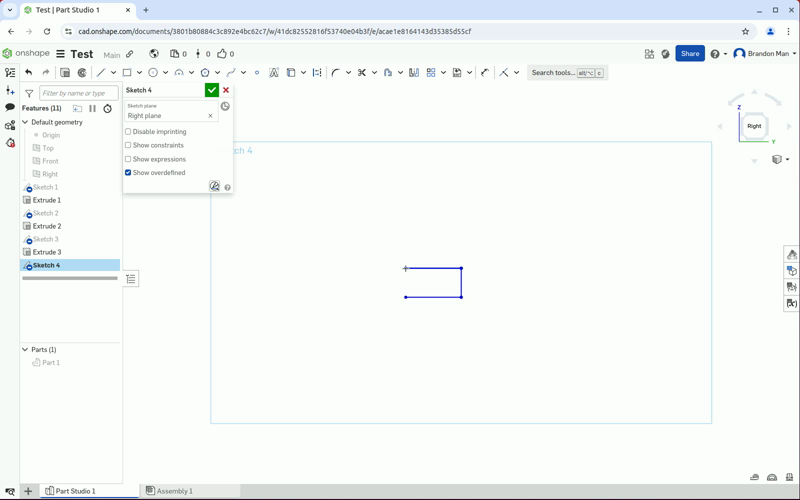
mouse_move(405, 268)
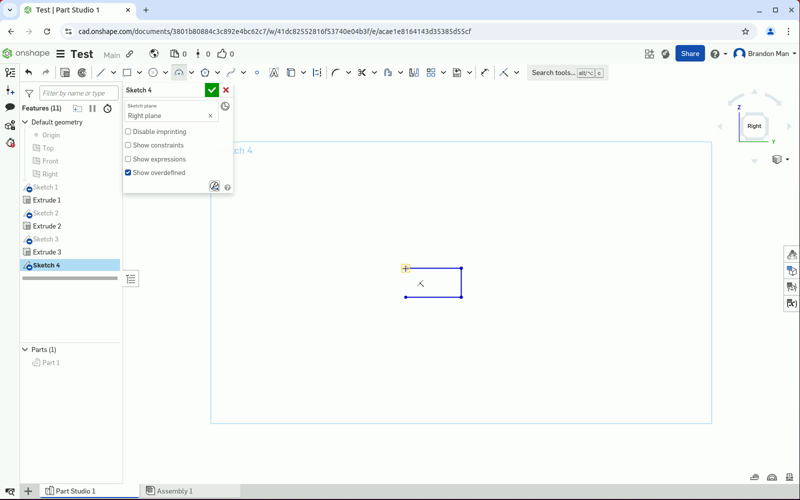
click(405, 268)
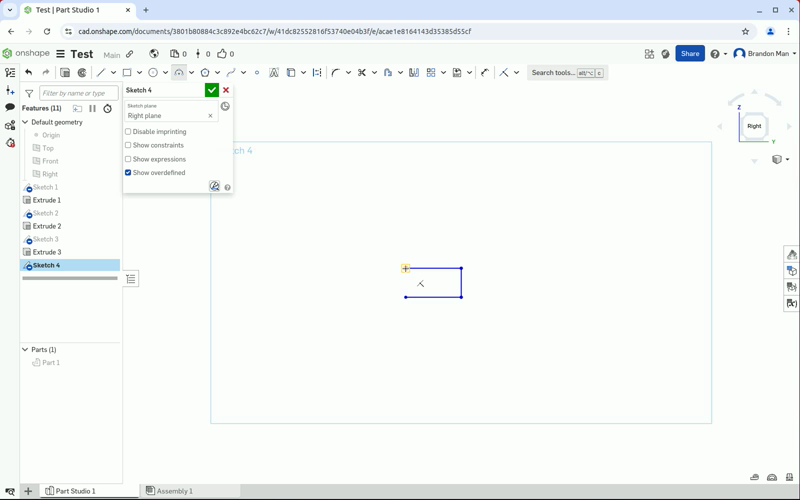
mouse_move(405, 297)
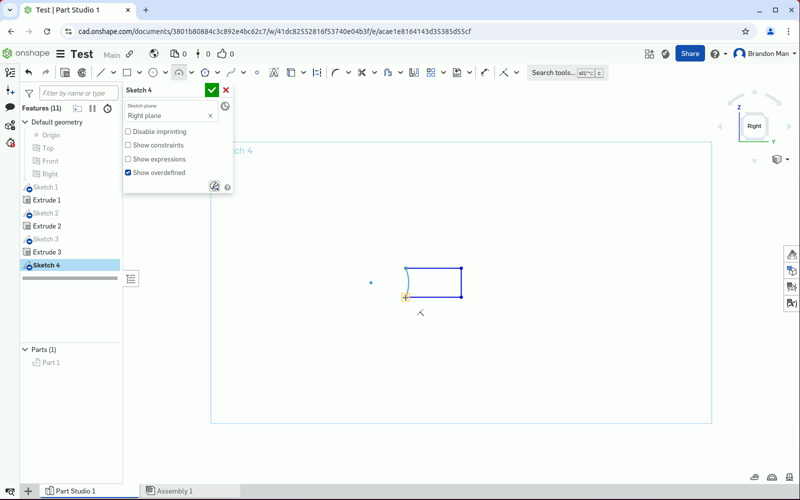
click(405, 297)
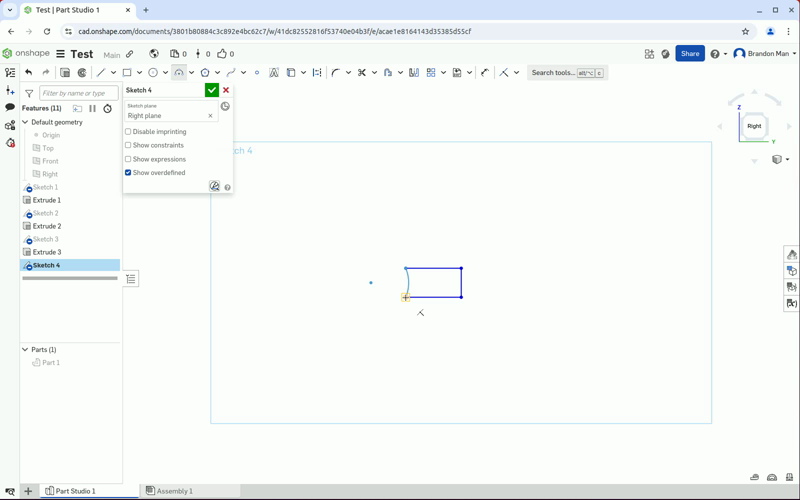
key_down(shift)
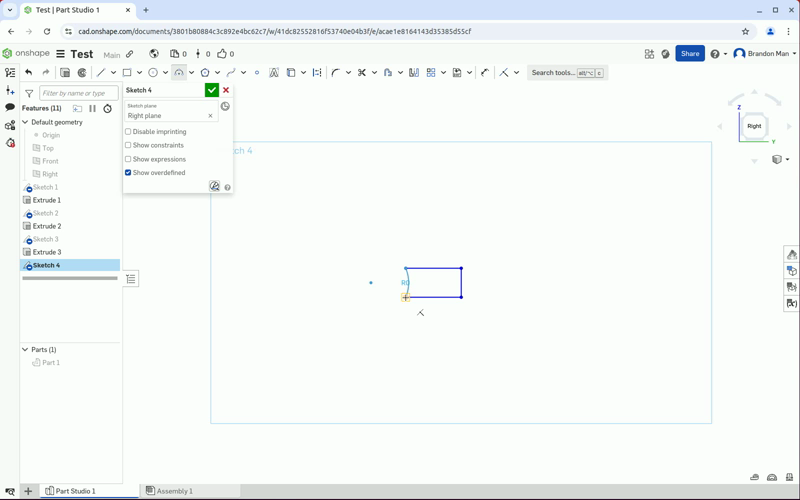
mouse_move(391, 282)
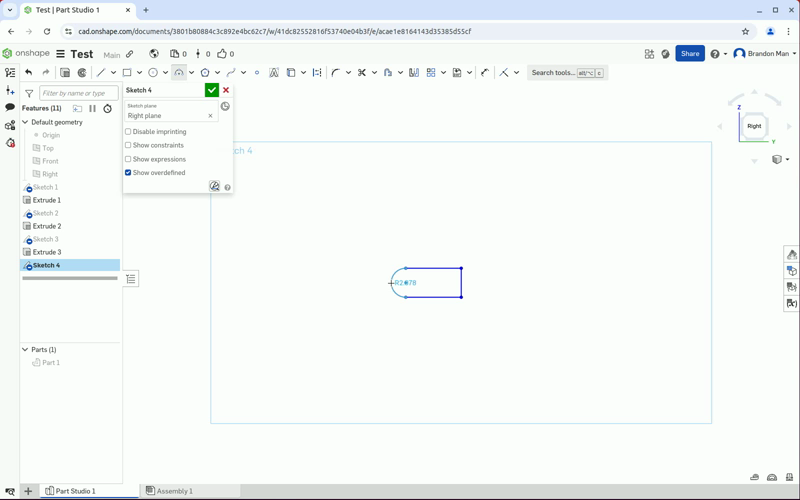
click(391, 282)
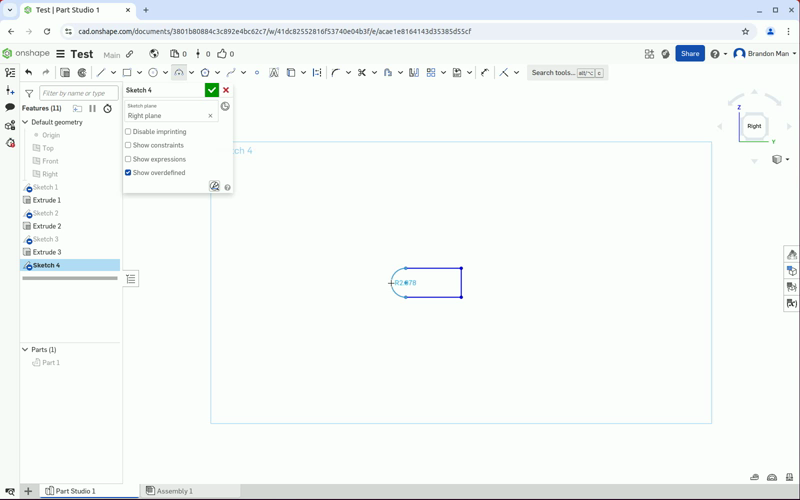
key_up(shift)
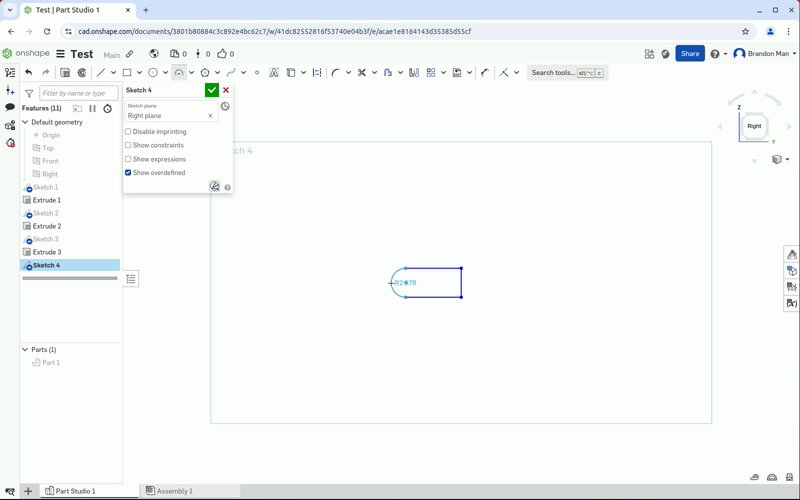
key(esc)
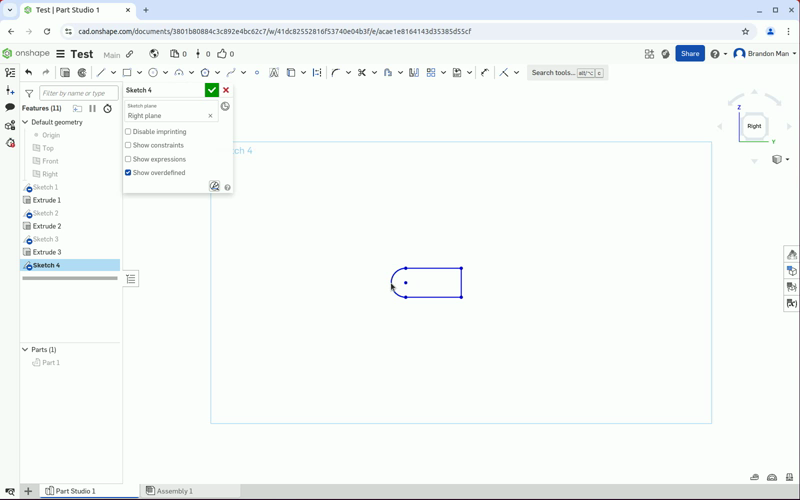
mouse_move(440, 287)
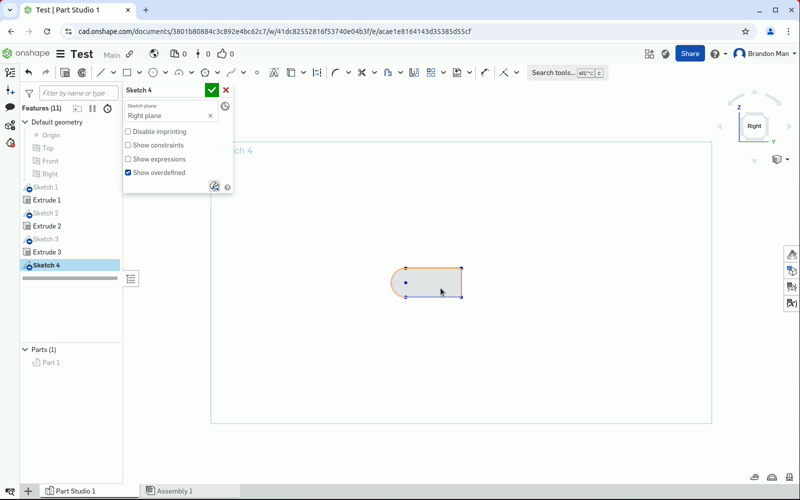
click(440, 287)
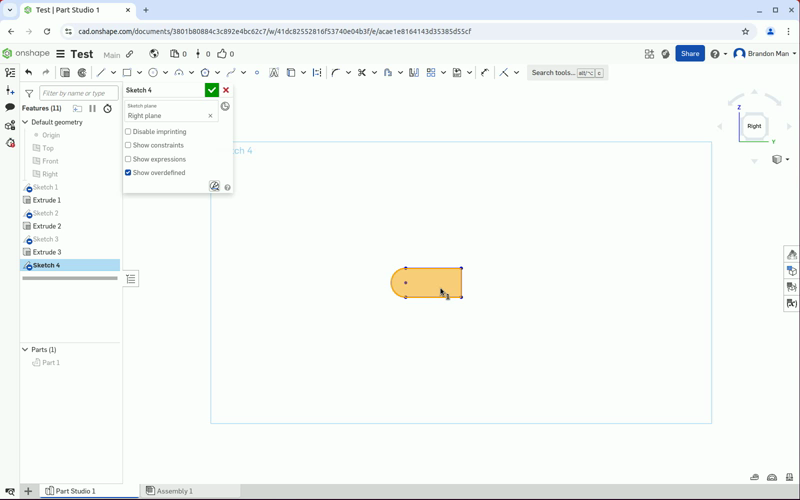
mouse_move(73, 352)
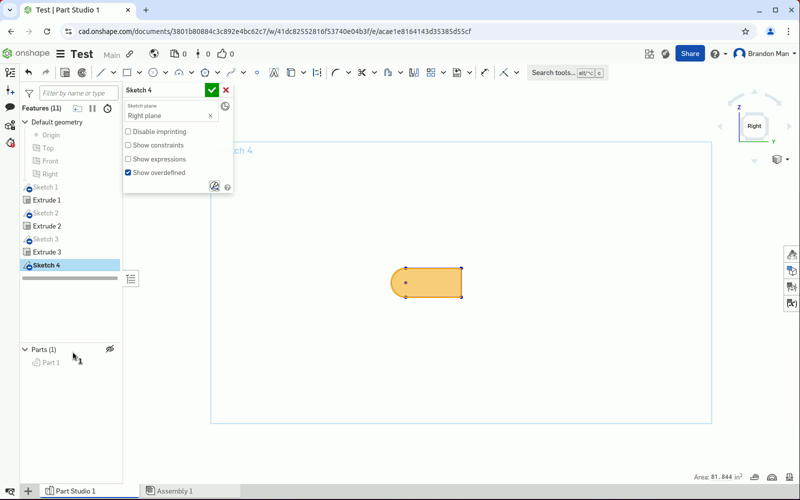
key(shift+y)
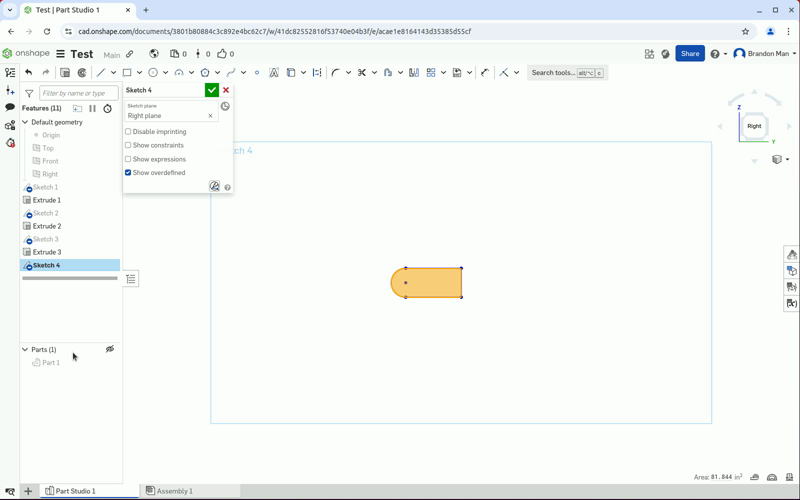
key(shift+e)
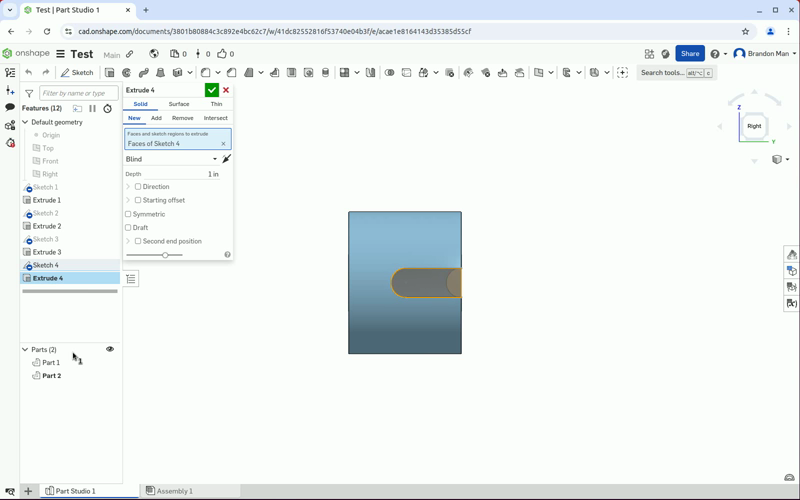
mouse_move(143, 106)
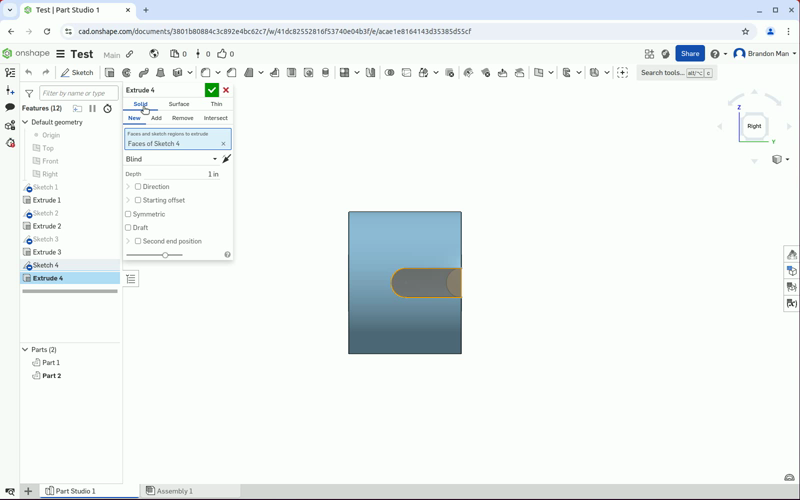
click(143, 106)
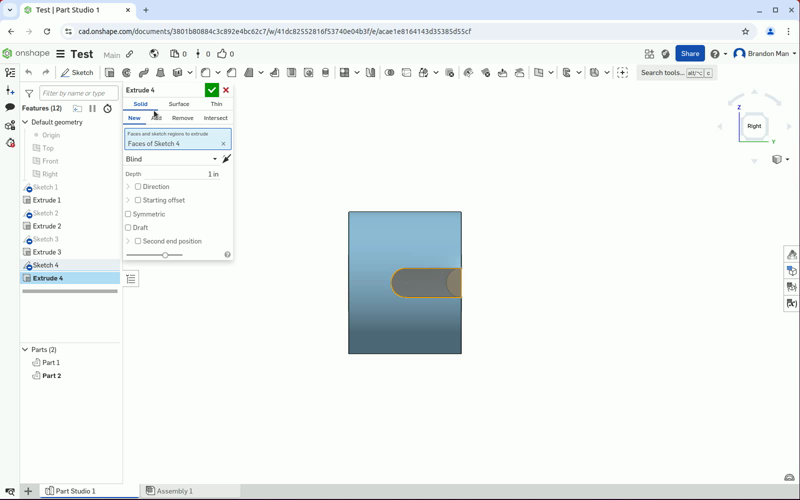
mouse_move(186, 120)
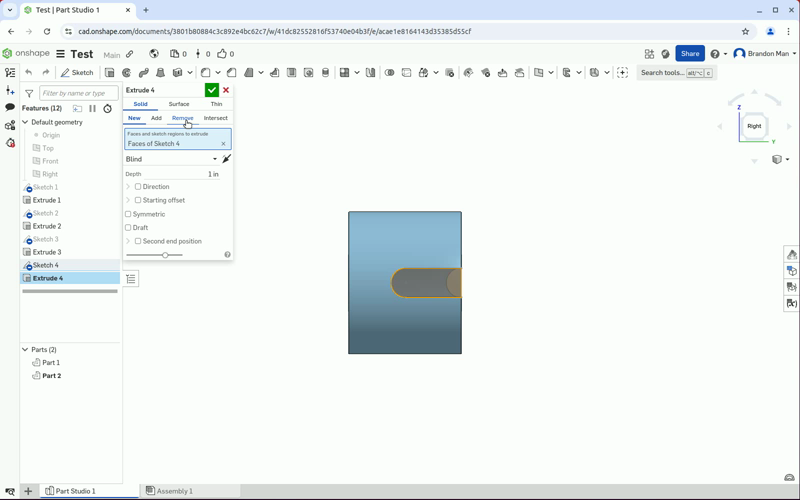
click(186, 120)
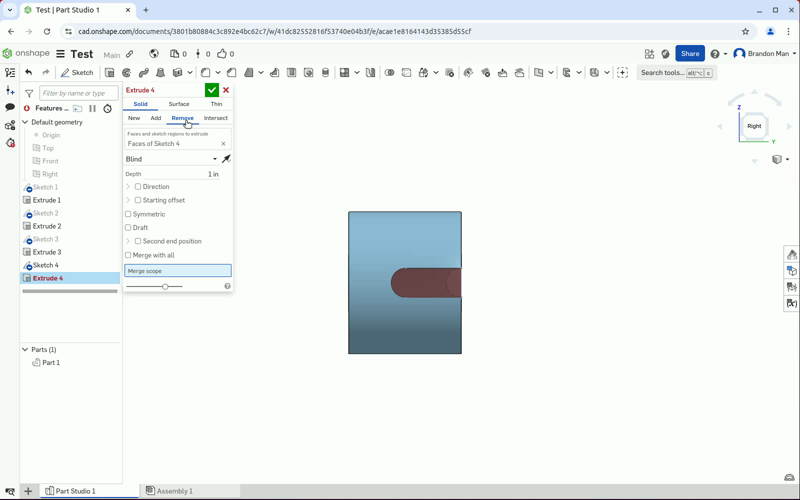
key(tab, 4)
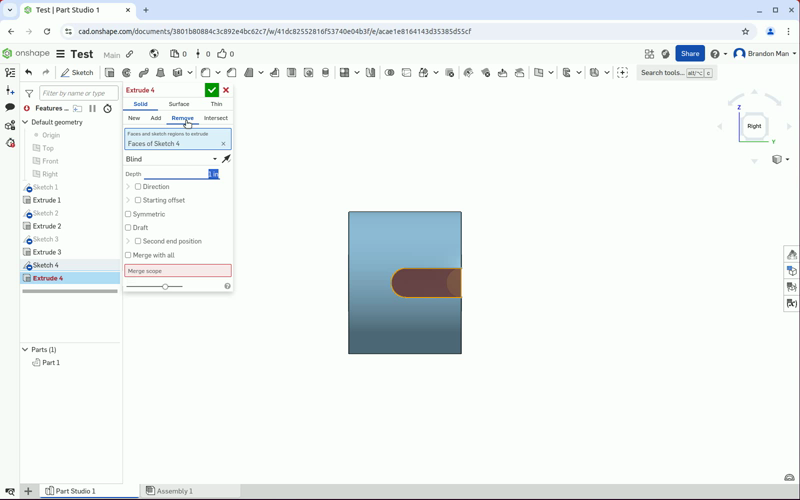
text(23.108)
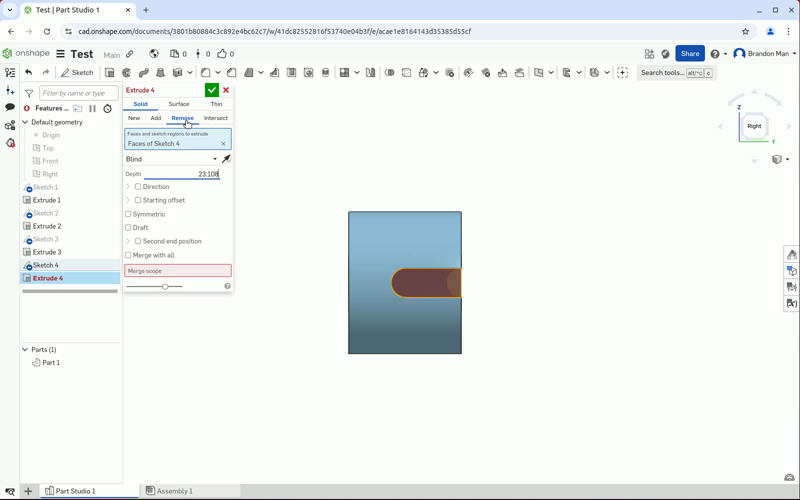
key(tab, 6)
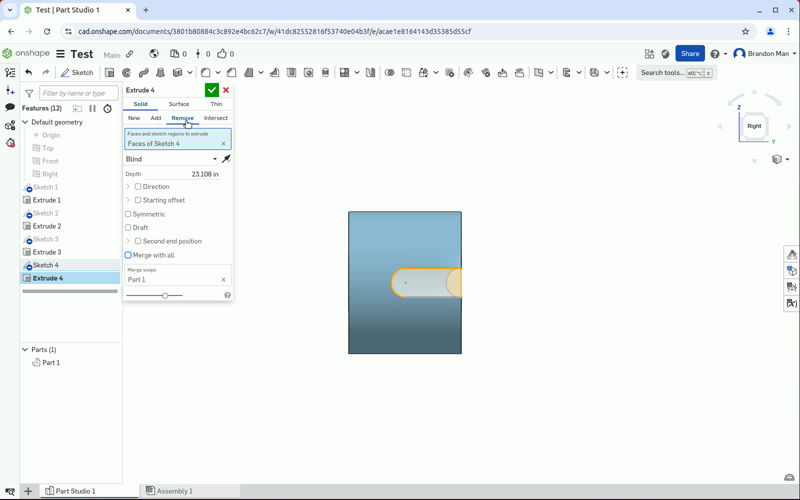
key(space)
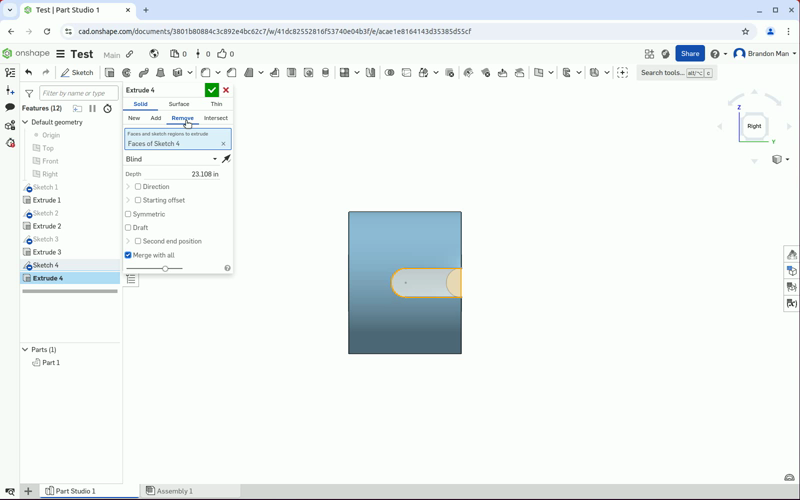
key(enter)
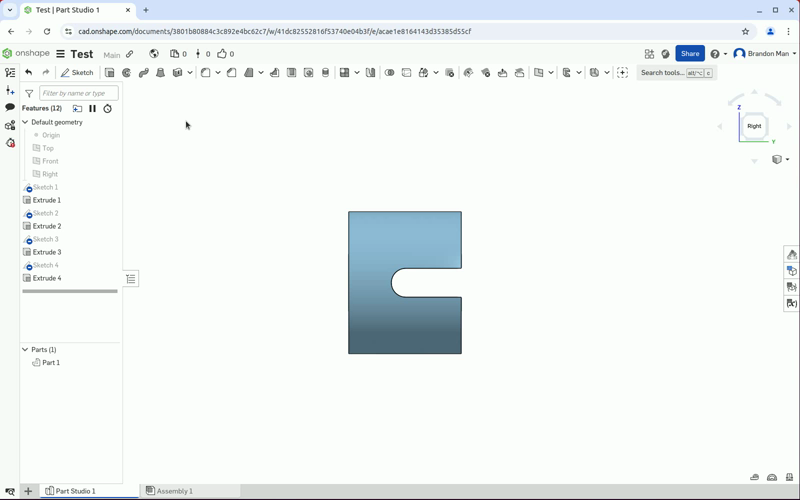
key(shift+h)
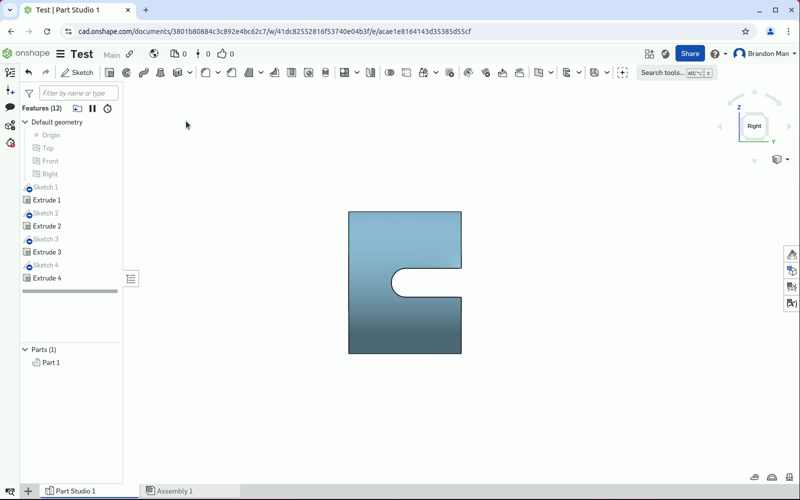
key(shift+h)
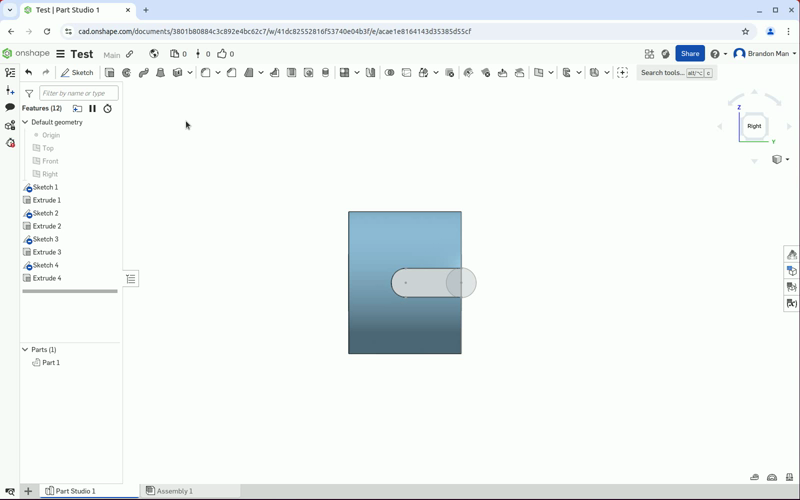
key(shift+7)
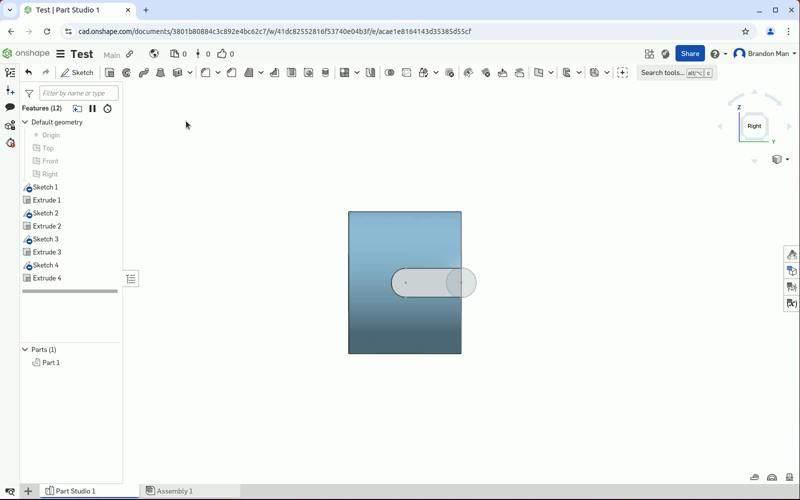
key(right, 2)
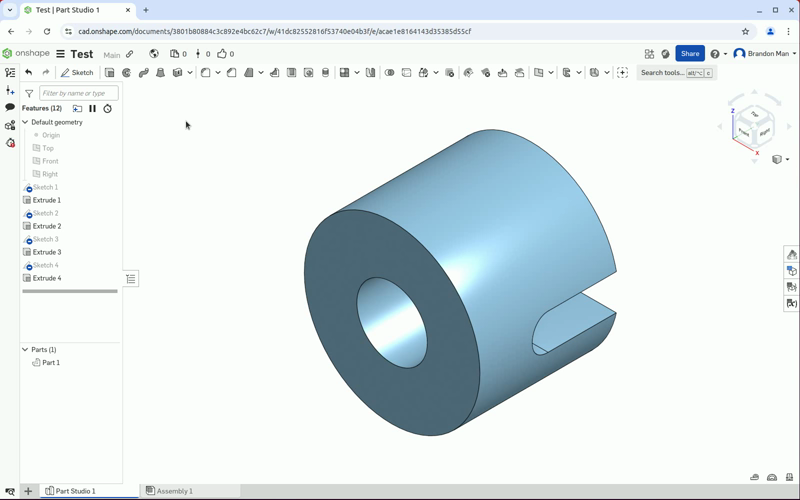
key(down, 2)
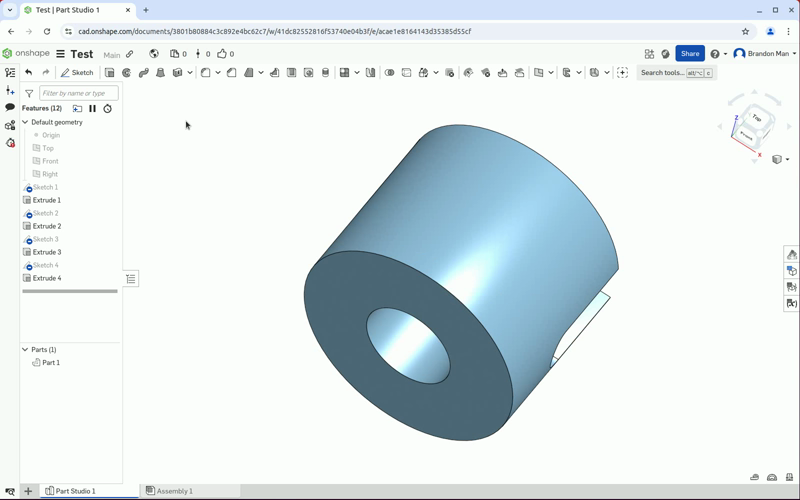
key(up, 2)
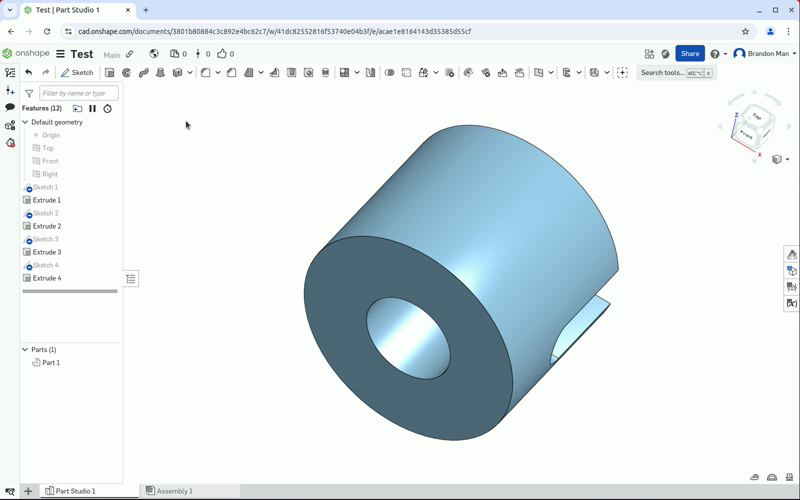
key(left, 2)
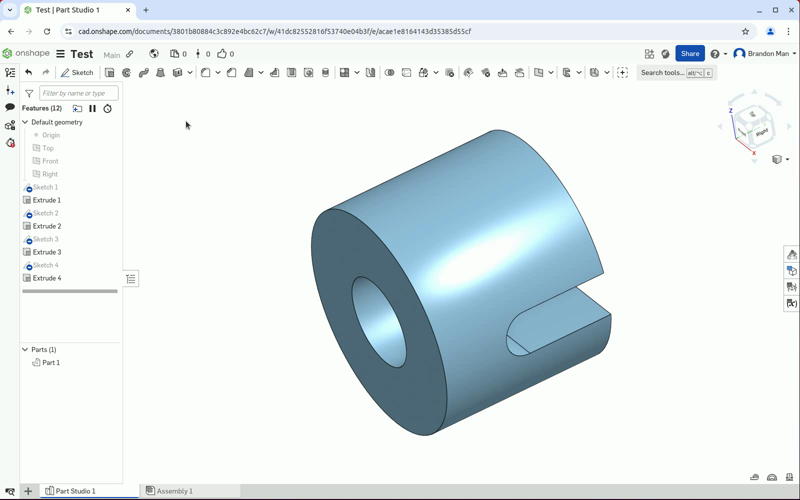
mouse_move(73, 189)
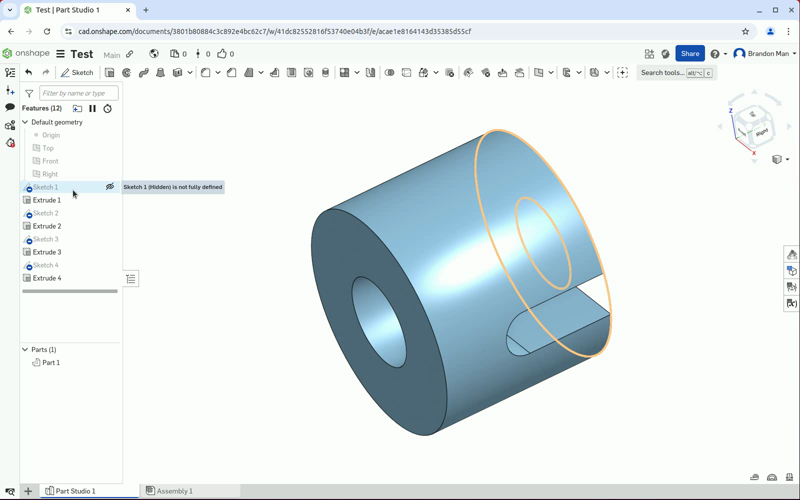
click(73, 189)